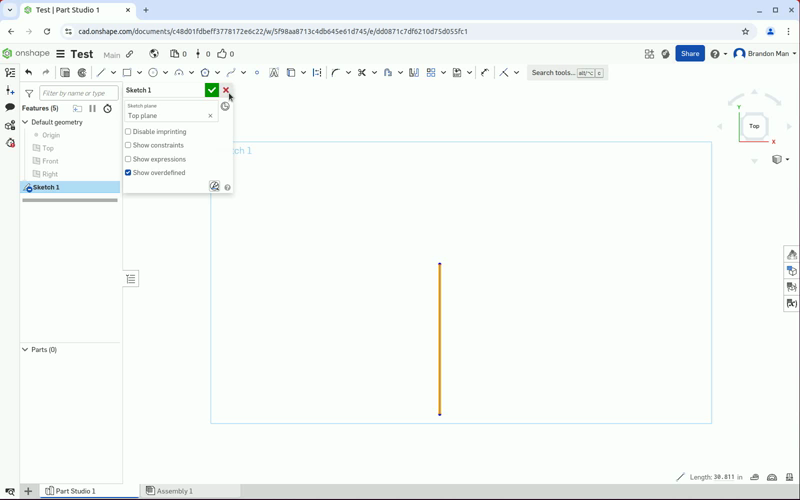
key(shift+h)
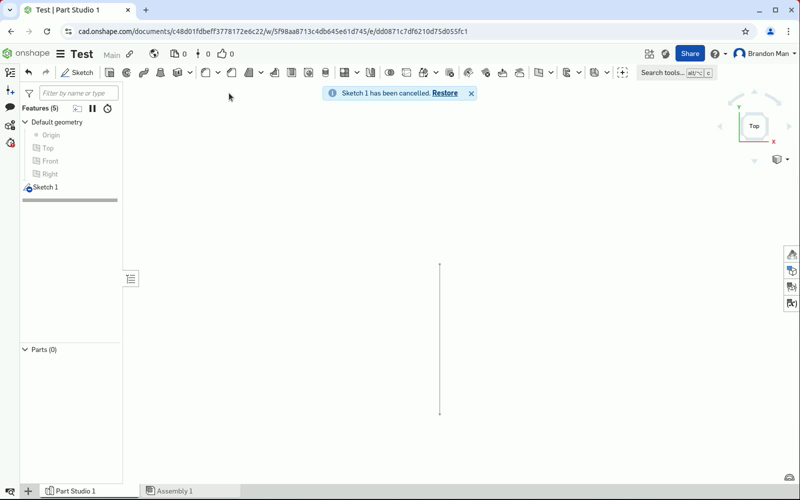
key(shift+s)
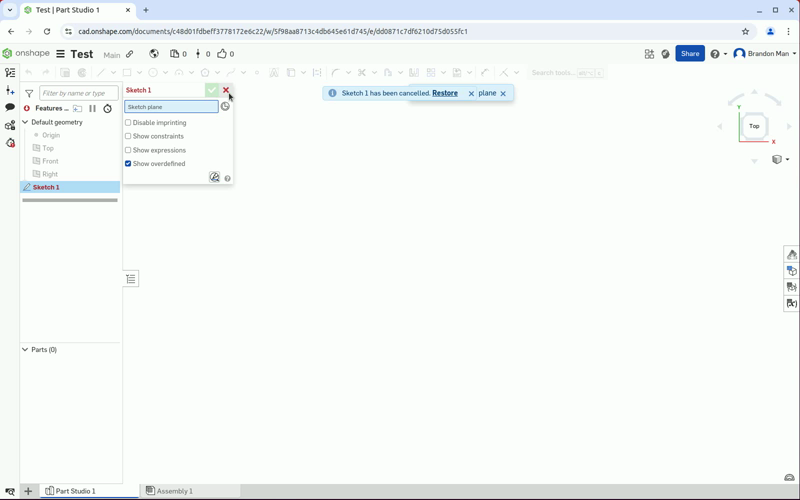
mouse_move(73, 150)
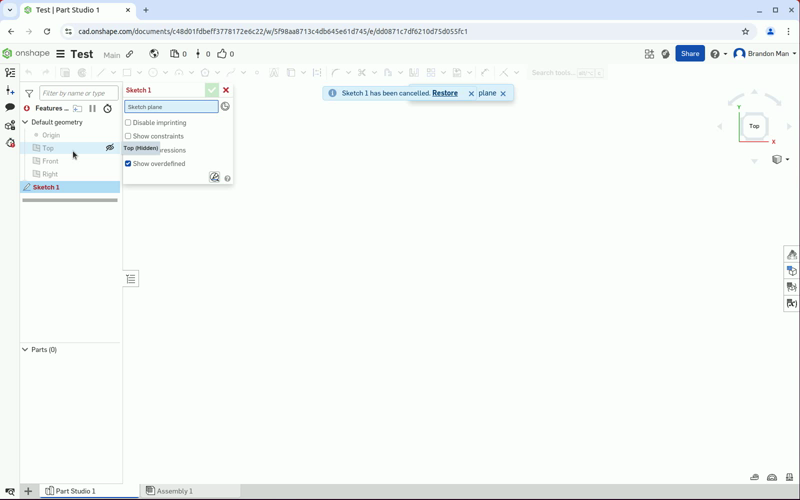
click(73, 150)
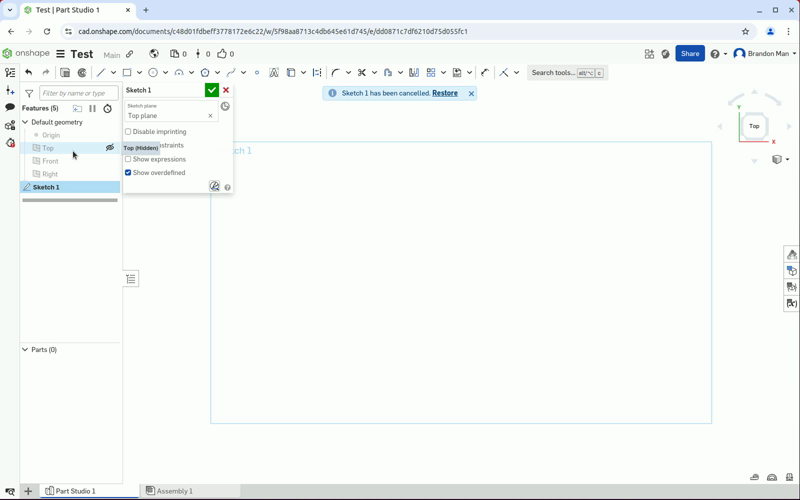
mouse_move(73, 352)
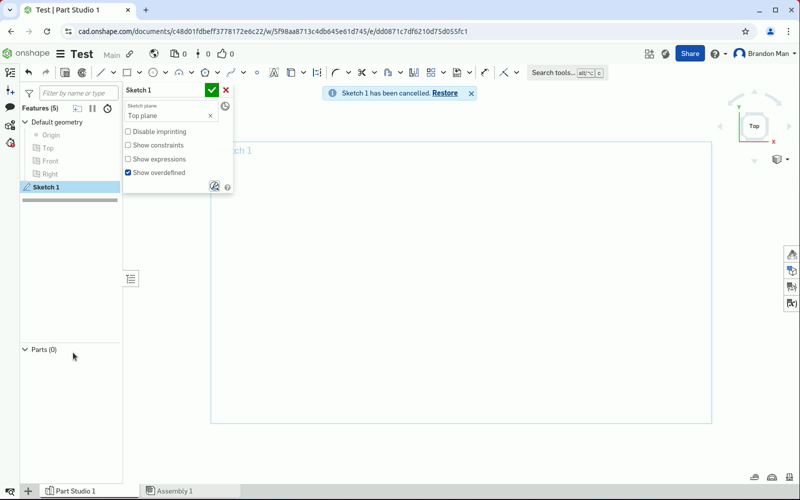
key(y)
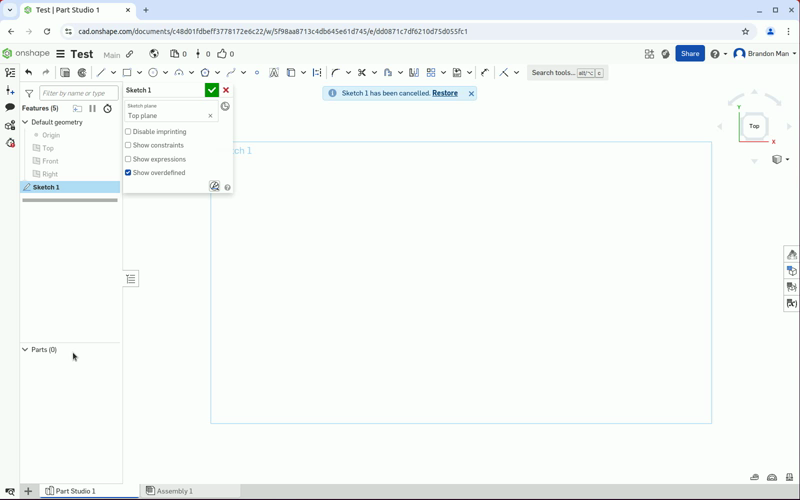
key(c)
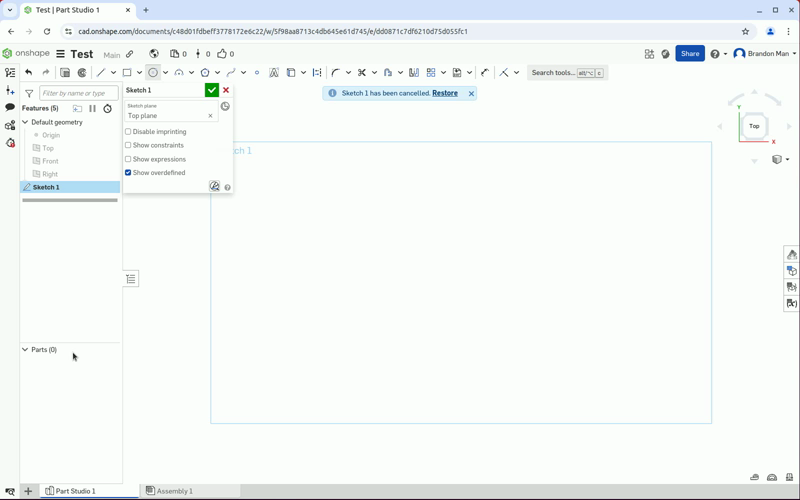
key_down(shift)
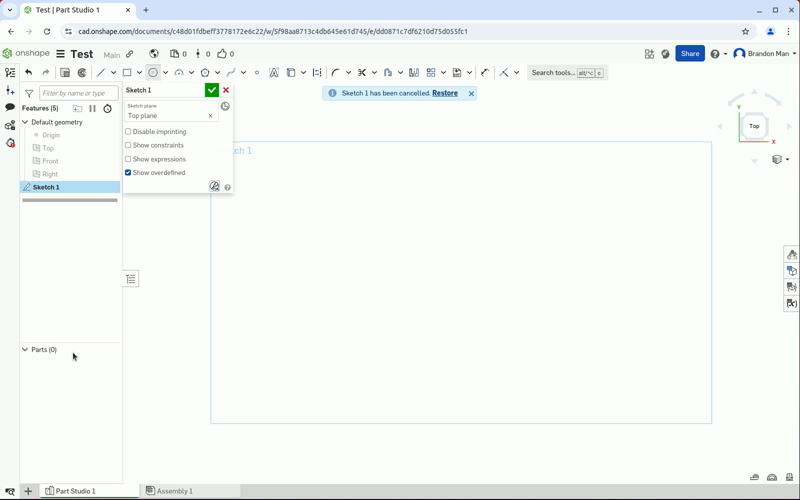
mouse_move(461, 281)
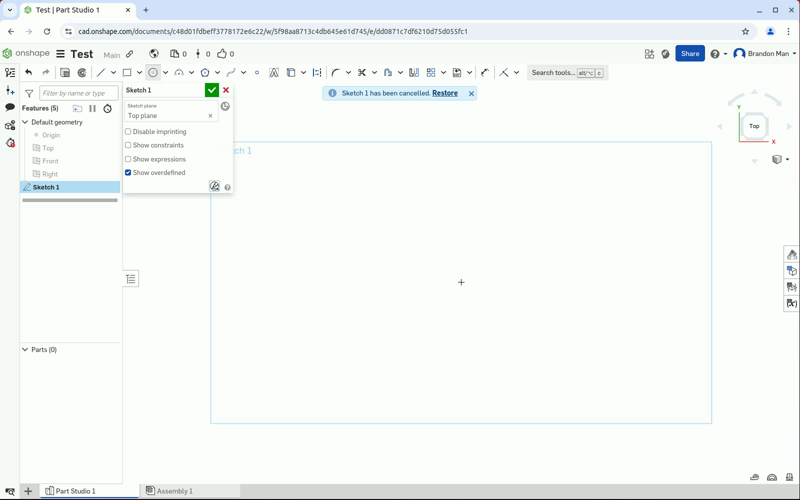
click(461, 281)
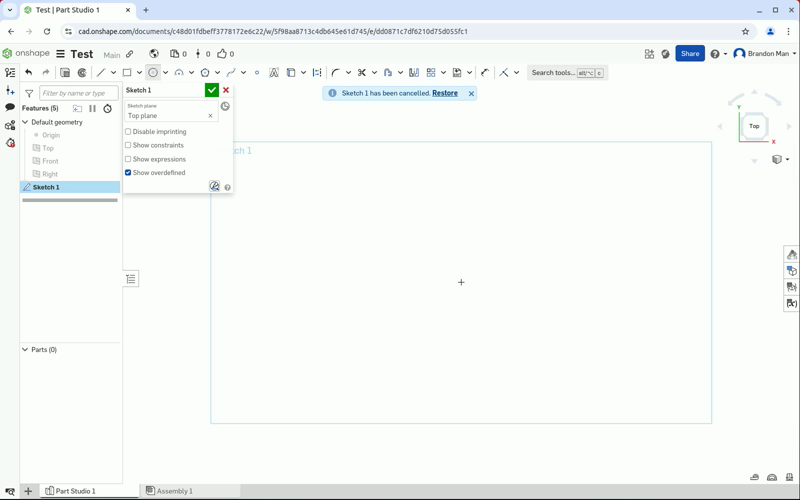
key_up(shift)
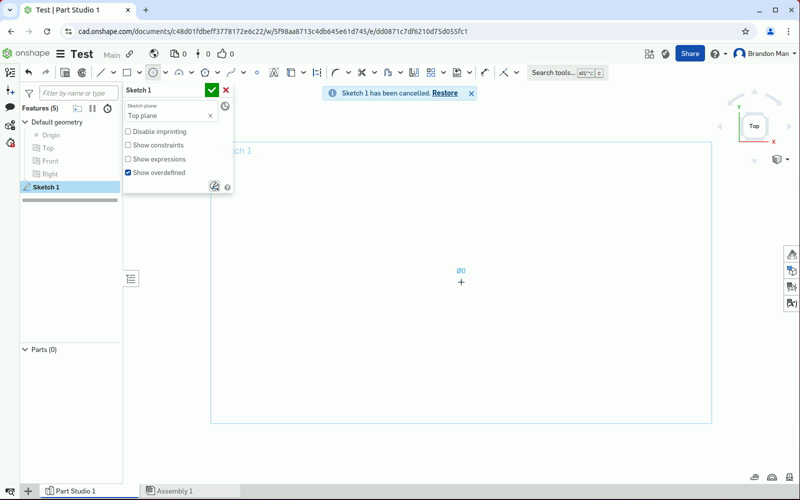
mouse_move(490, 281)
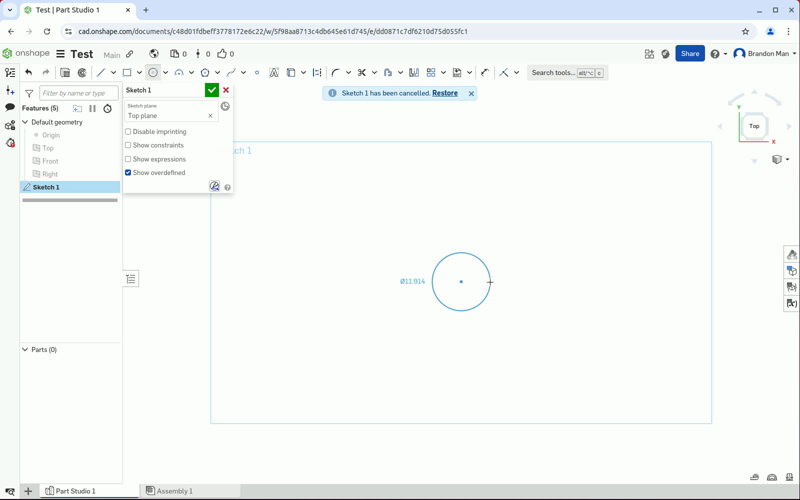
click(490, 281)
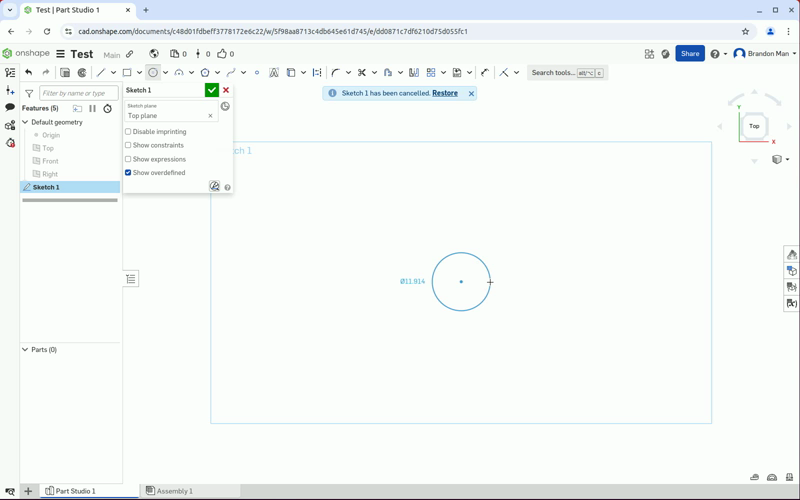
key(esc)
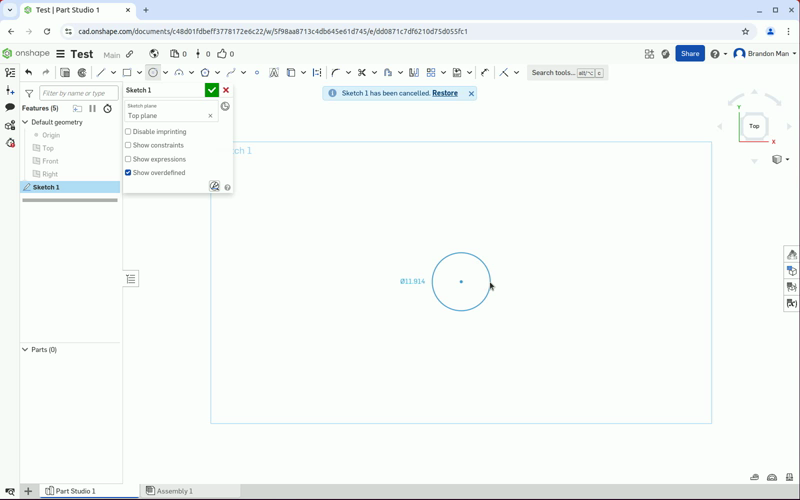
key(c)
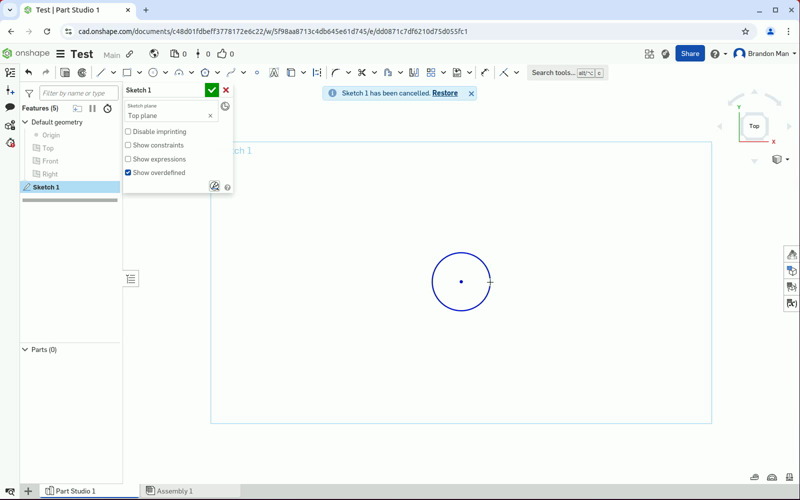
key_down(shift)
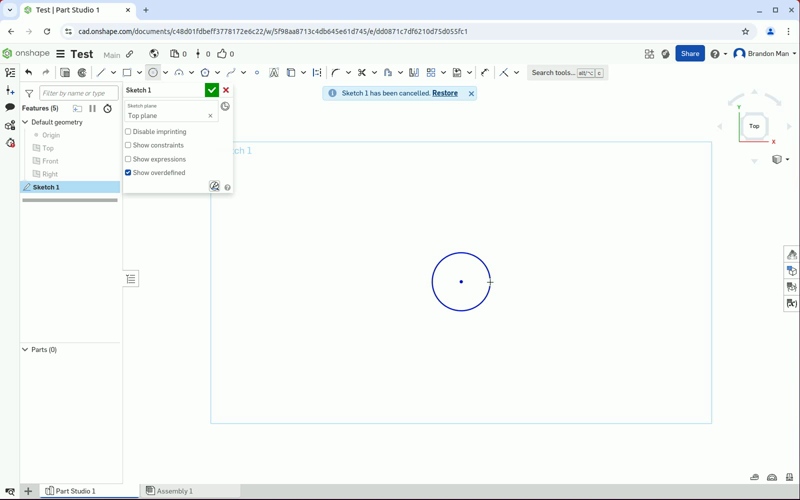
mouse_move(461, 281)
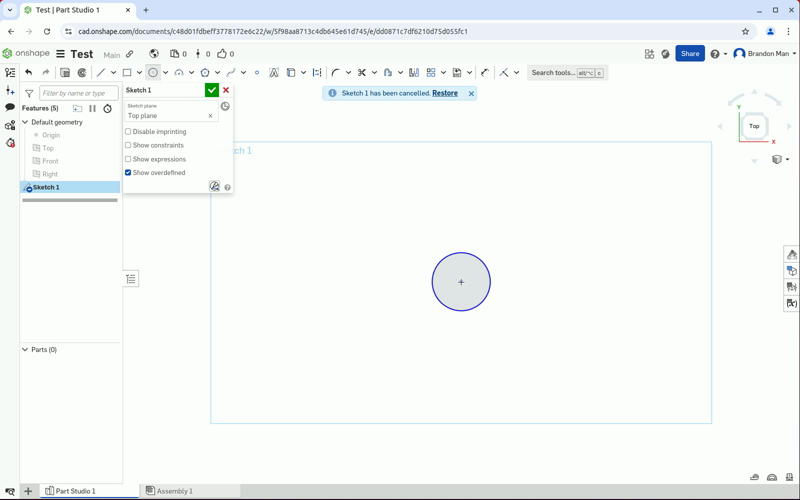
click(461, 281)
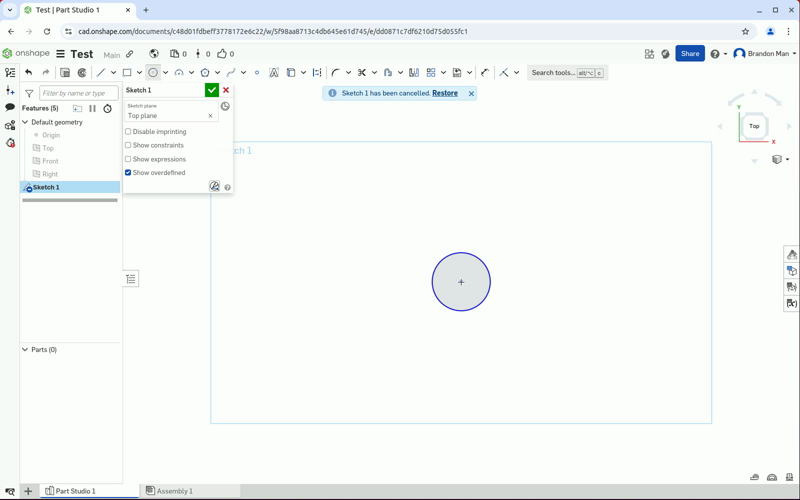
key_up(shift)
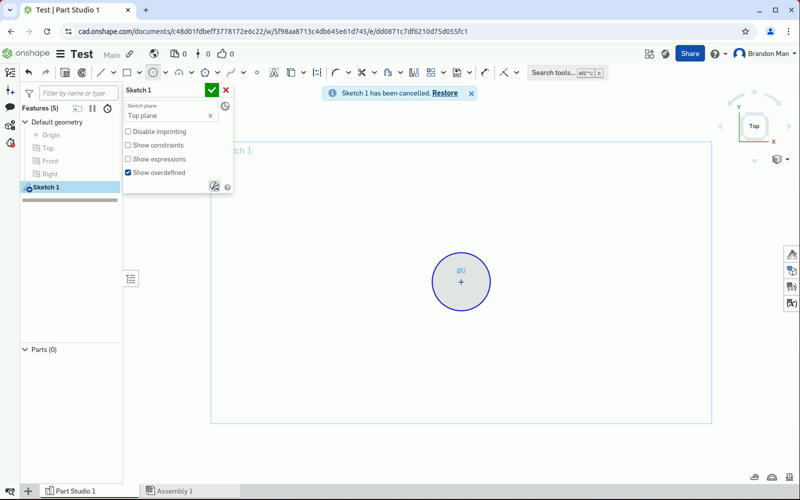
mouse_move(468, 281)
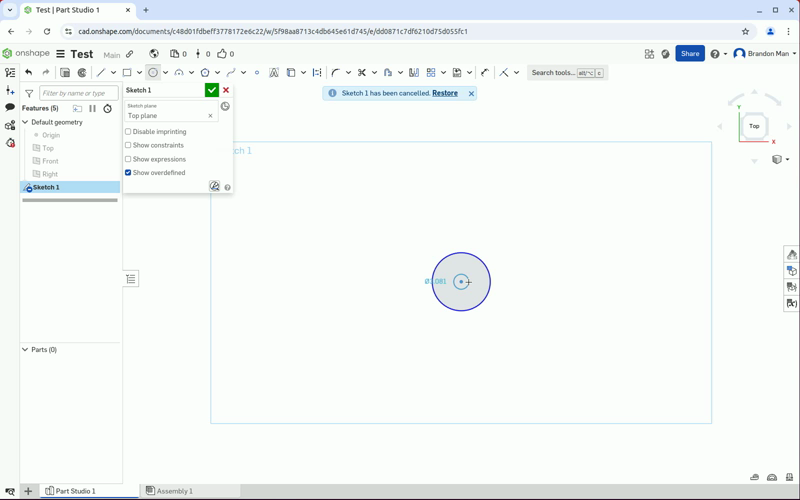
click(468, 281)
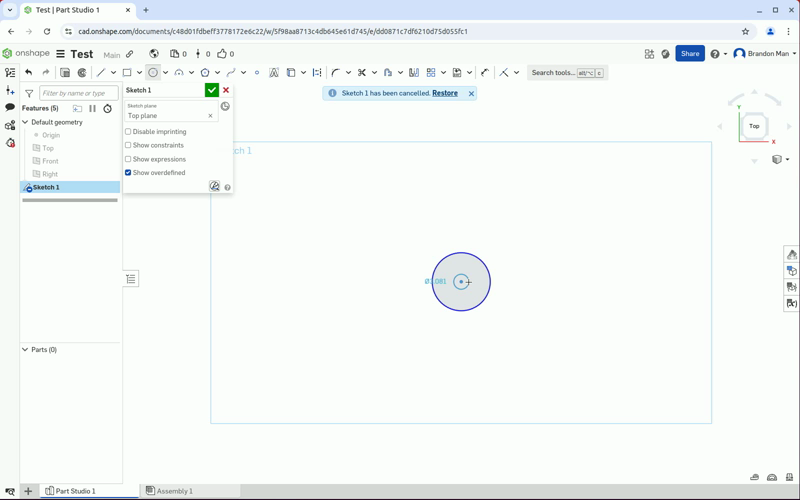
key(esc)
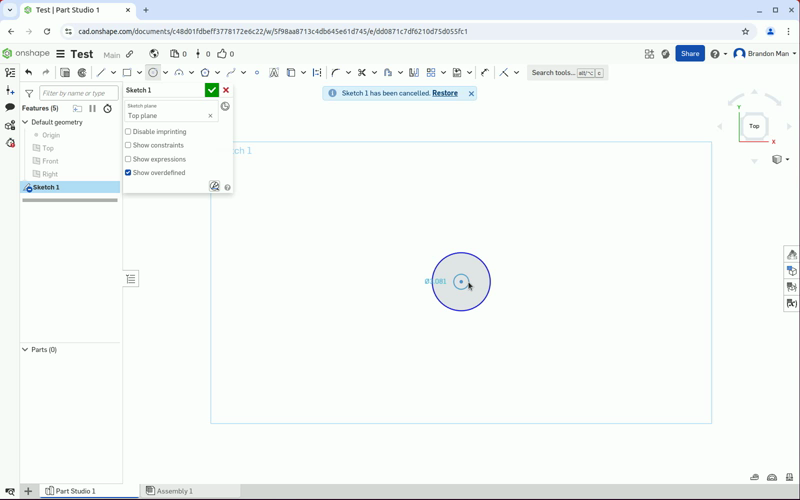
mouse_move(481, 282)
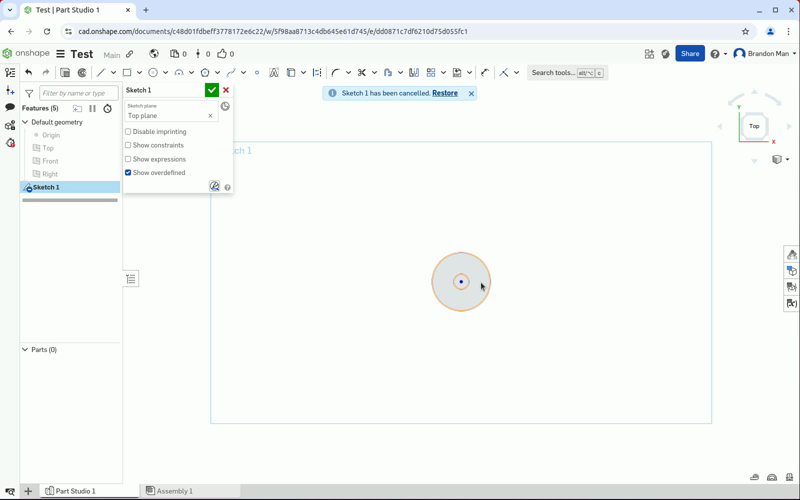
click(481, 282)
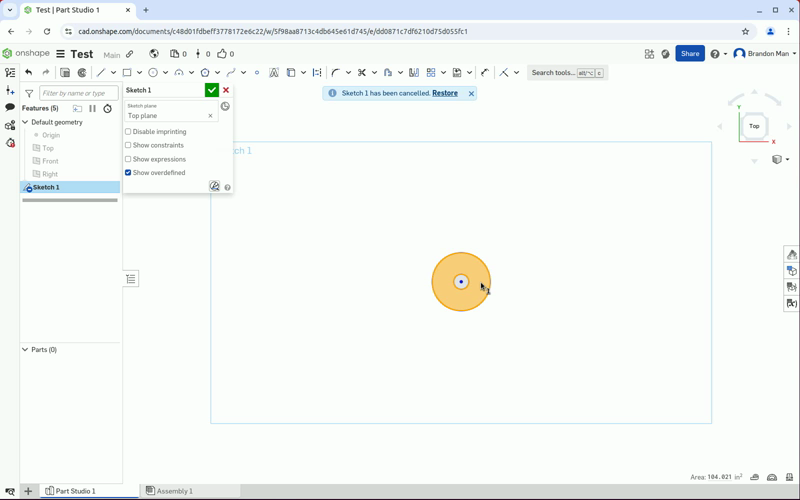
mouse_move(73, 352)
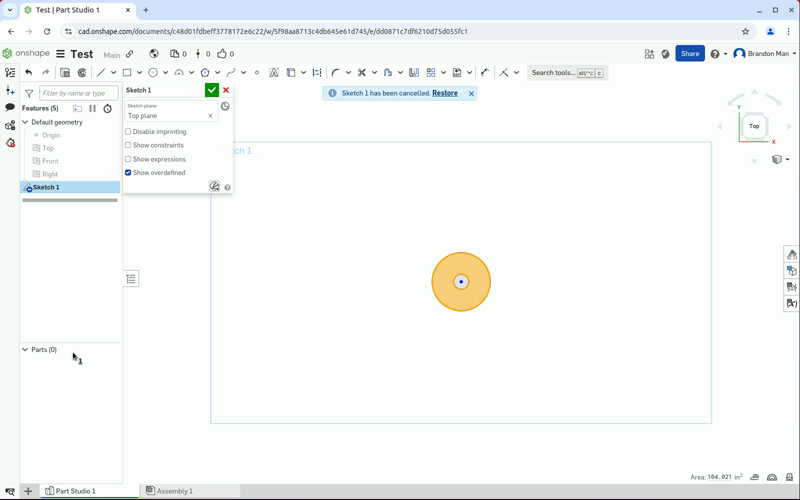
key(shift+y)
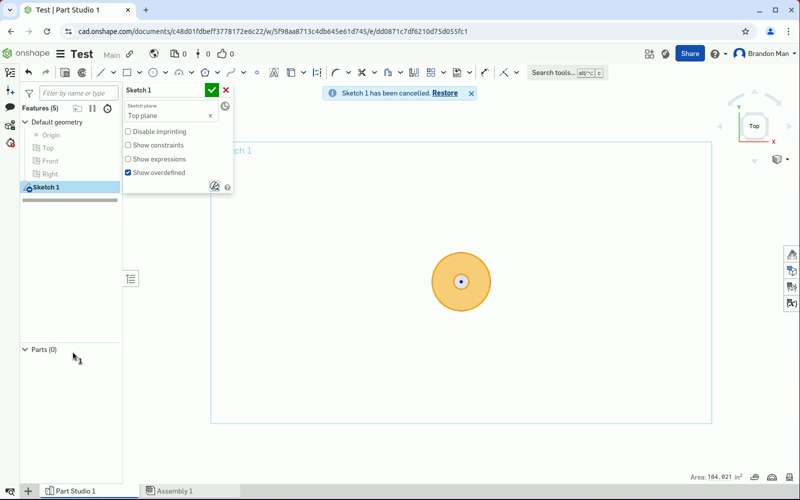
key(shift+e)
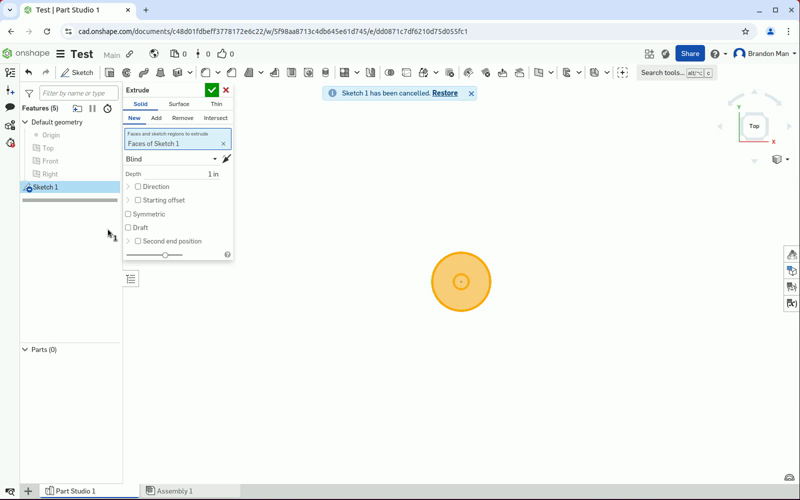
mouse_move(143, 106)
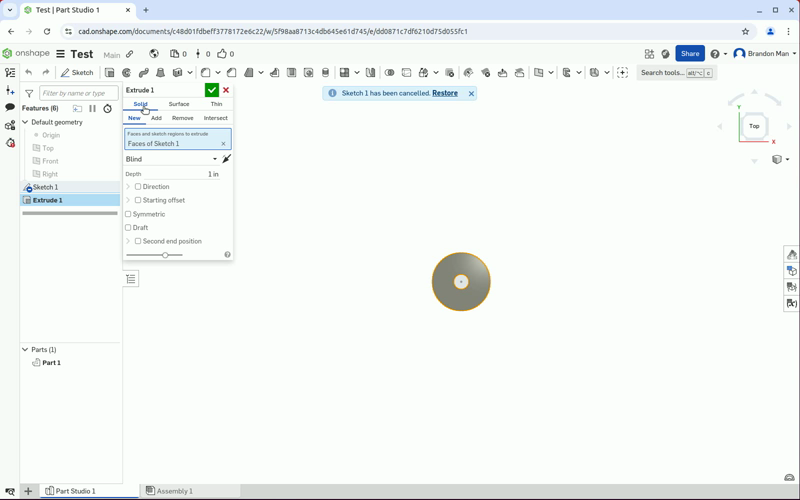
click(143, 106)
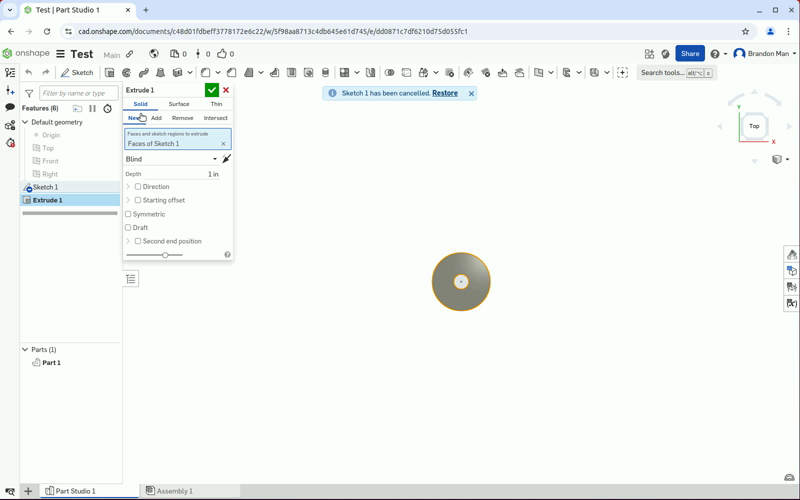
mouse_move(137, 120)
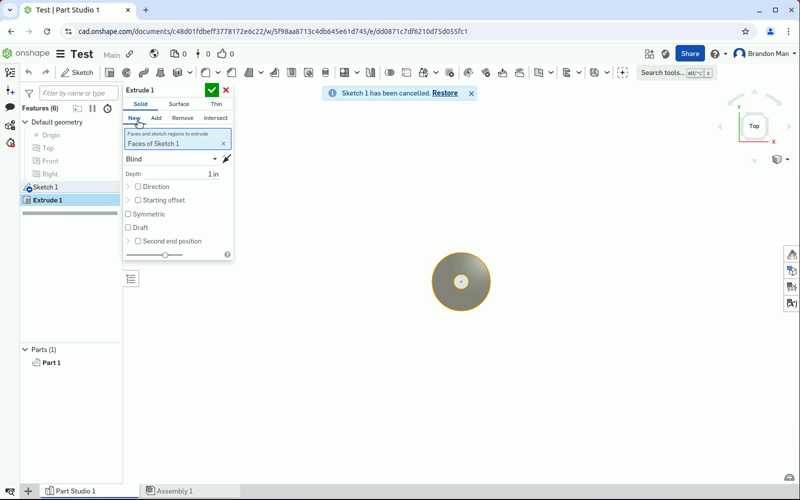
click(137, 120)
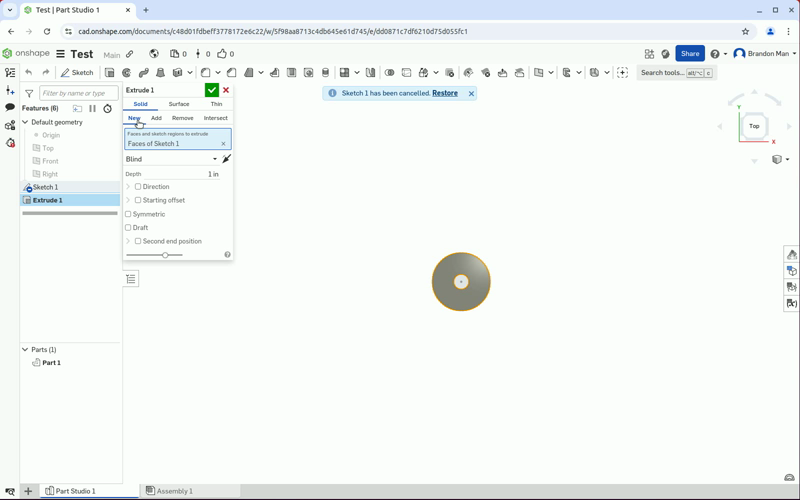
key(tab, 4)
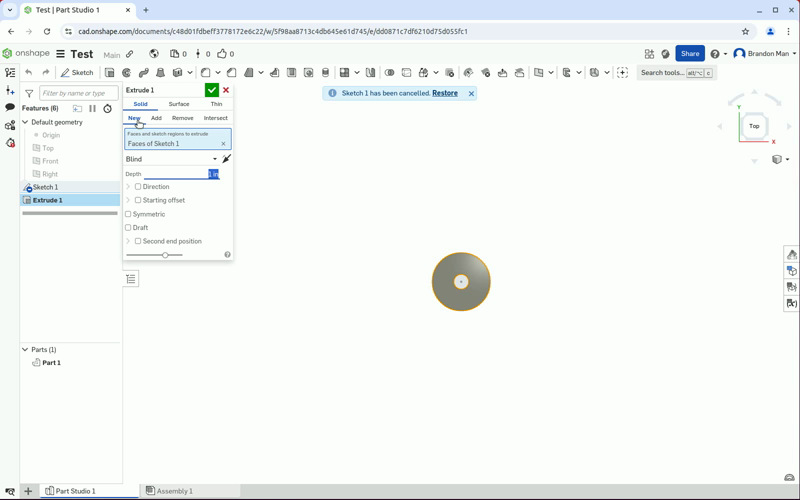
text(11.554)
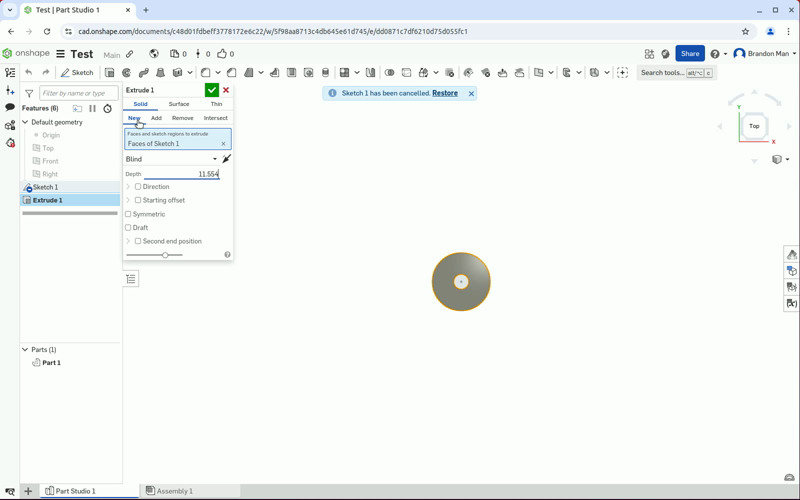
key(enter)
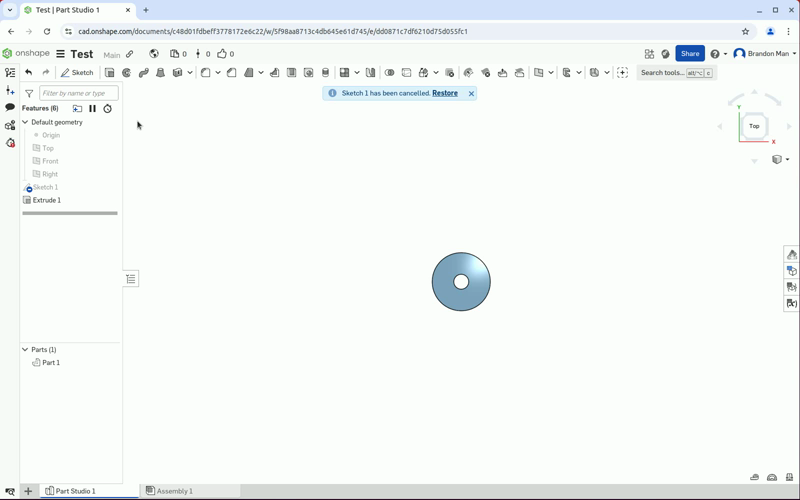
key(shift+h)
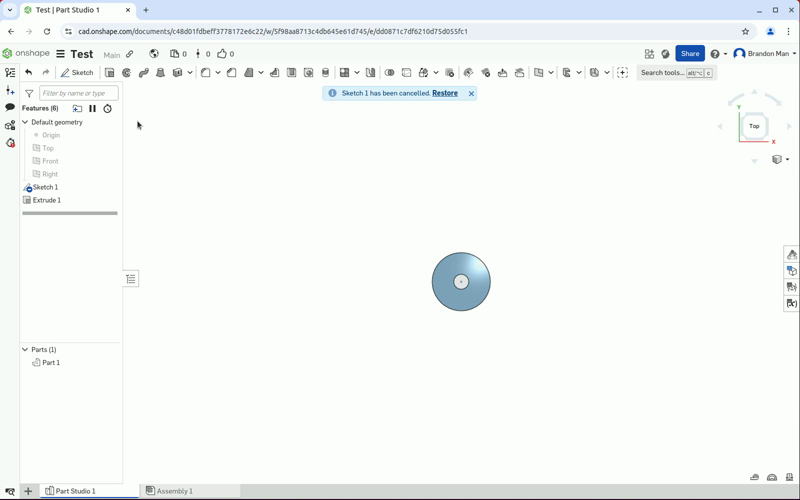
key(shift+h)
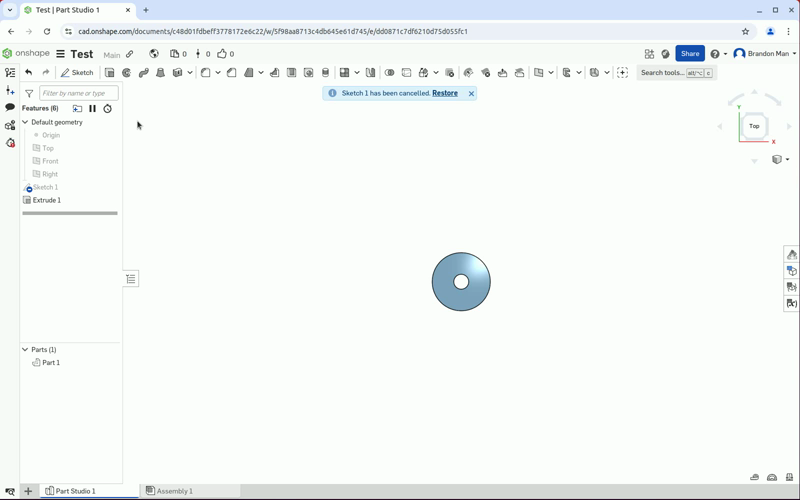
mouse_move(73, 189)
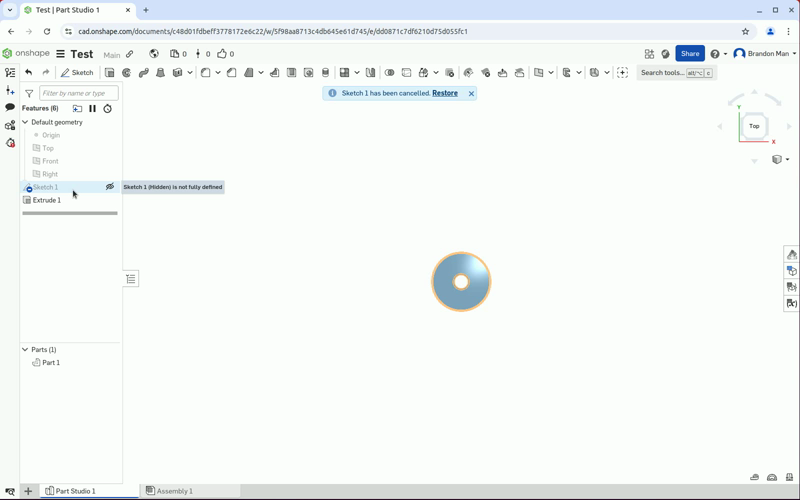
click(73, 189)
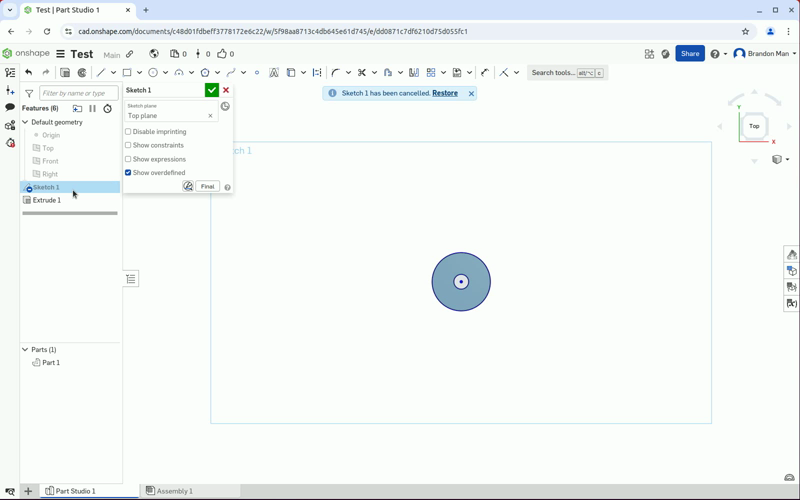
mouse_move(229, 92)
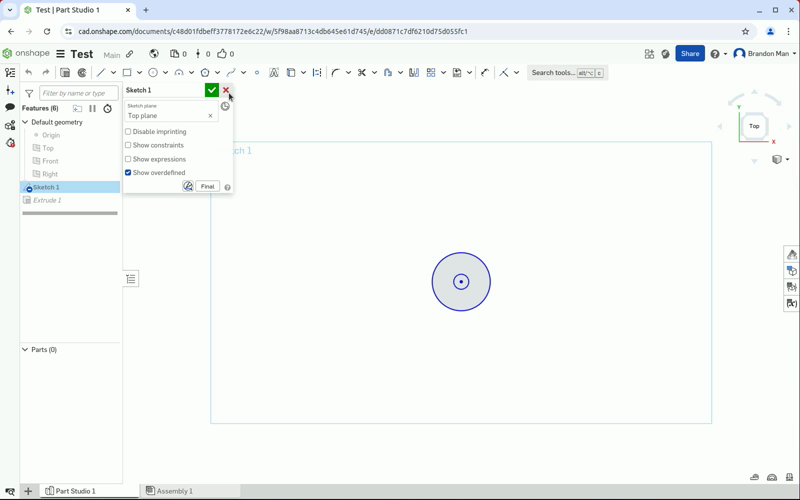
click(229, 92)
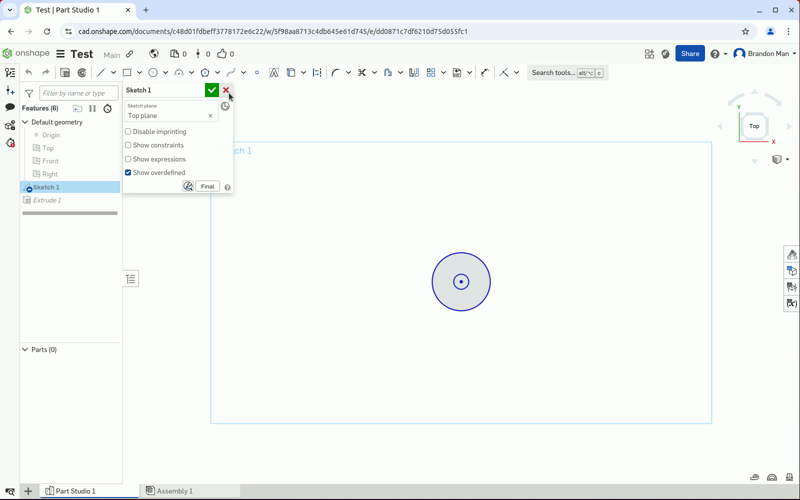
key(shift+s)
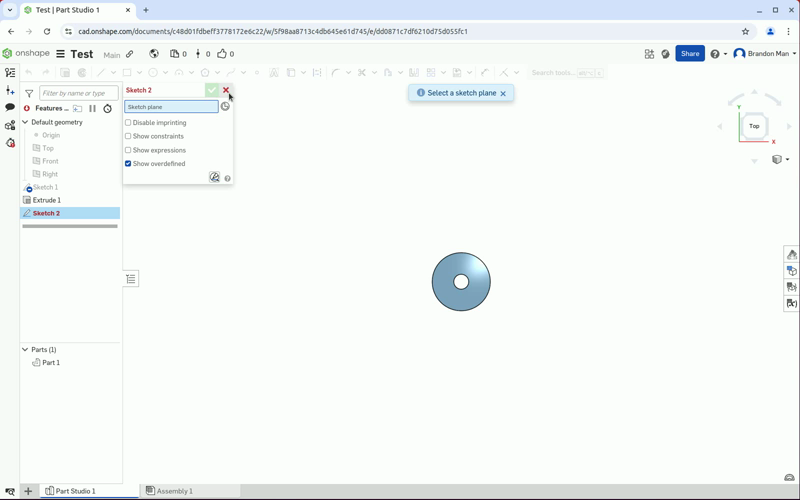
mouse_move(73, 150)
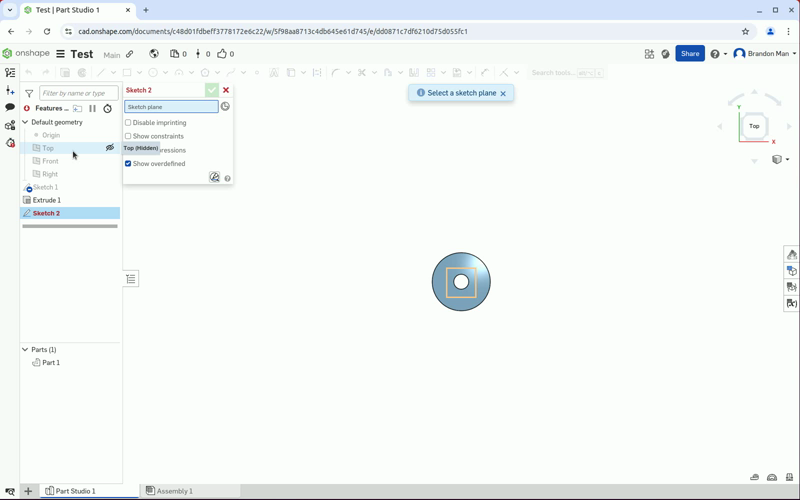
click(73, 150)
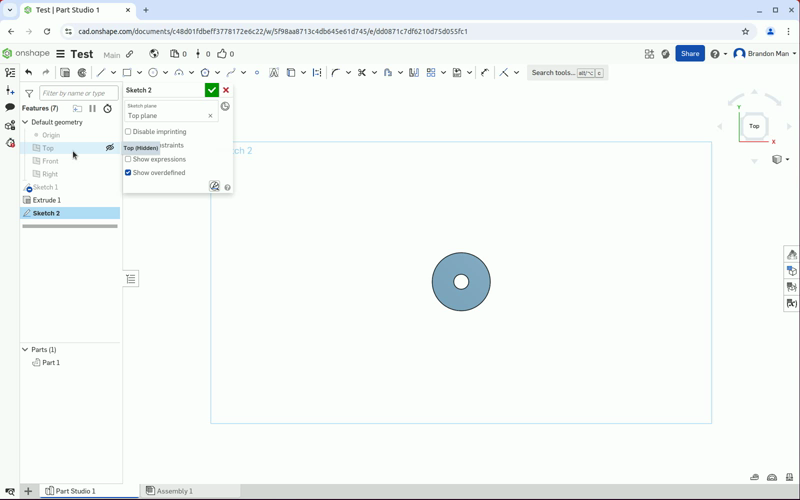
mouse_move(73, 352)
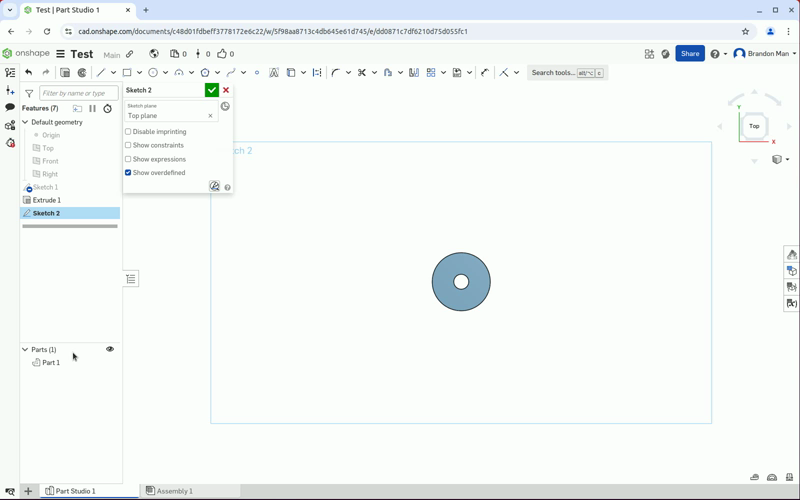
key(y)
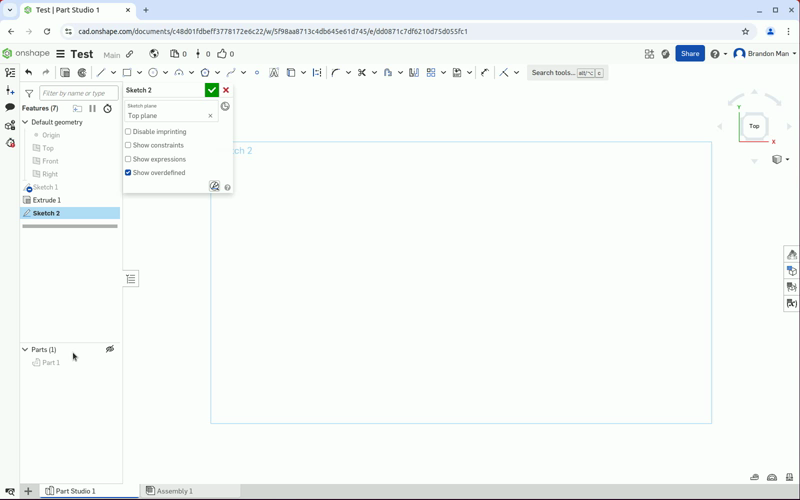
key(c)
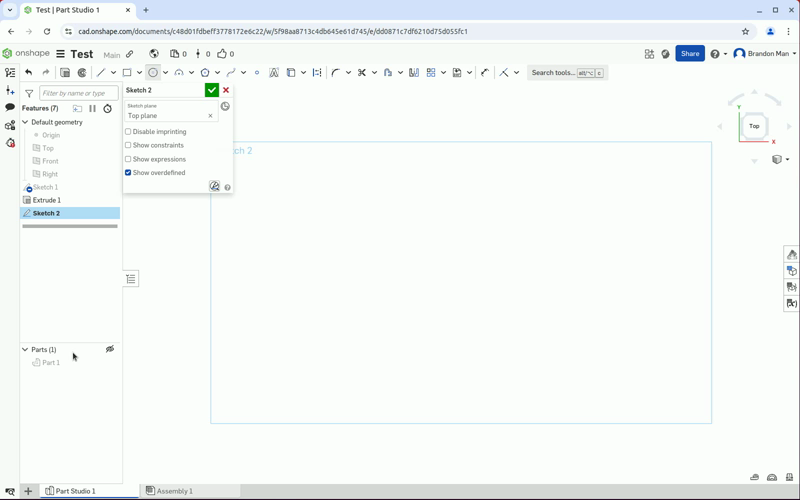
key_down(shift)
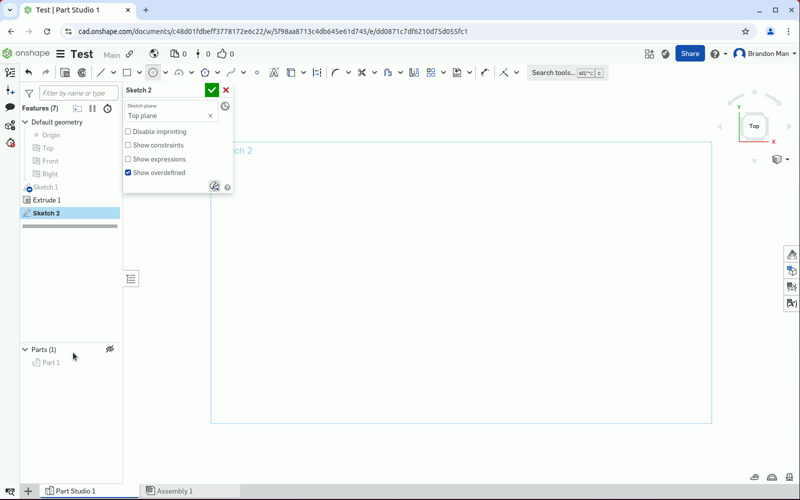
mouse_move(461, 281)
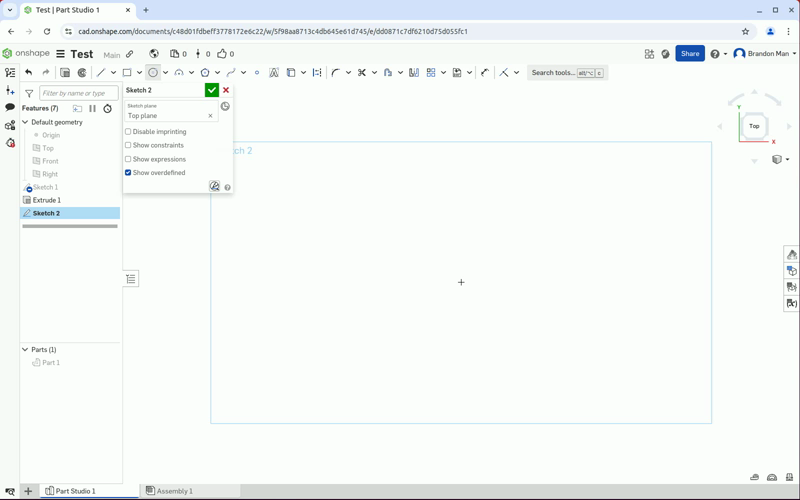
click(461, 281)
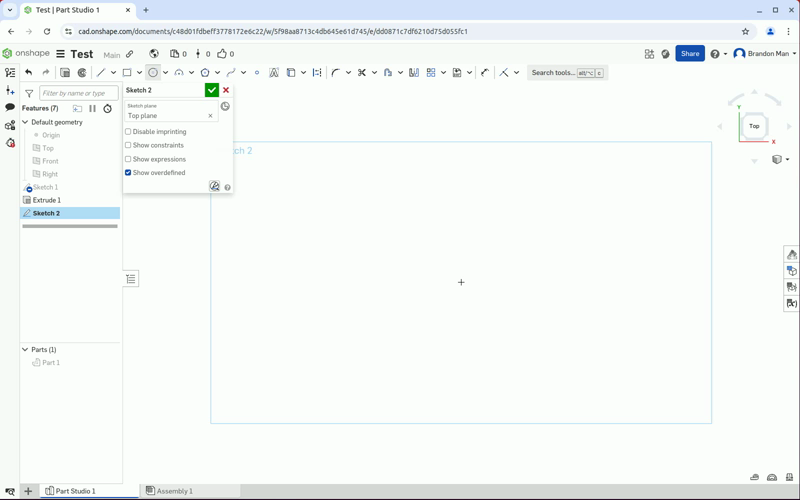
key_up(shift)
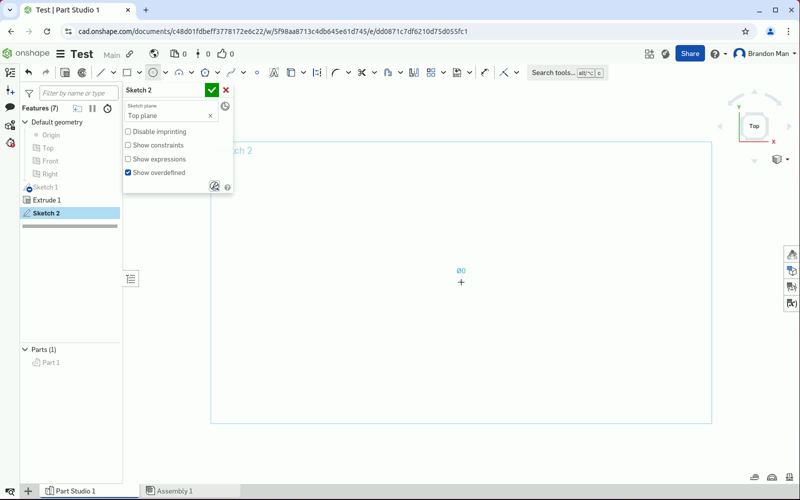
mouse_move(468, 281)
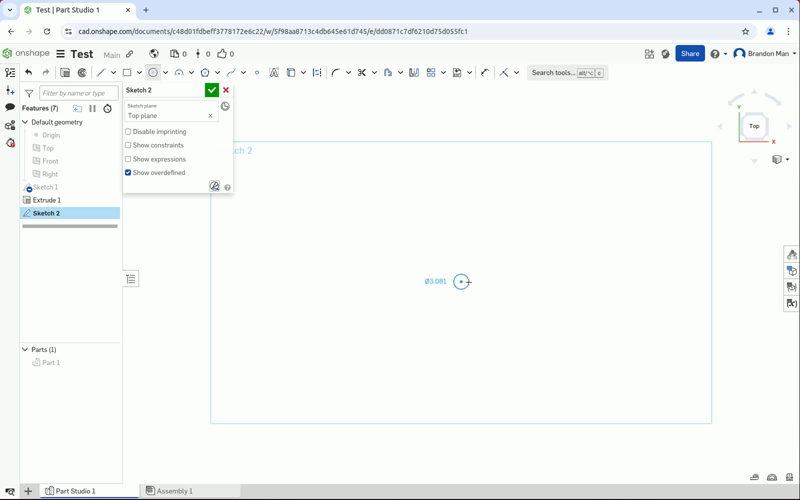
click(468, 281)
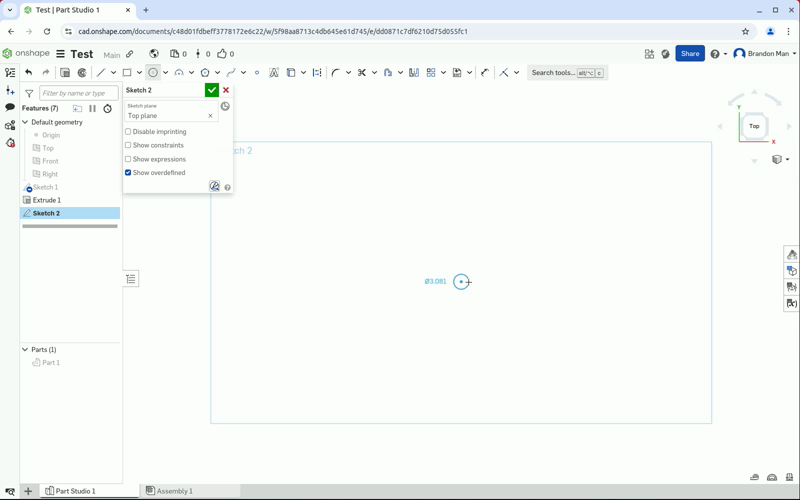
key(esc)
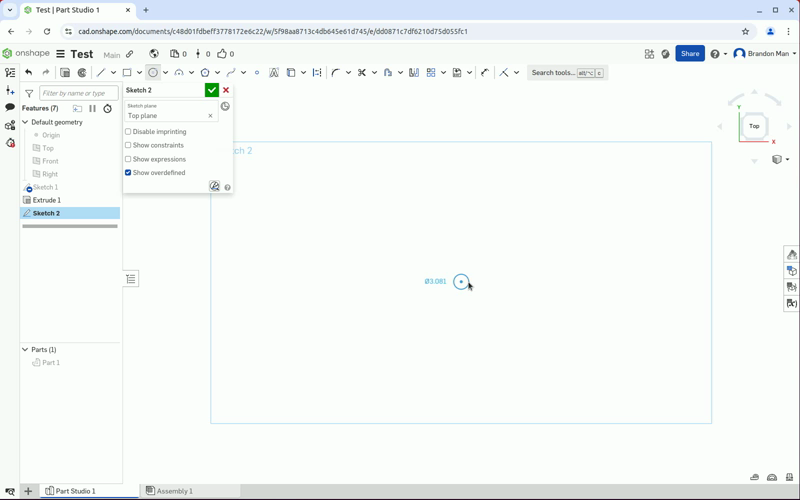
mouse_move(464, 281)
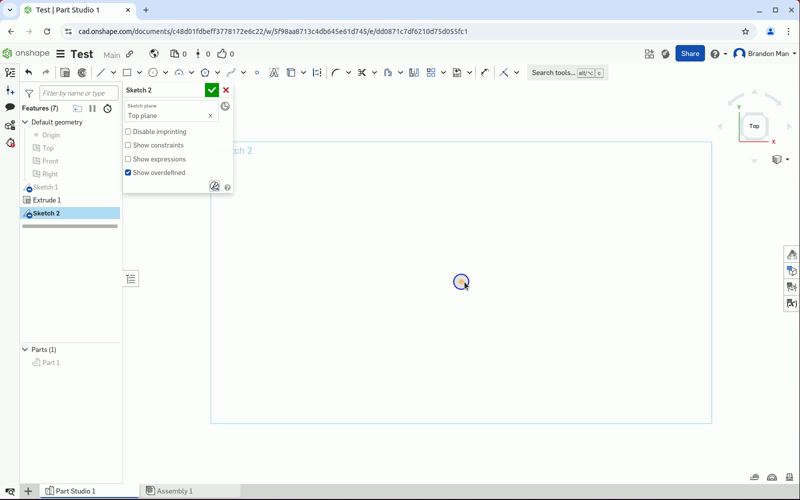
scroll(6)
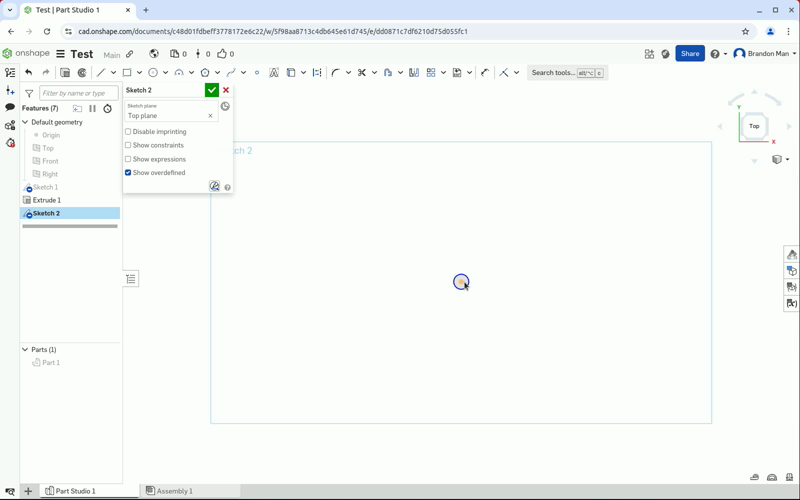
scroll(6)
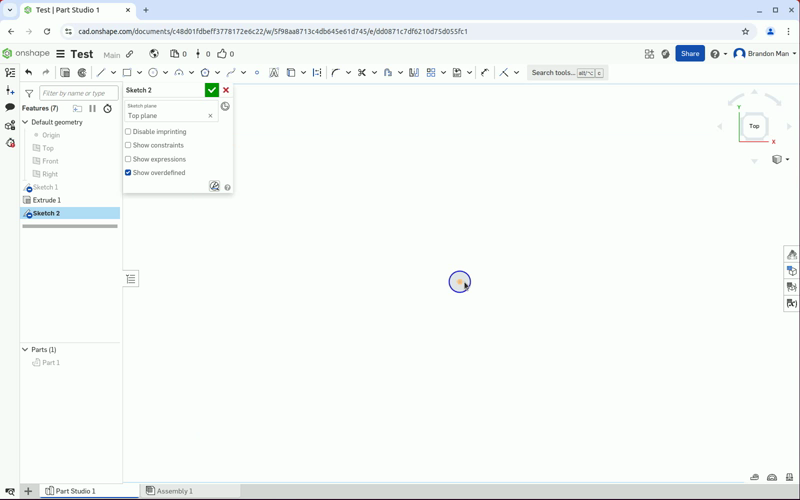
scroll(6)
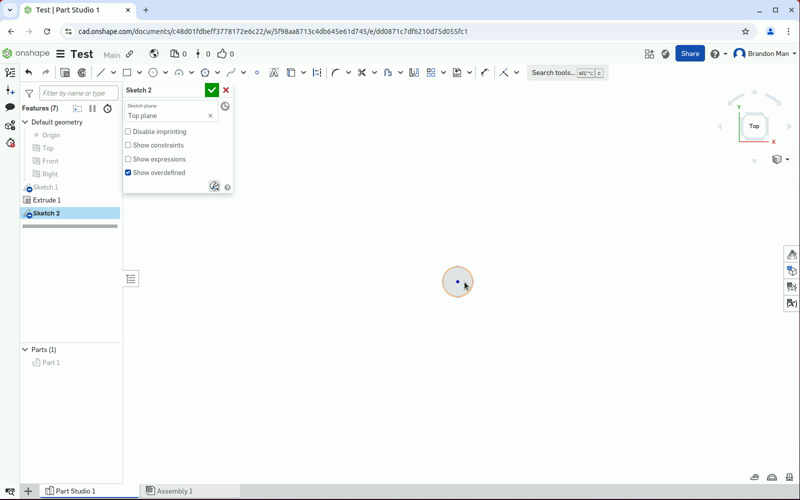
scroll(6)
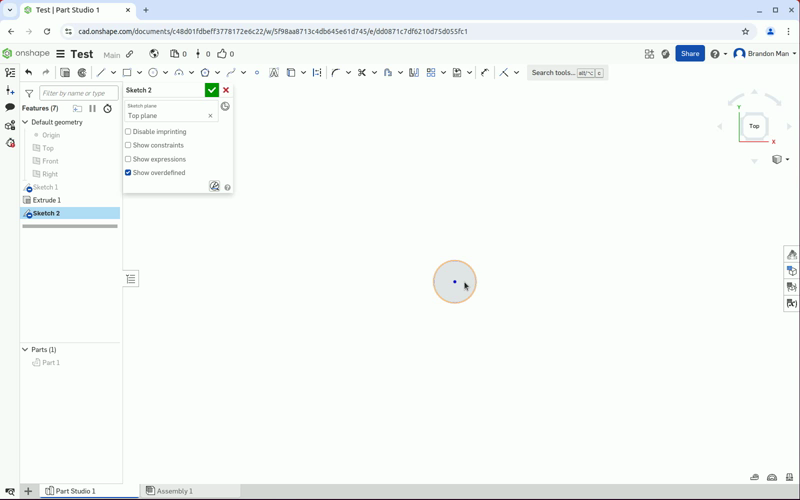
scroll(6)
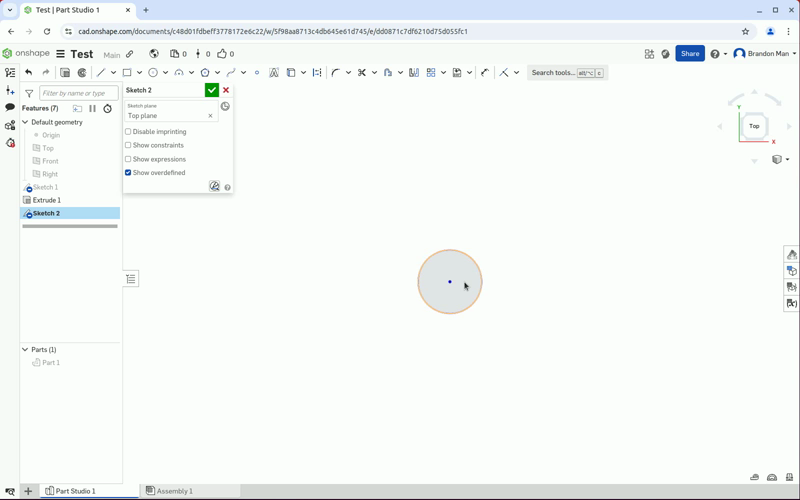
scroll(6)
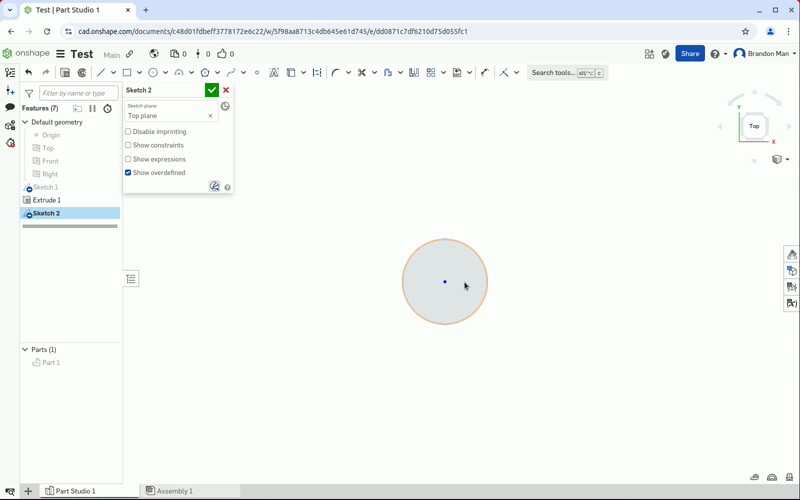
scroll(6)
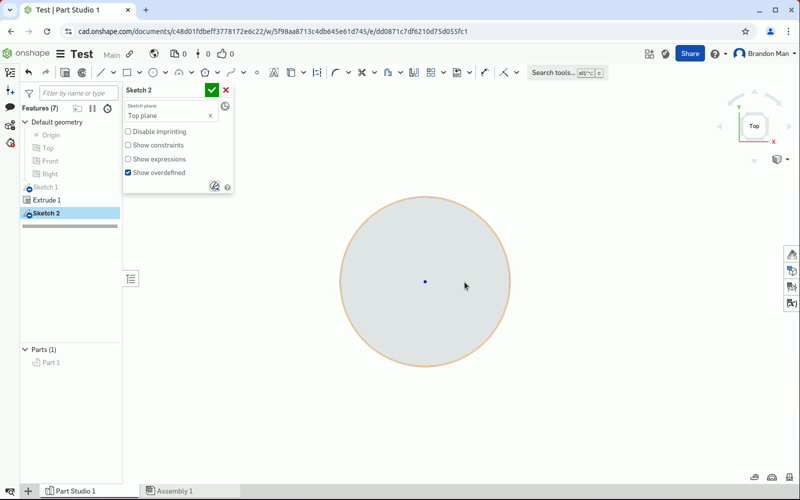
click(464, 281)
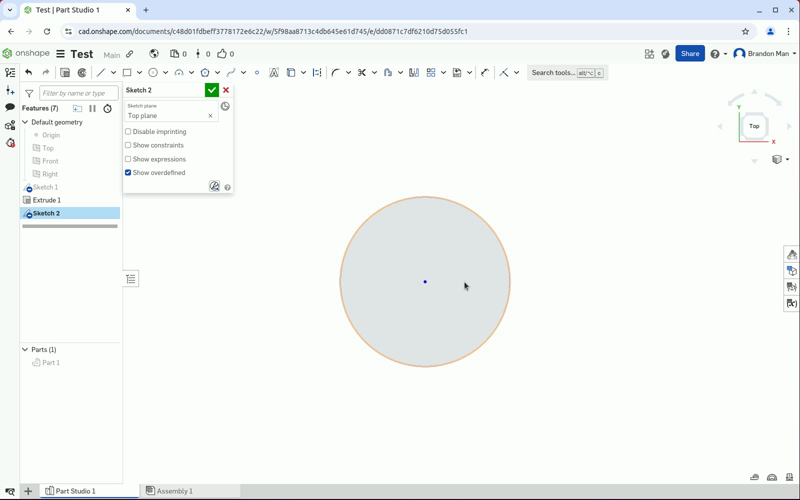
scroll(-6)
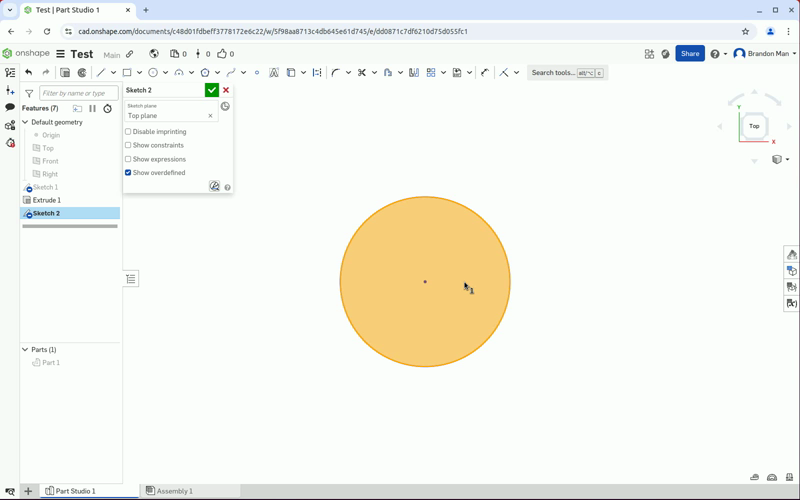
scroll(-6)
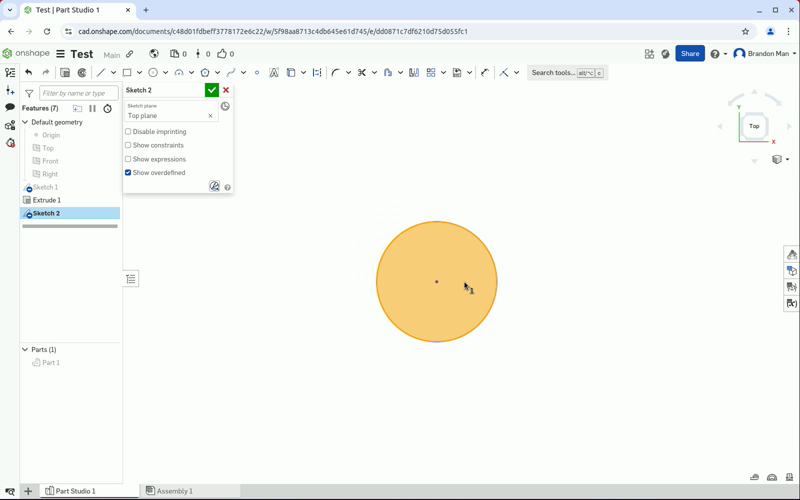
scroll(-6)
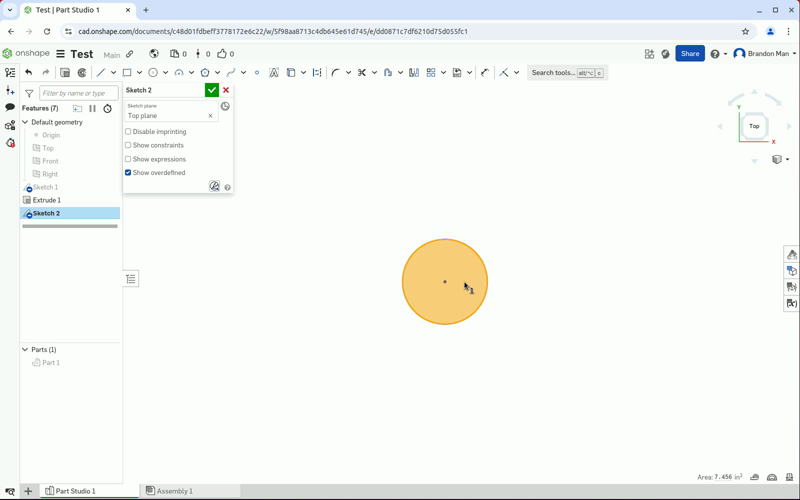
scroll(-6)
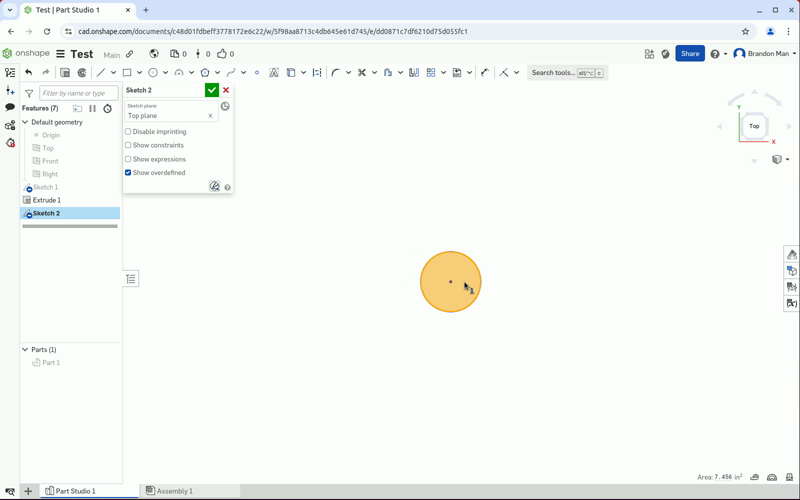
scroll(-6)
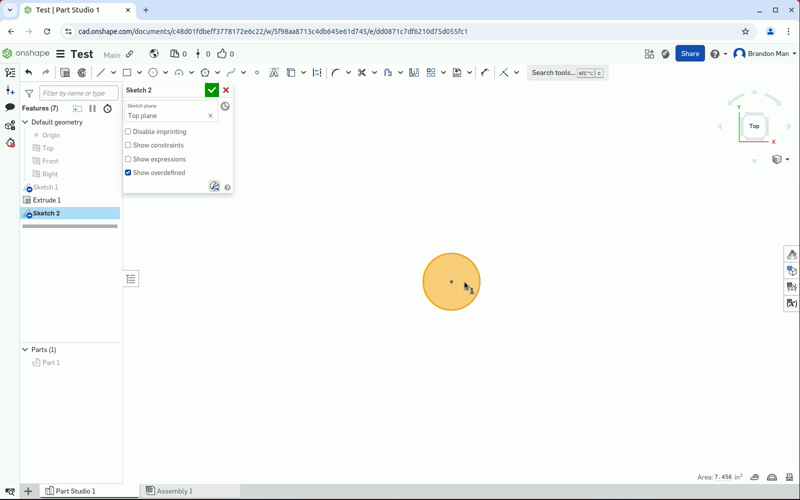
scroll(-6)
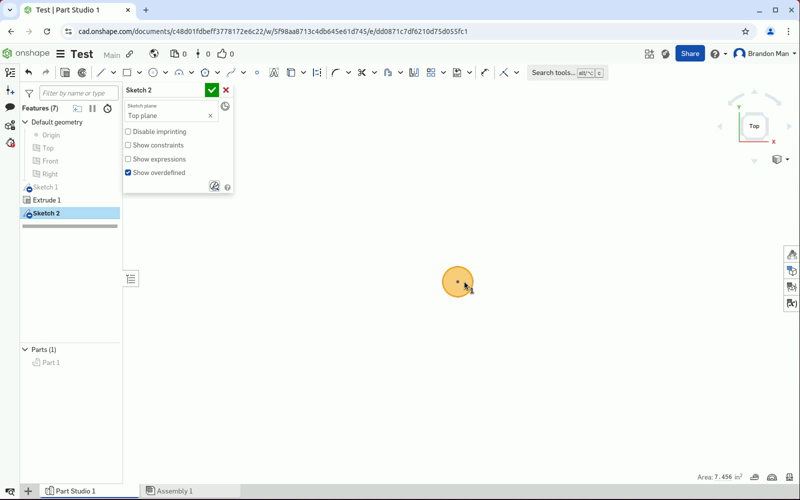
scroll(-6)
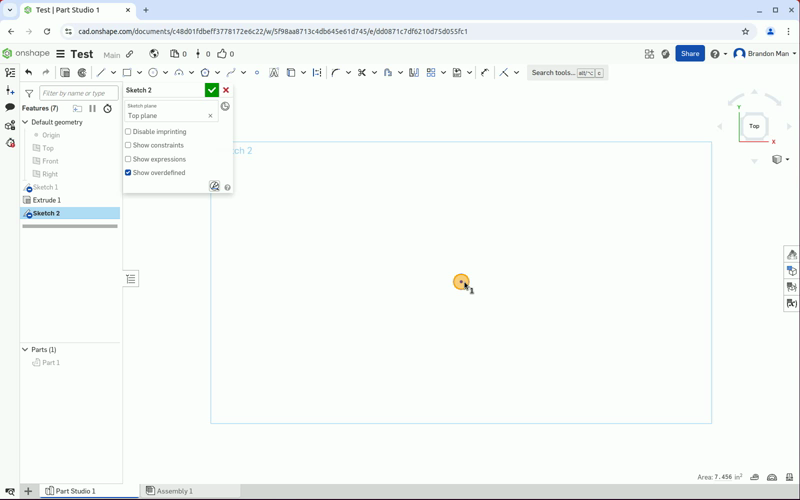
mouse_move(73, 352)
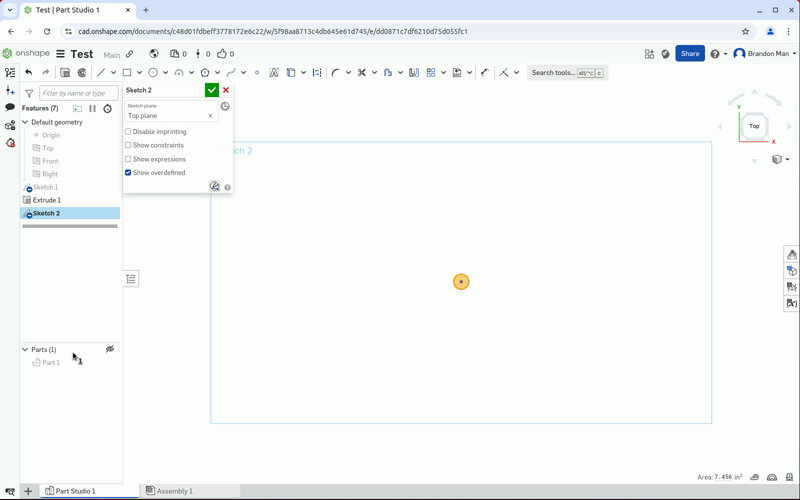
key(shift+y)
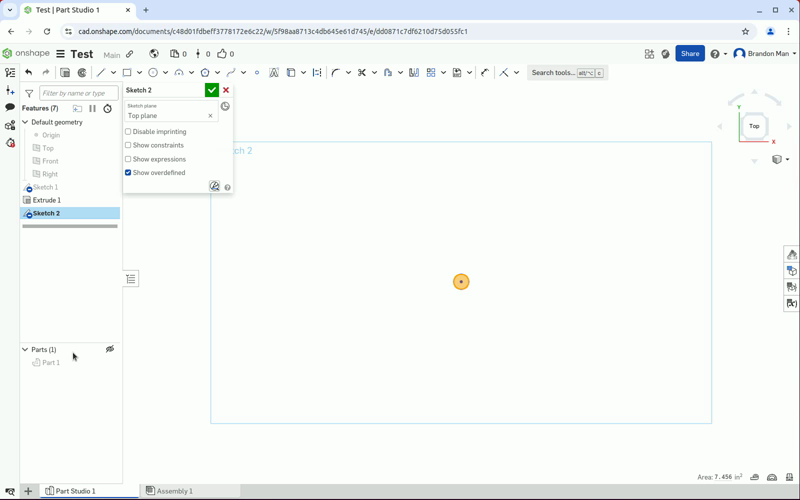
key(shift+e)
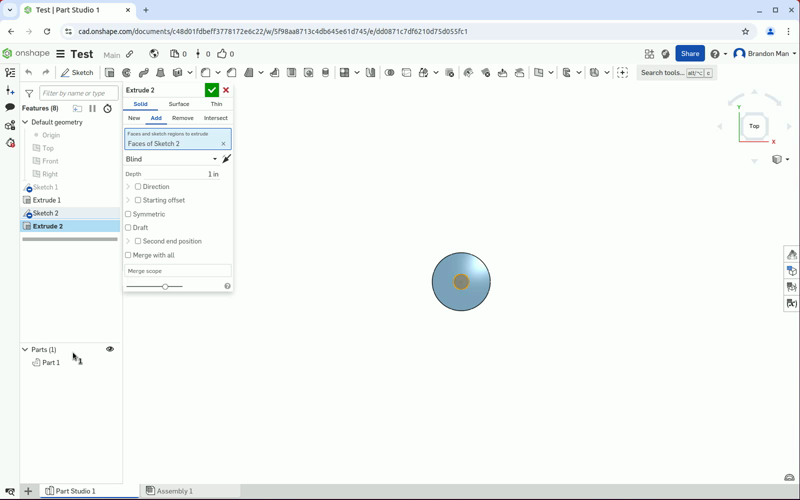
mouse_move(143, 106)
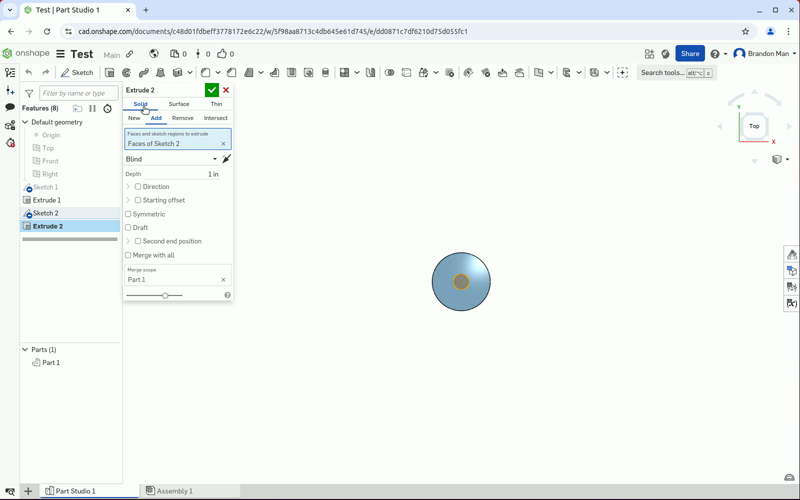
click(143, 106)
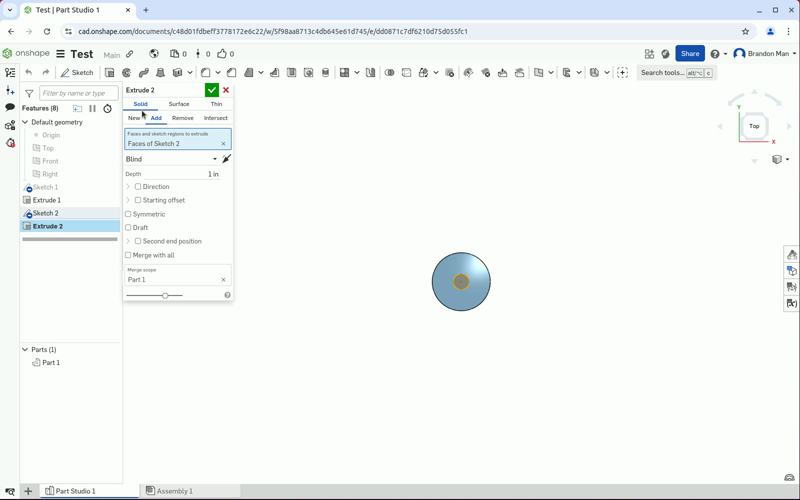
mouse_move(137, 120)
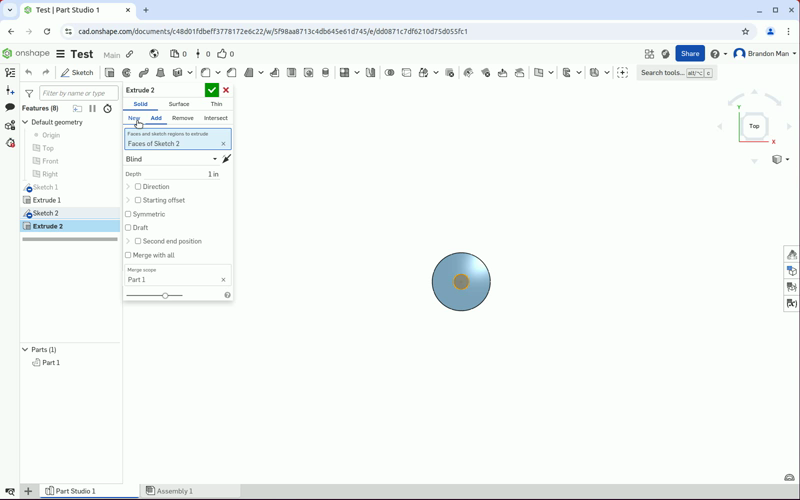
click(137, 120)
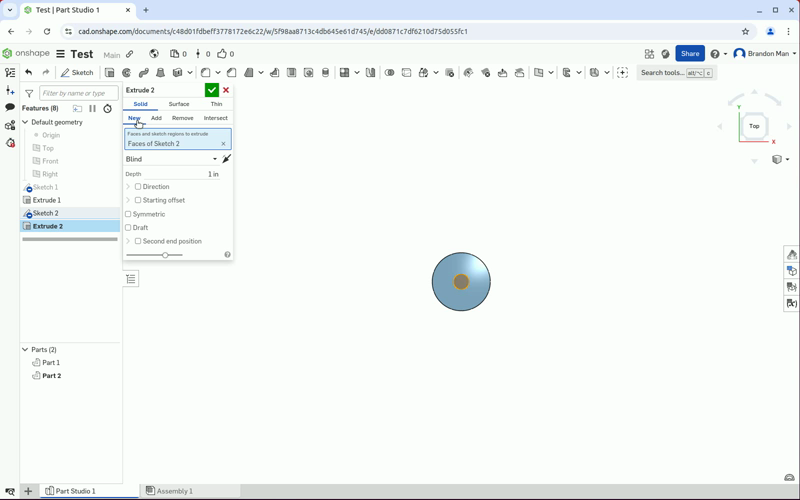
key(tab, 4)
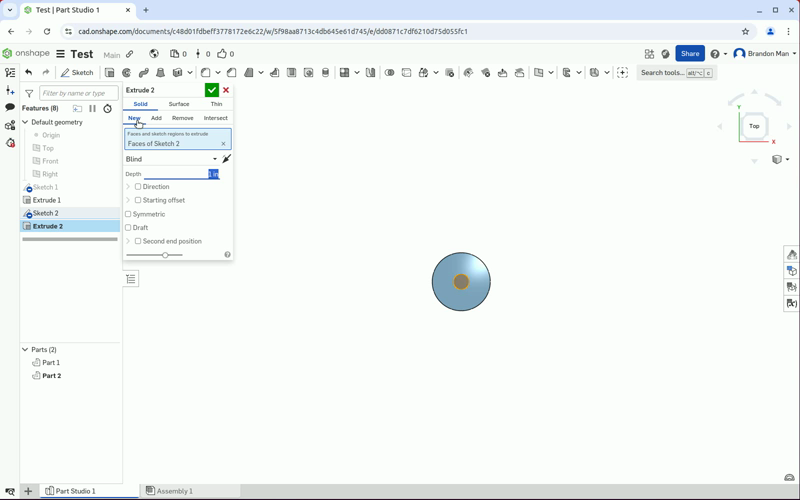
text(11.554)
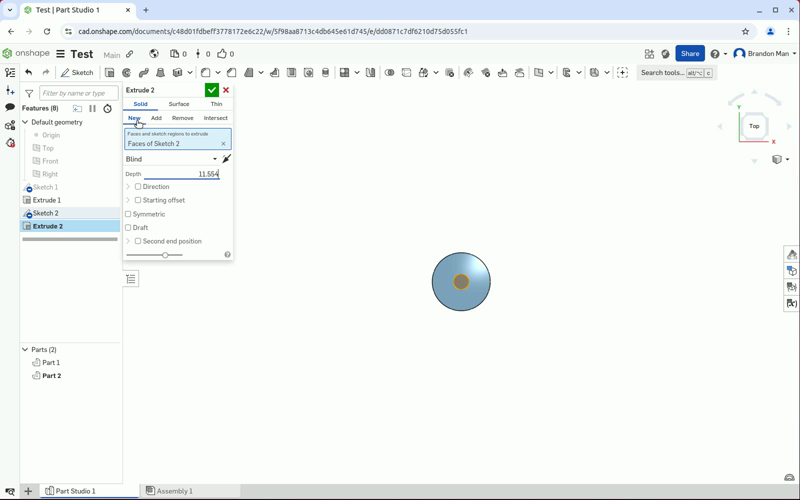
key(enter)
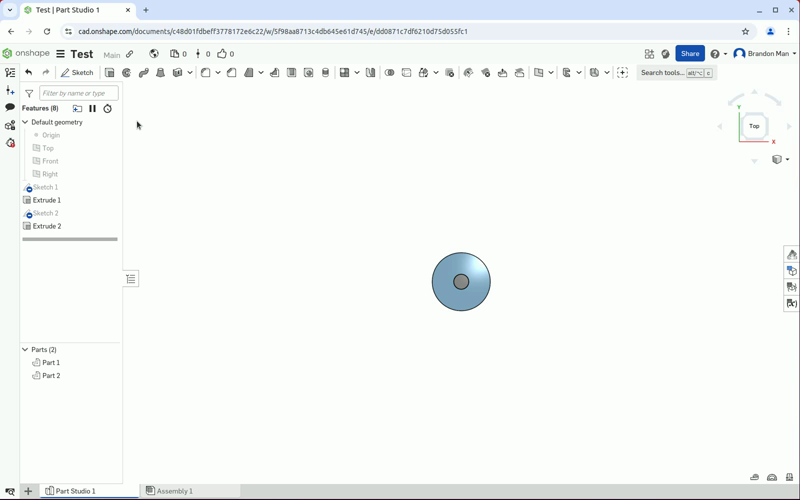
key(shift+h)
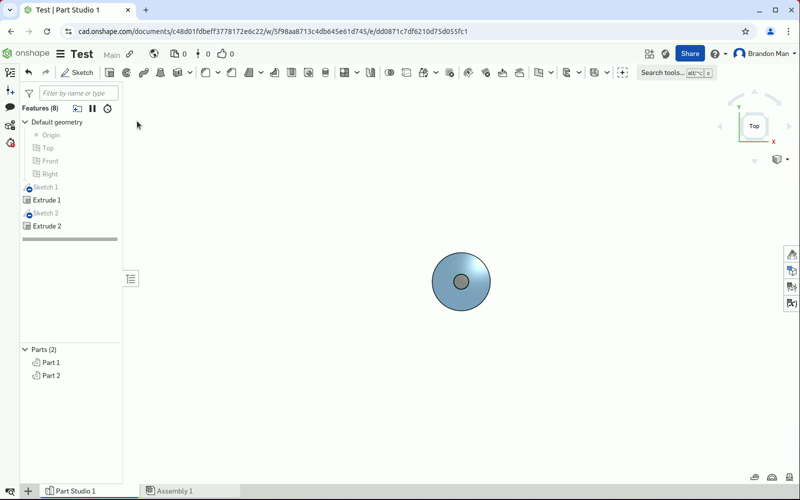
key(shift+h)
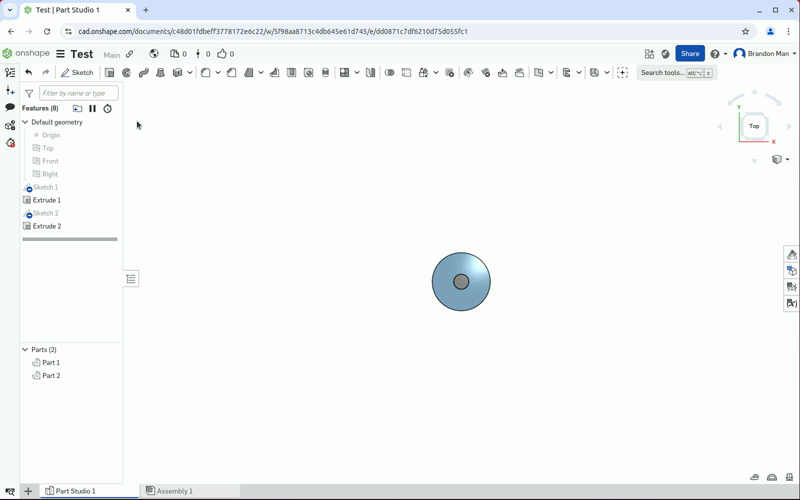
mouse_move(73, 189)
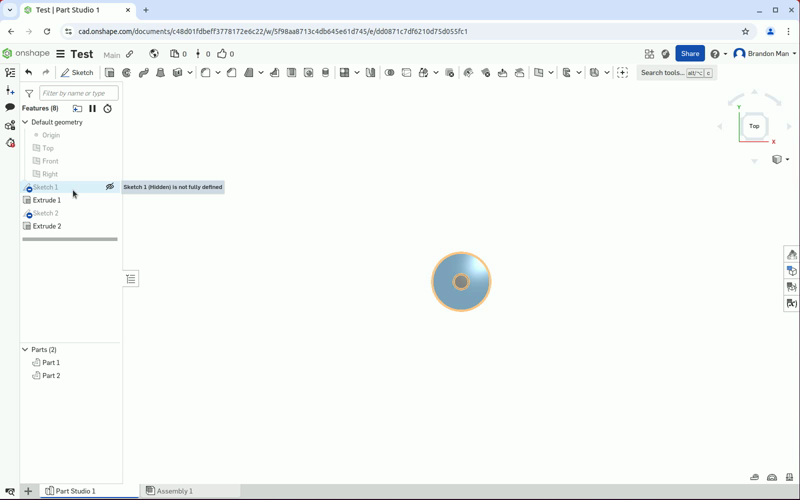
click(73, 189)
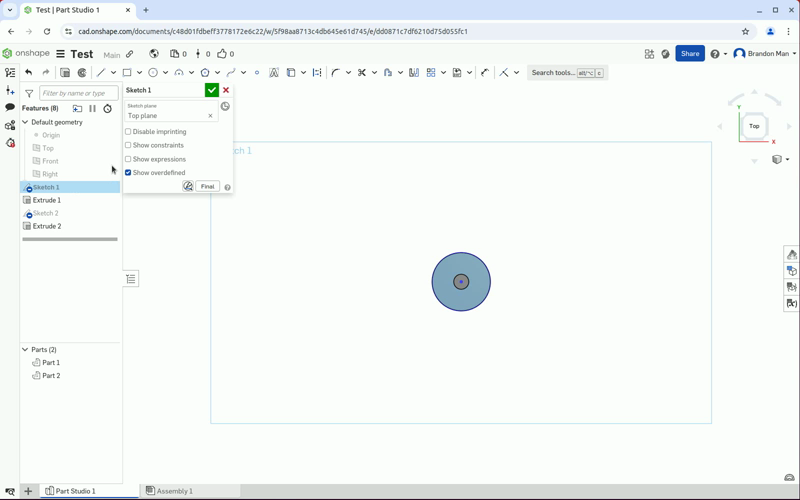
mouse_move(229, 92)
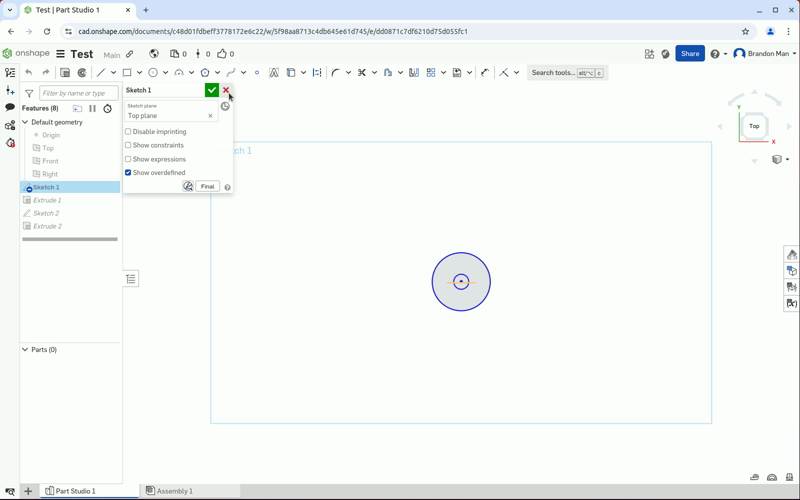
click(229, 92)
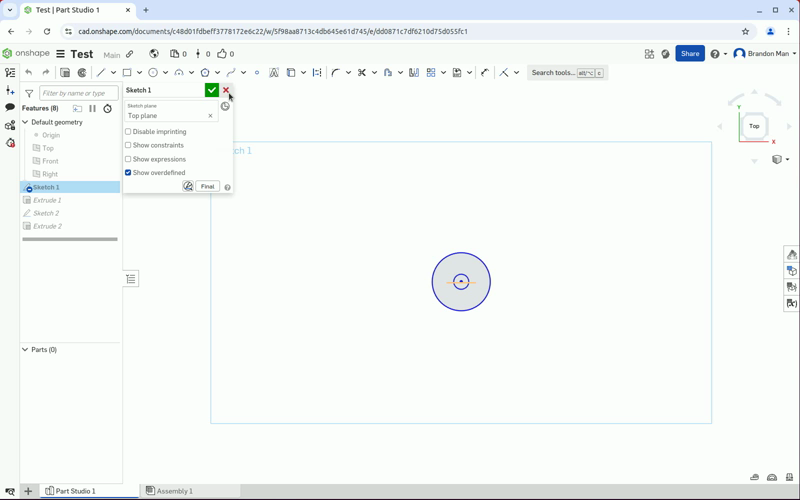
key(shift+s)
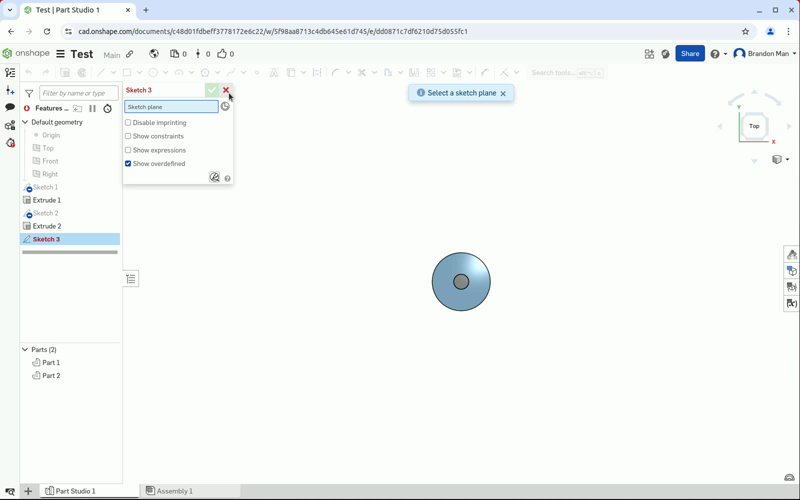
mouse_move(73, 150)
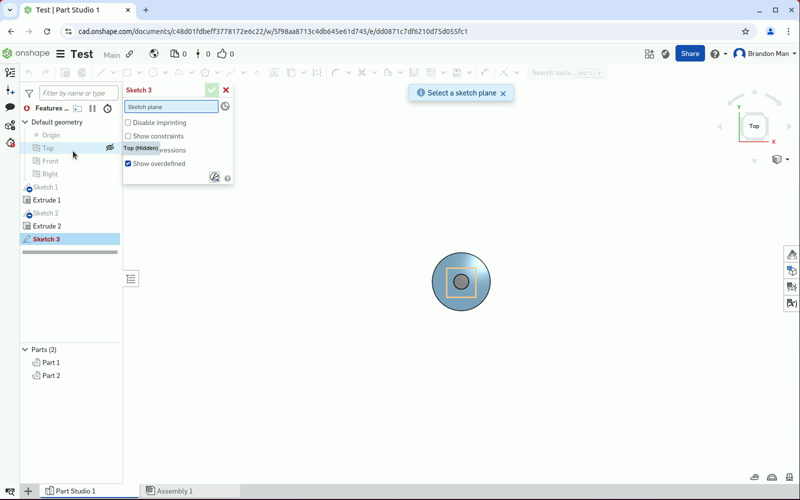
click(73, 150)
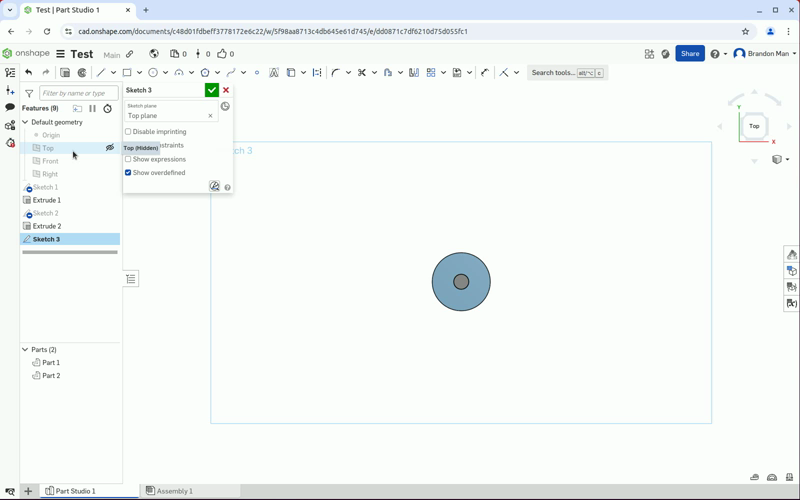
mouse_move(73, 352)
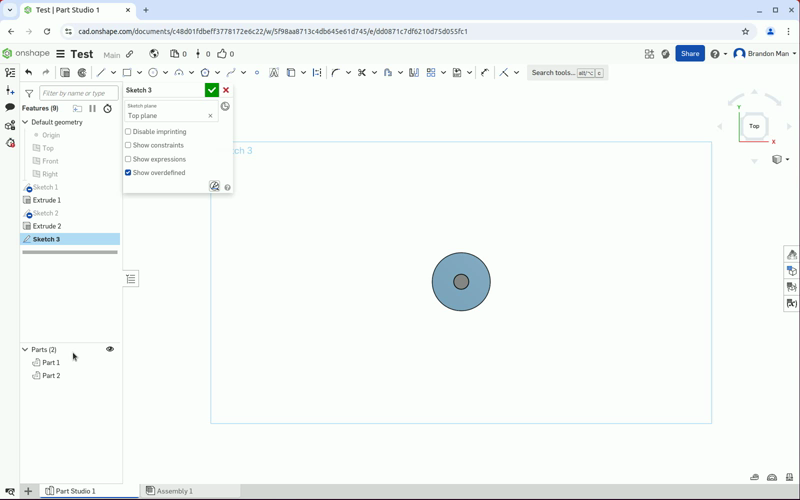
key(y)
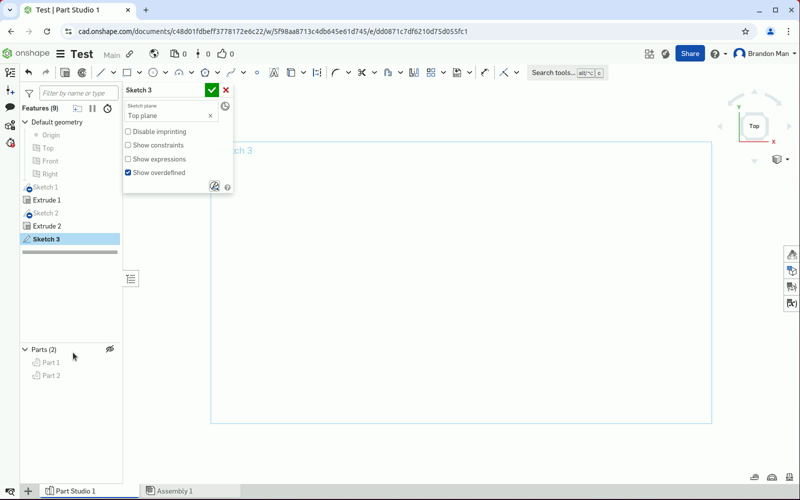
key(c)
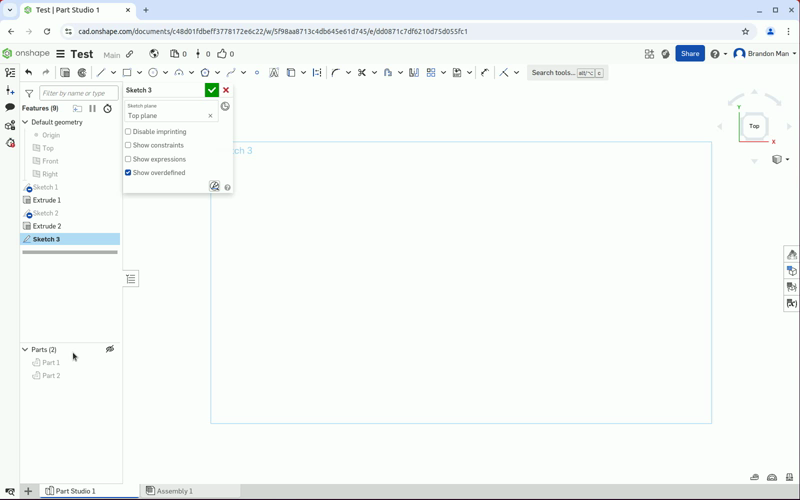
key_down(shift)
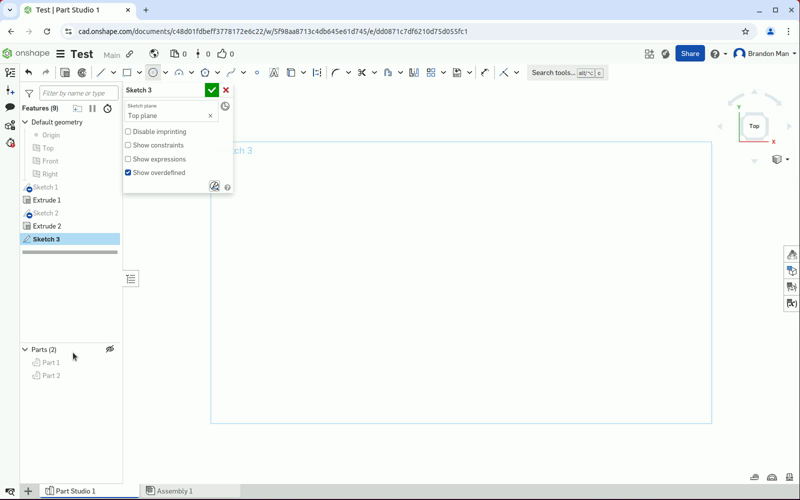
mouse_move(461, 281)
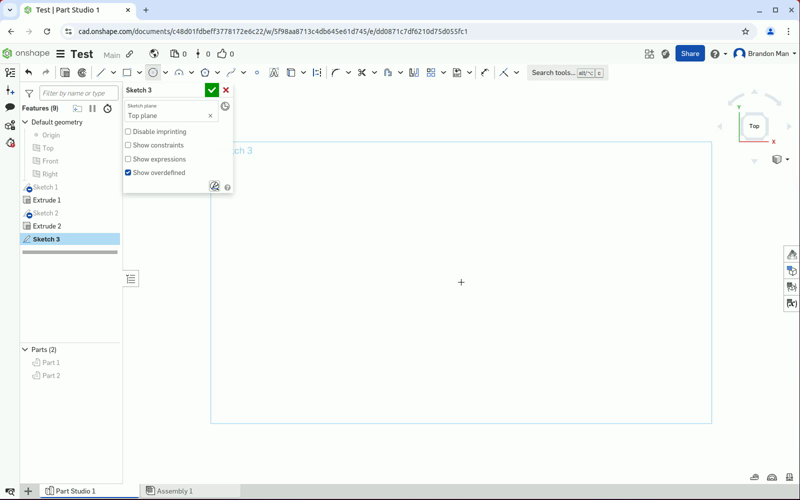
click(461, 281)
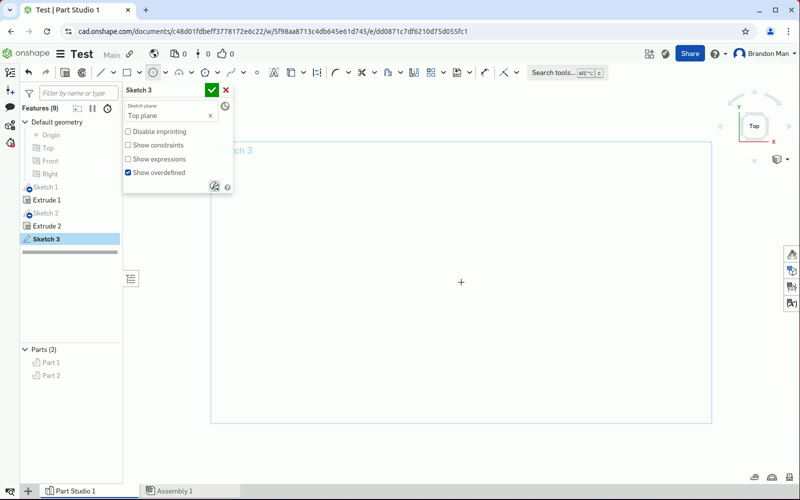
key_up(shift)
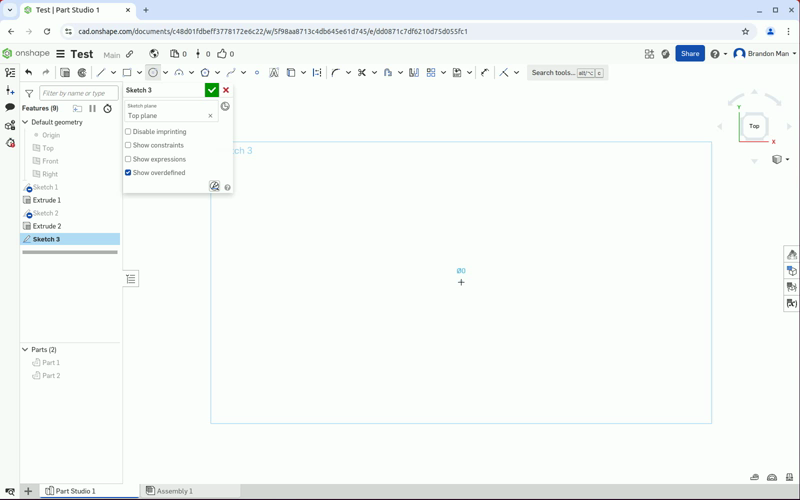
mouse_move(468, 281)
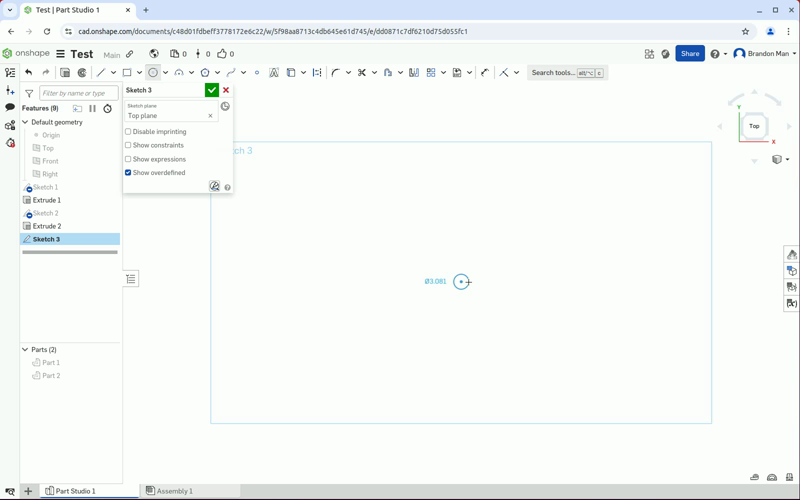
click(468, 281)
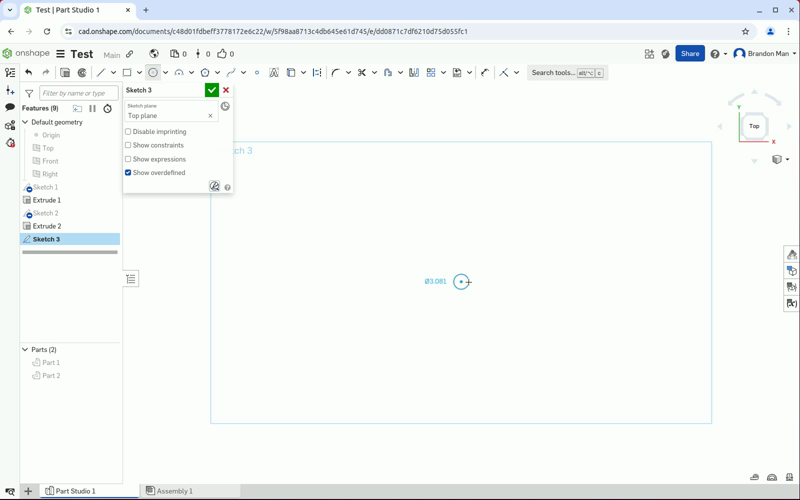
key(esc)
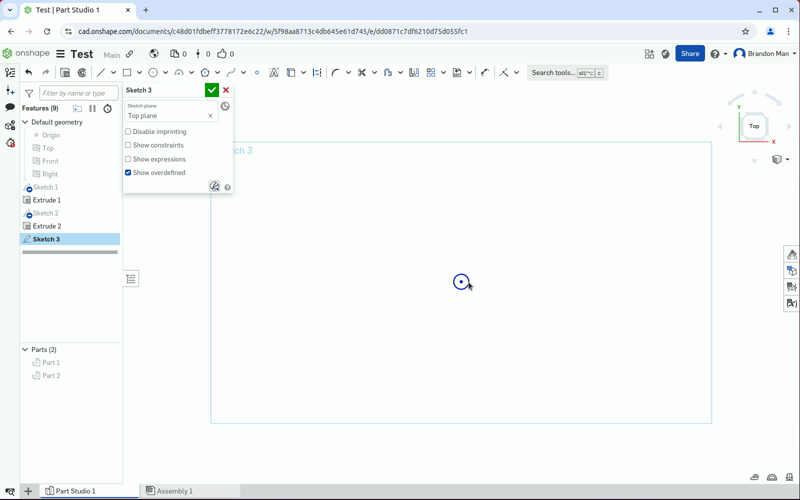
mouse_move(465, 277)
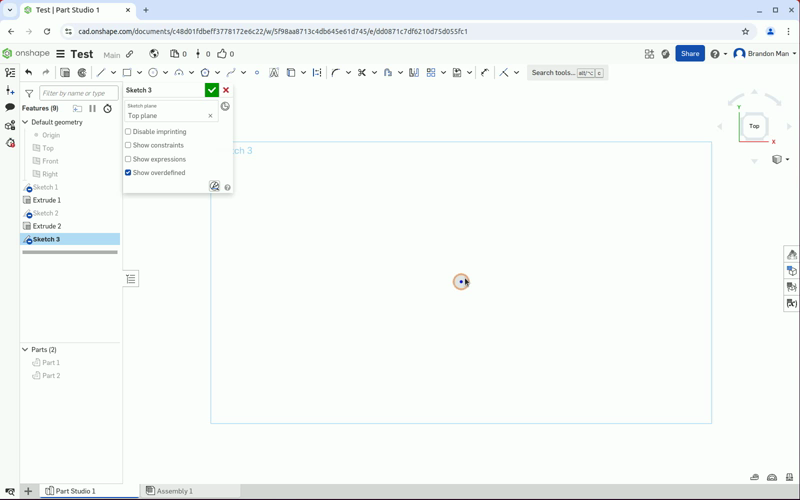
scroll(6)
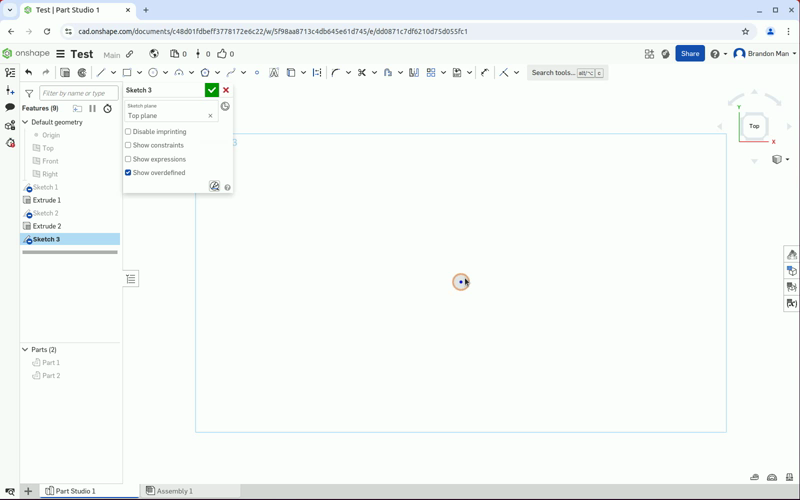
scroll(6)
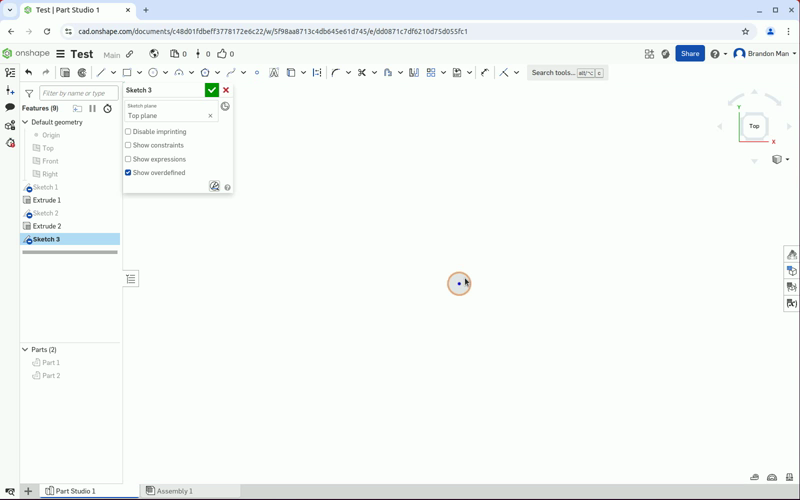
scroll(6)
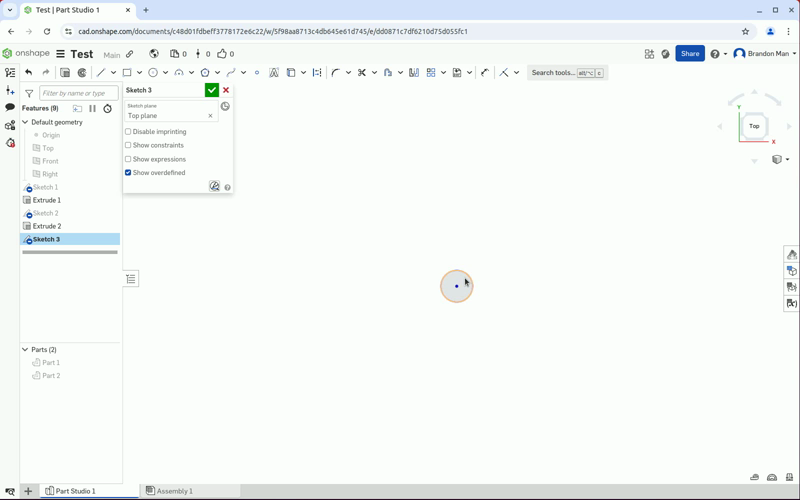
scroll(6)
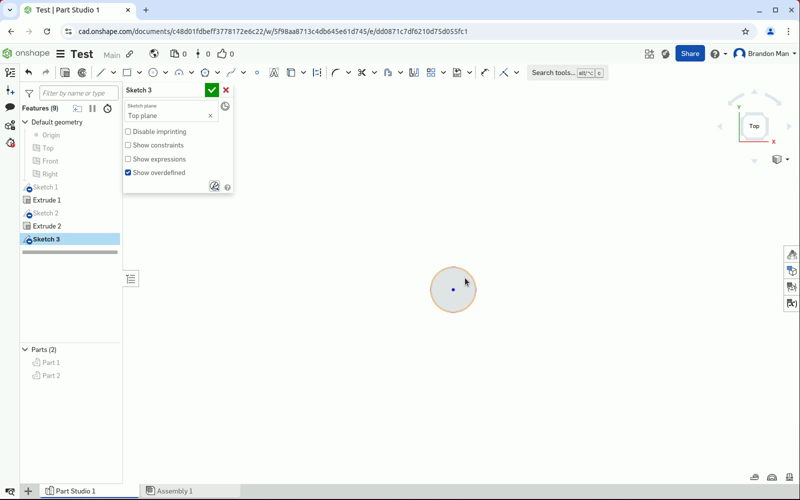
scroll(6)
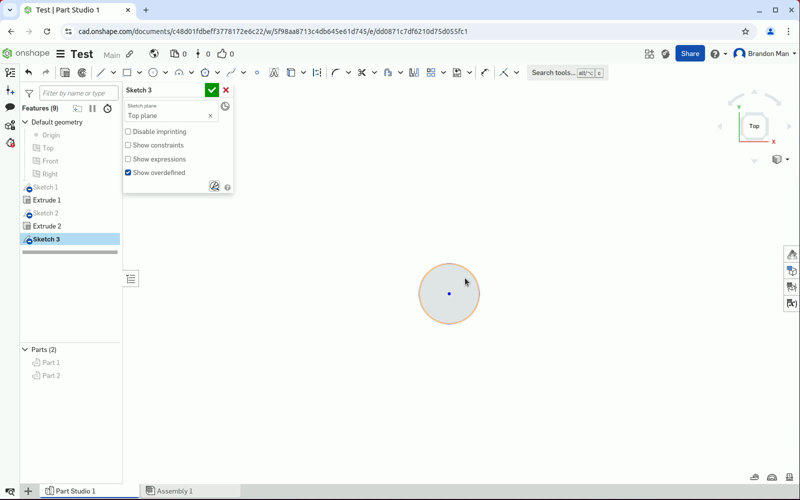
scroll(6)
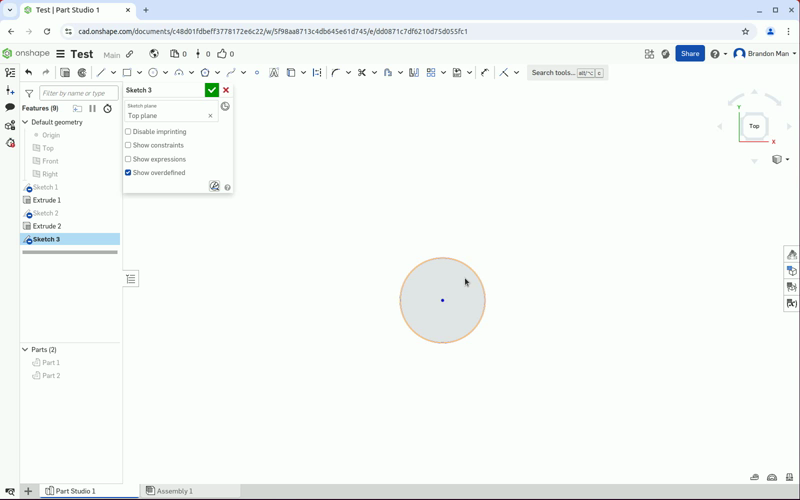
scroll(6)
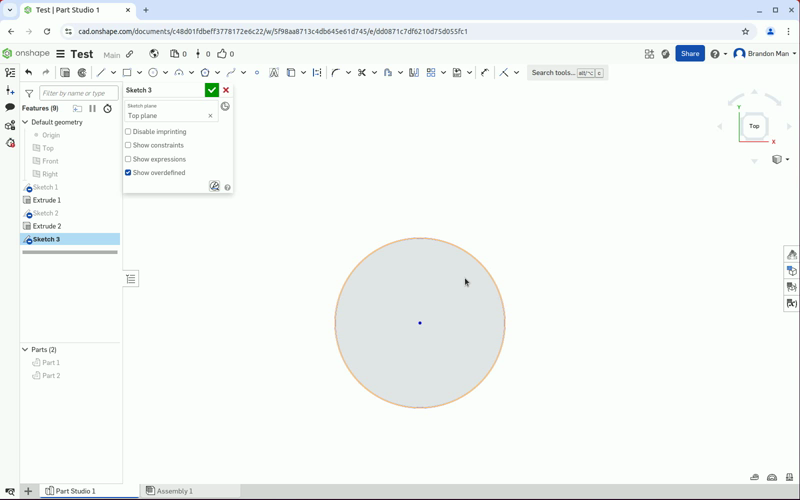
click(465, 277)
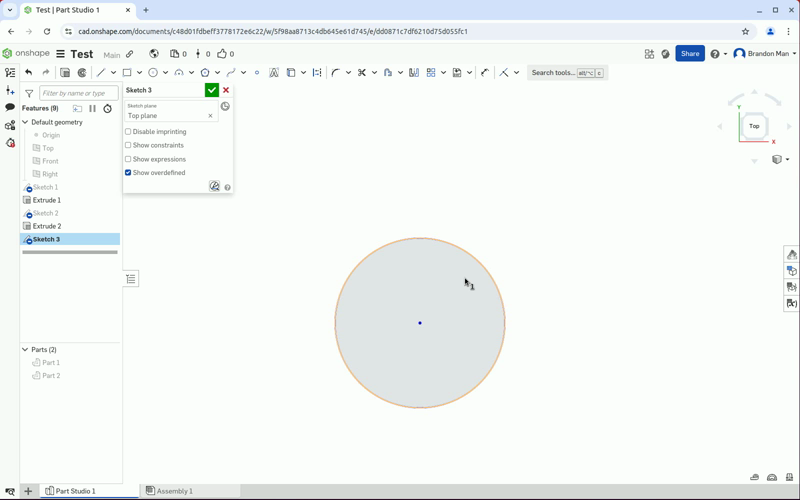
scroll(-6)
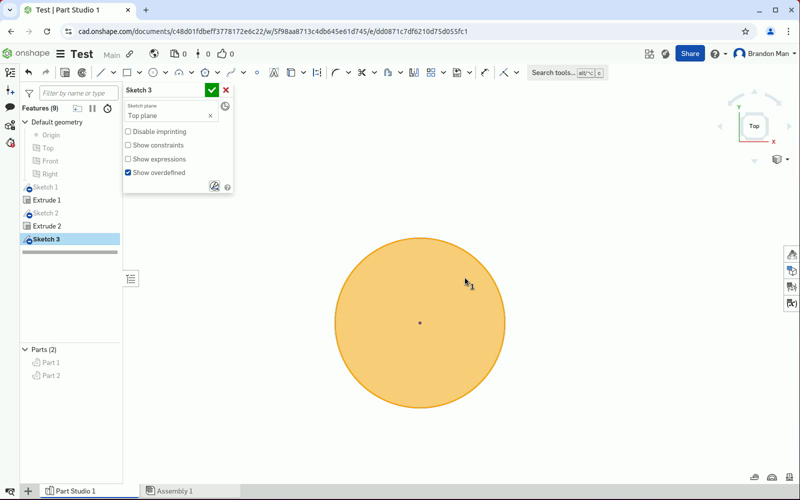
scroll(-6)
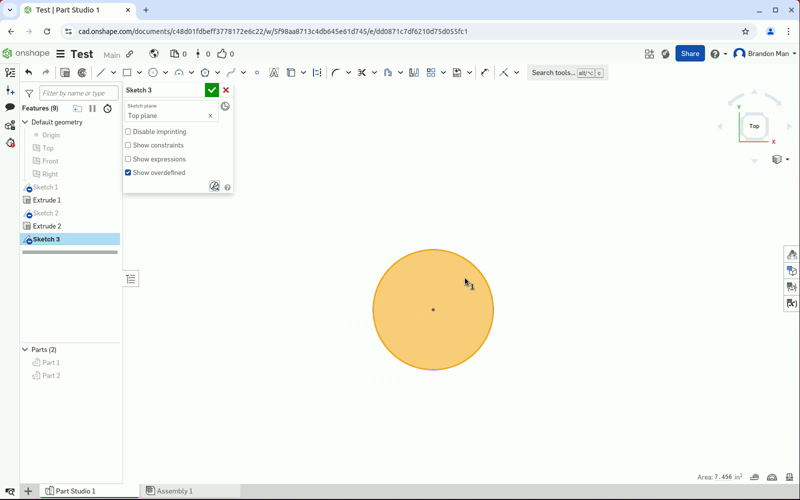
scroll(-6)
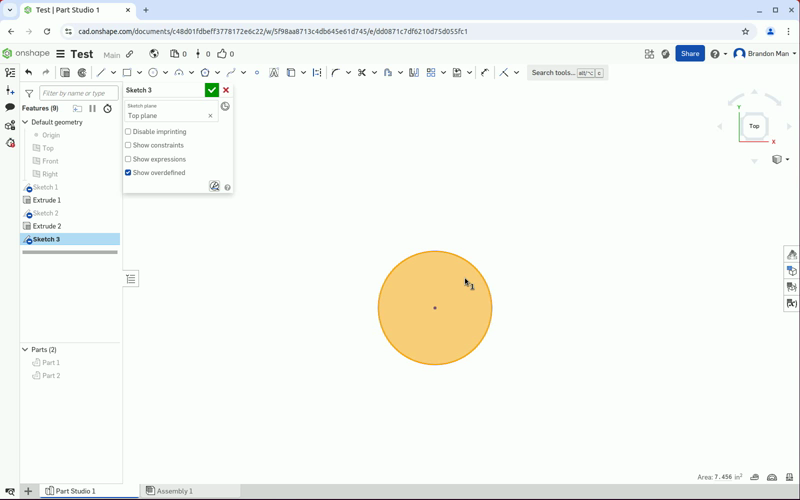
scroll(-6)
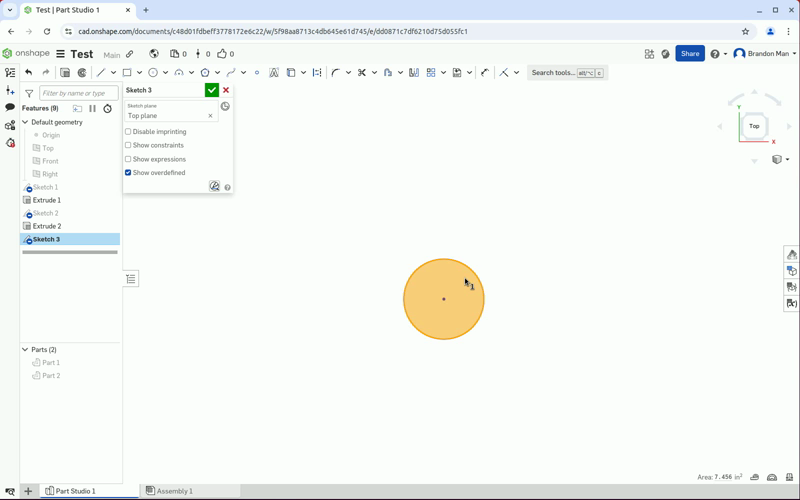
scroll(-6)
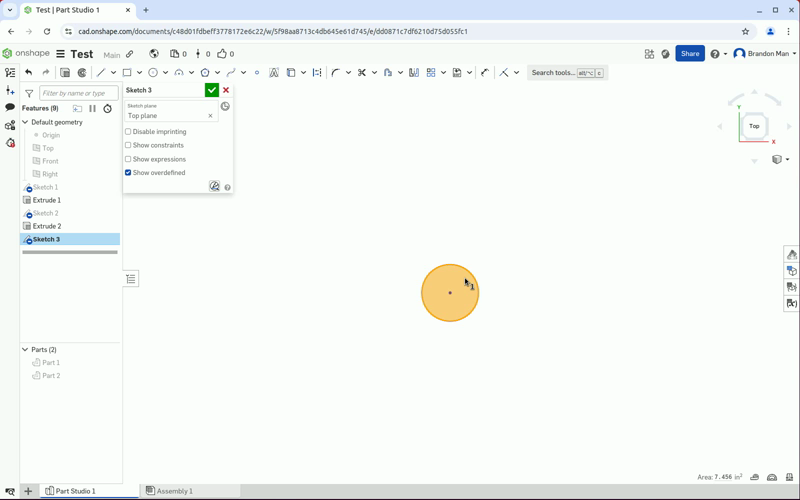
scroll(-6)
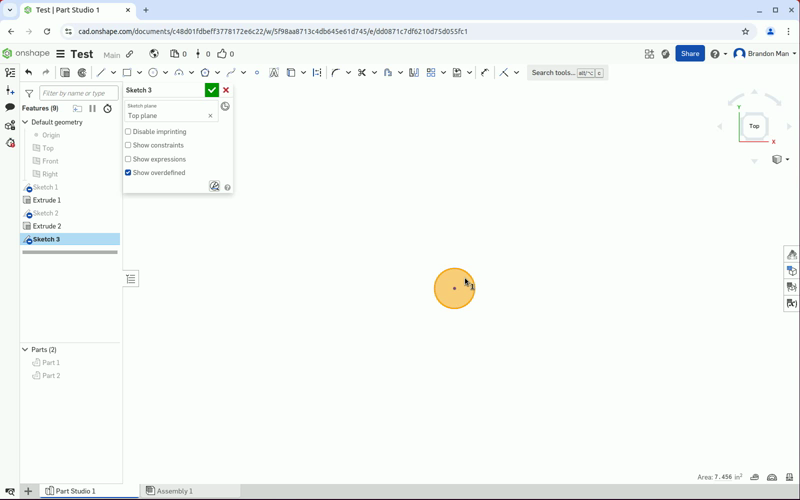
scroll(-6)
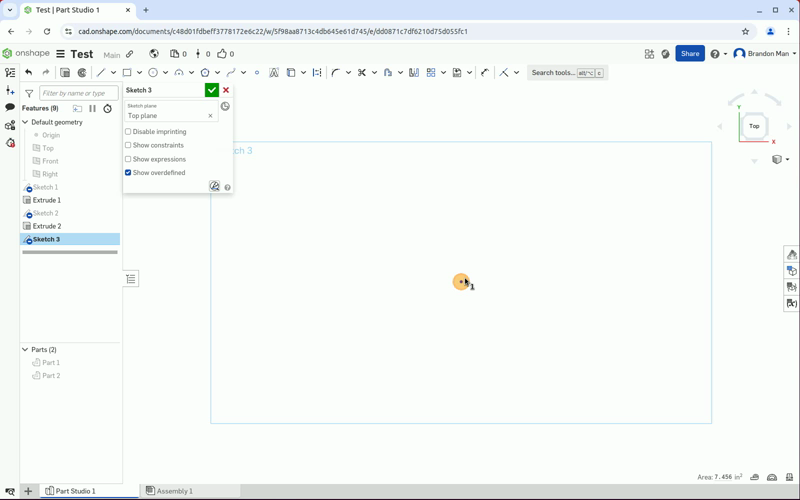
mouse_move(73, 352)
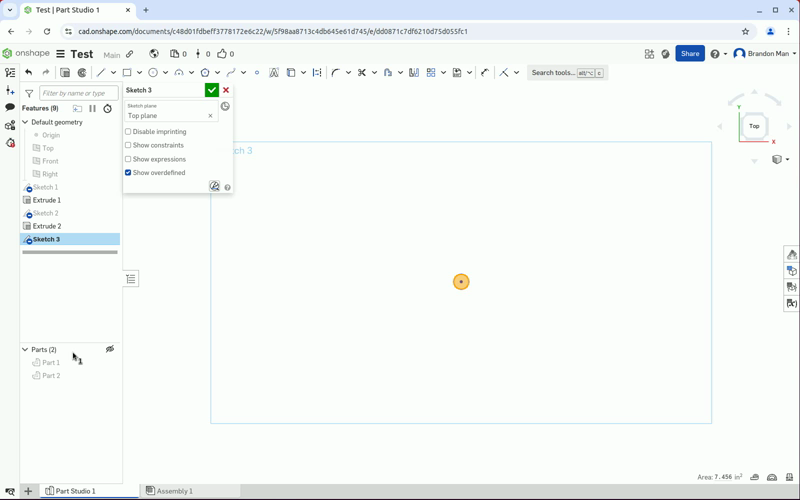
key(shift+y)
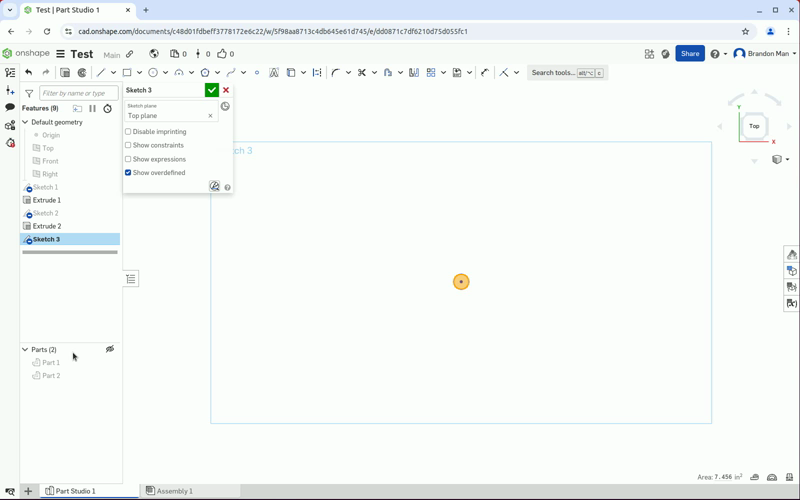
key(shift+e)
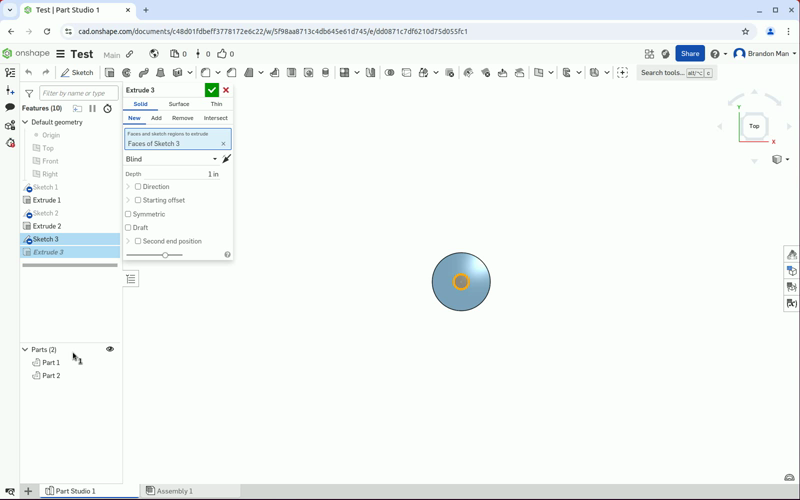
mouse_move(143, 106)
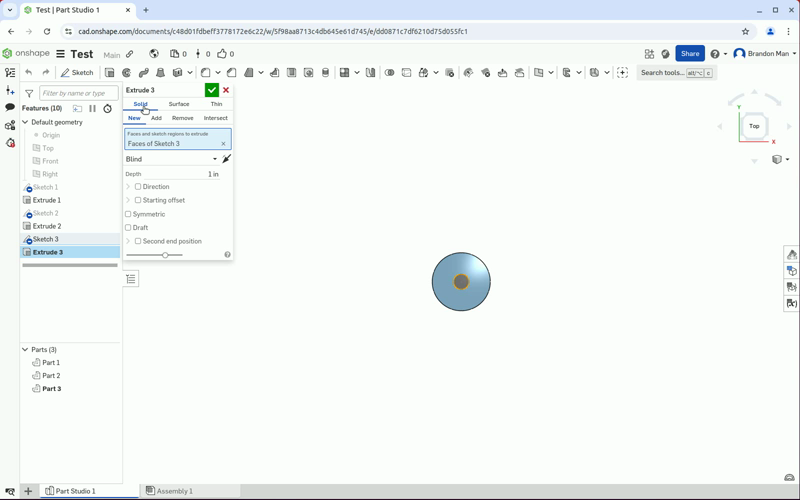
click(143, 106)
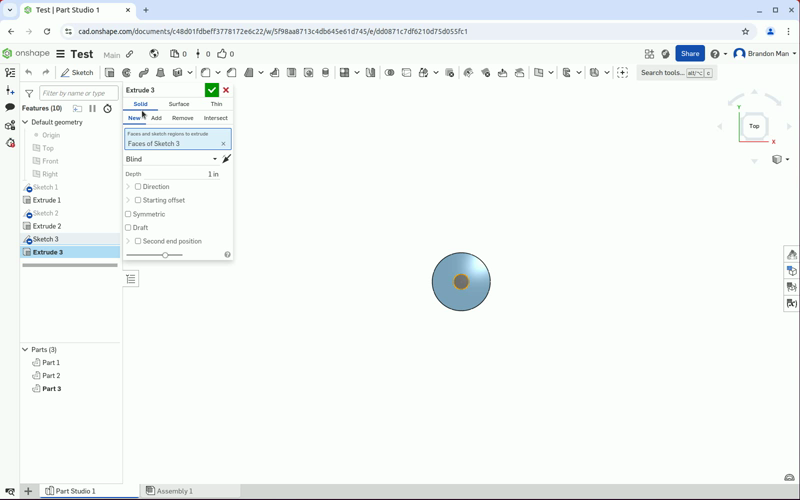
mouse_move(137, 120)
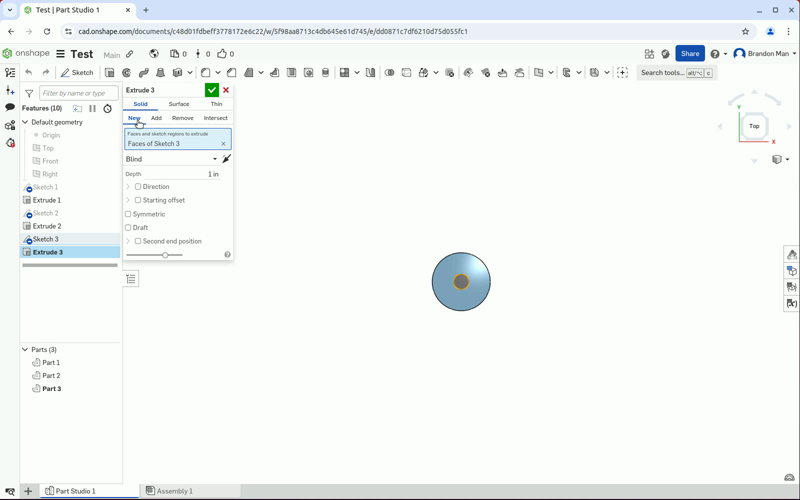
click(137, 120)
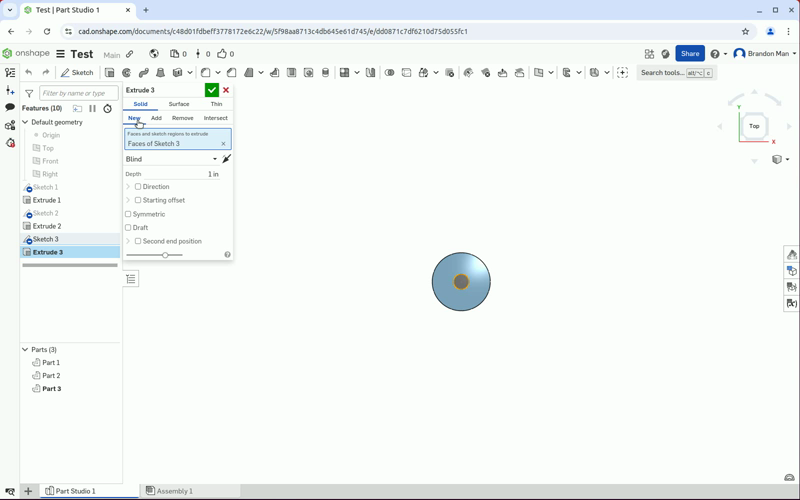
key(tab, 4)
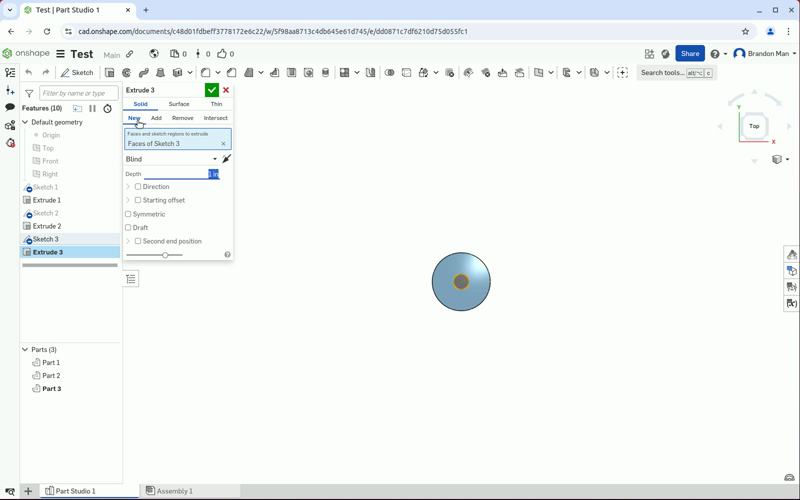
text(-11.554)
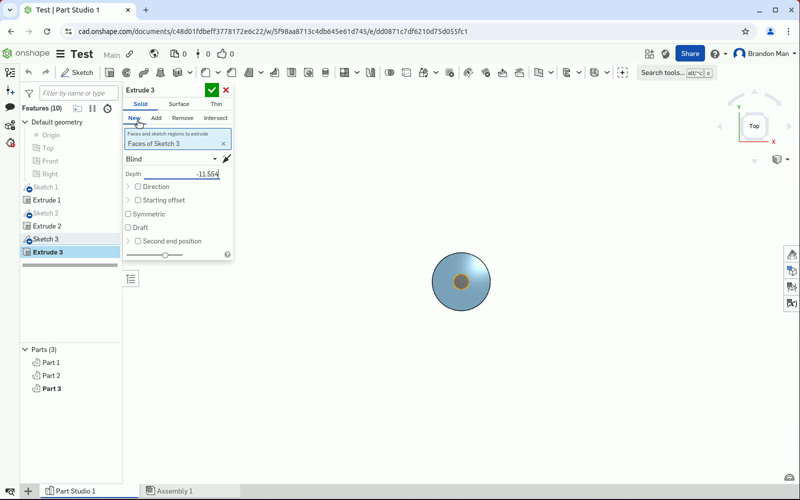
key(enter)
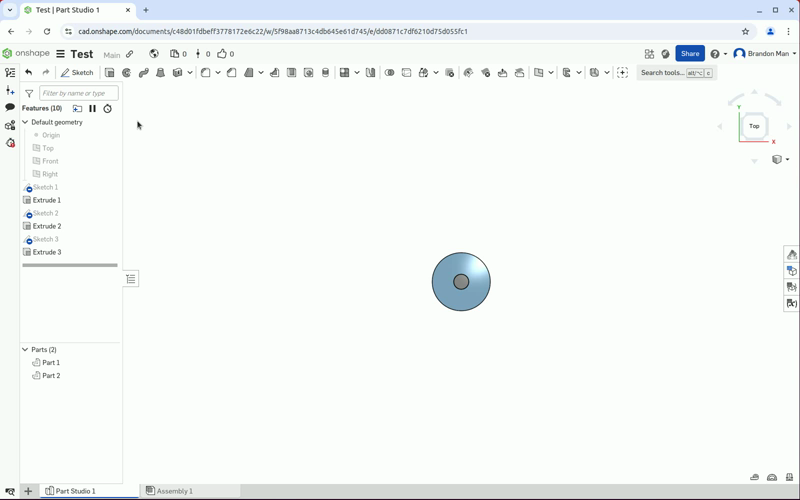
key(shift+h)
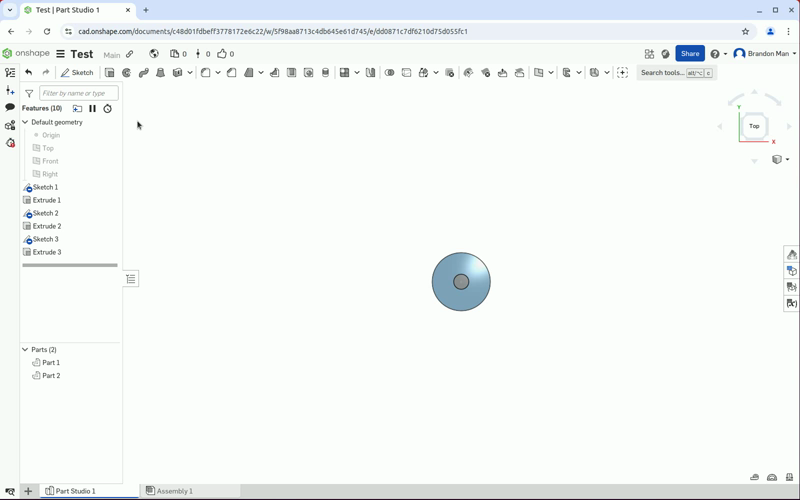
key(shift+h)
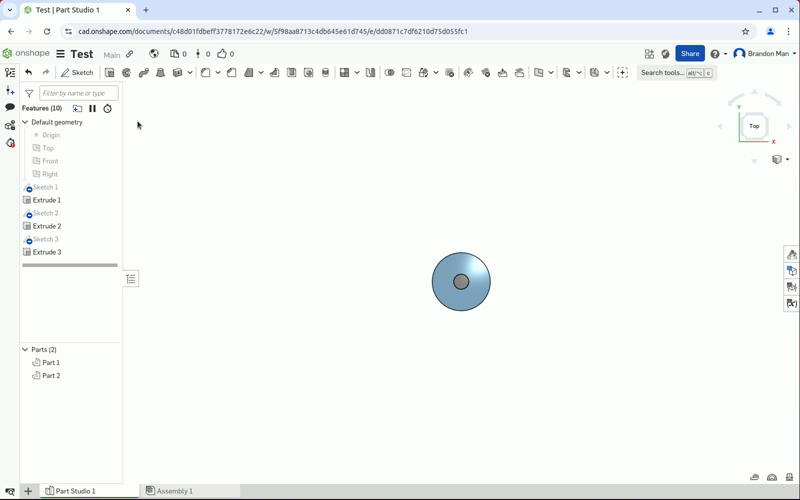
mouse_move(73, 189)
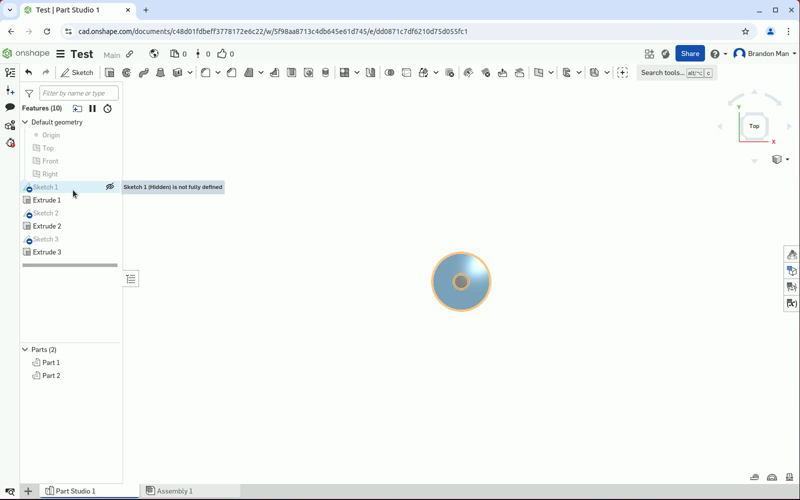
click(73, 189)
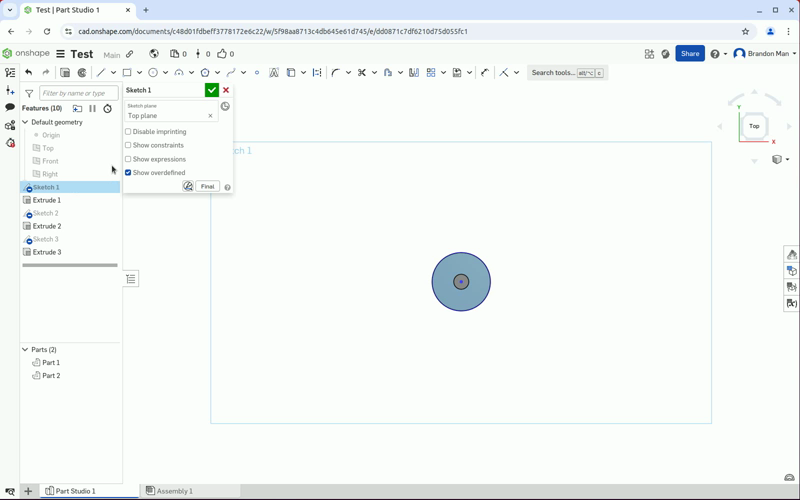
mouse_move(229, 92)
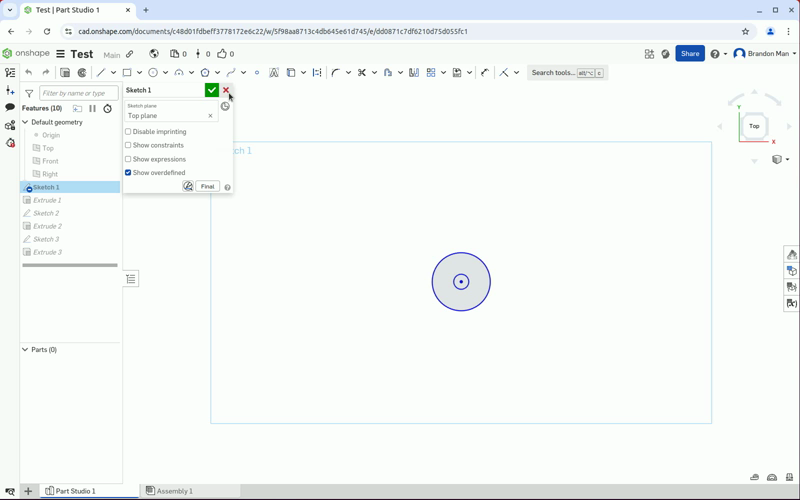
click(229, 92)
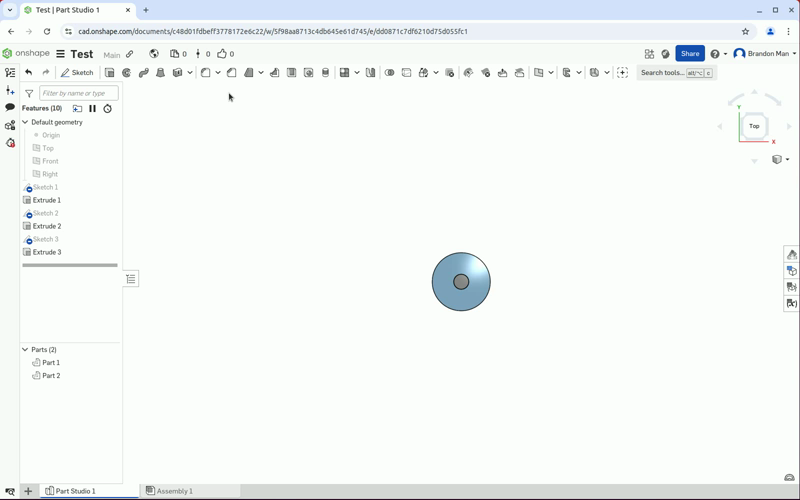
mouse_move(541, 75)
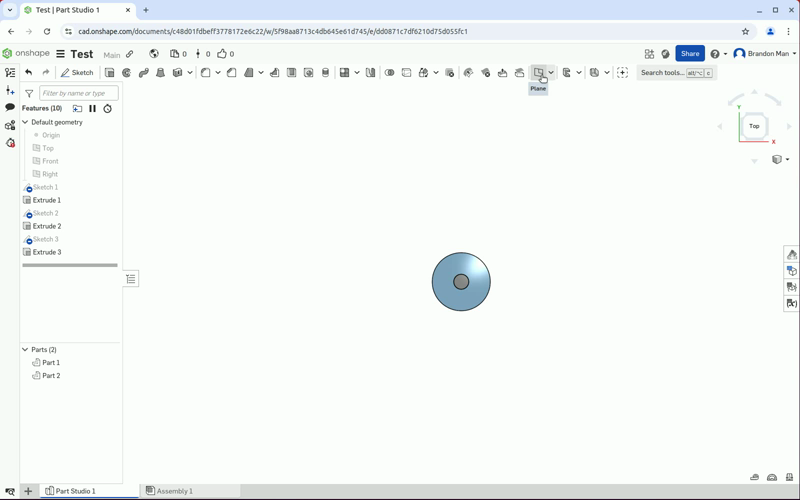
click(541, 75)
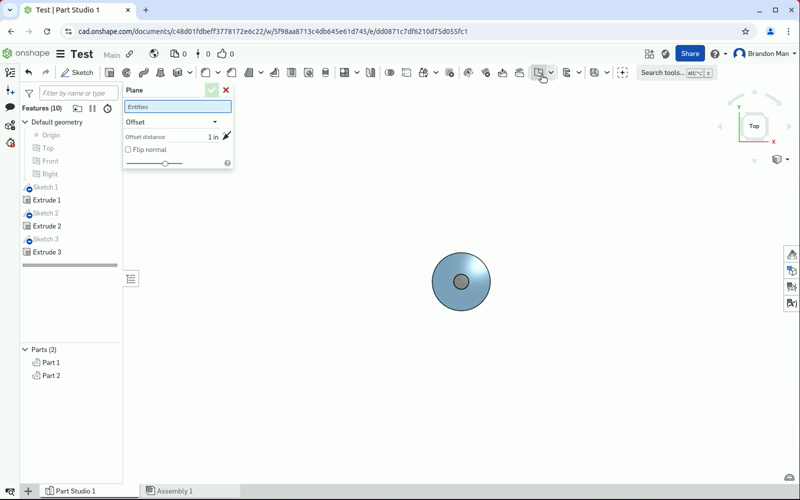
mouse_move(73, 150)
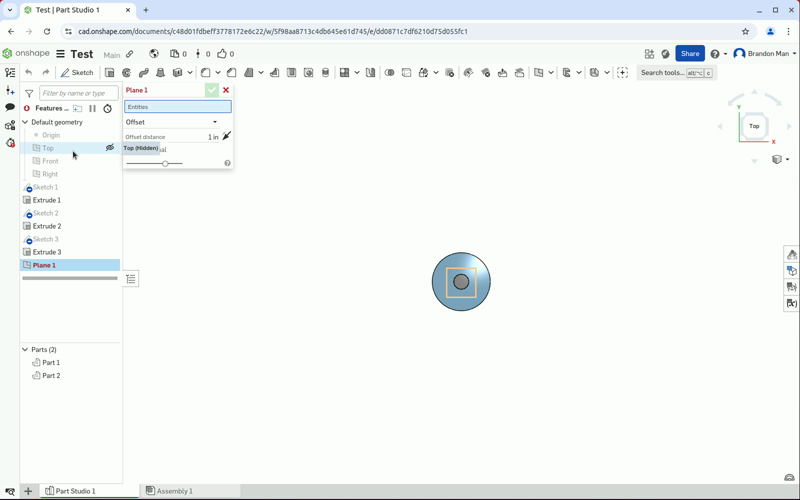
click(73, 150)
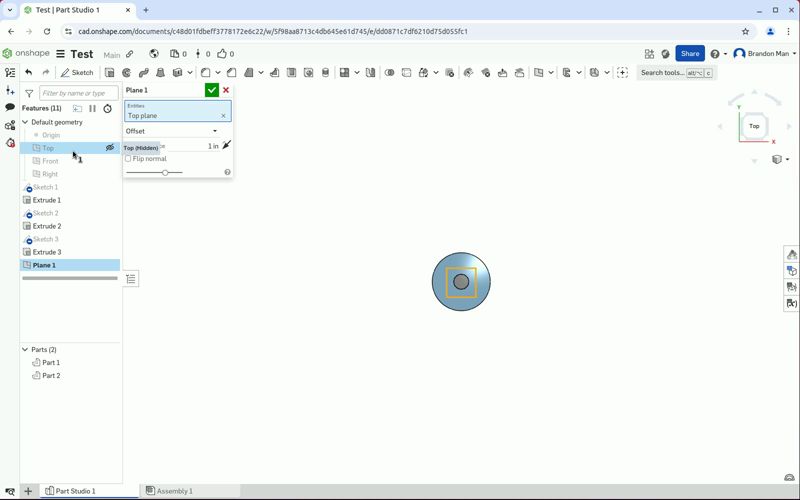
key(tab, 2)
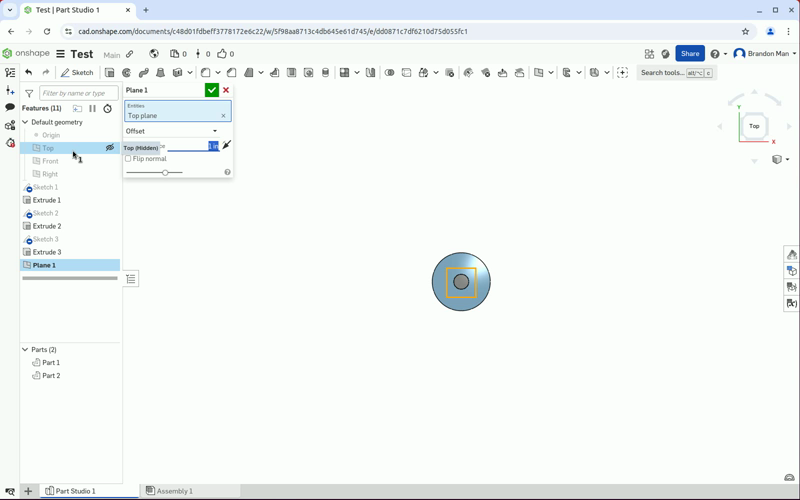
text(11.554)
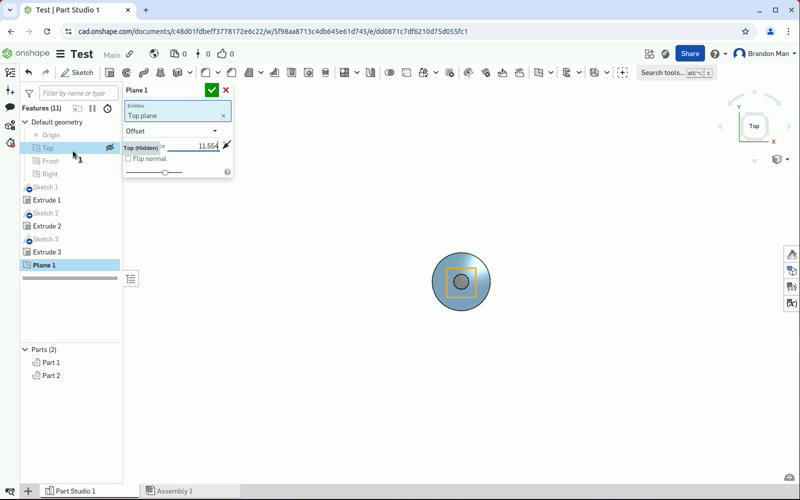
key(enter, 2)
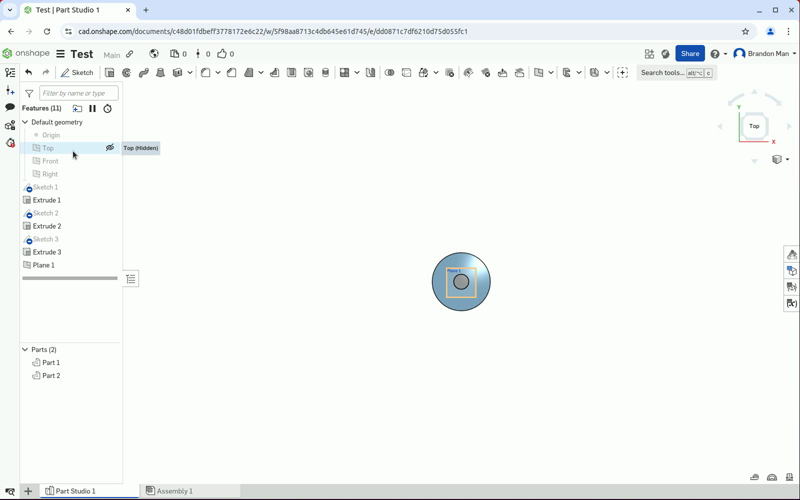
key(shift+s)
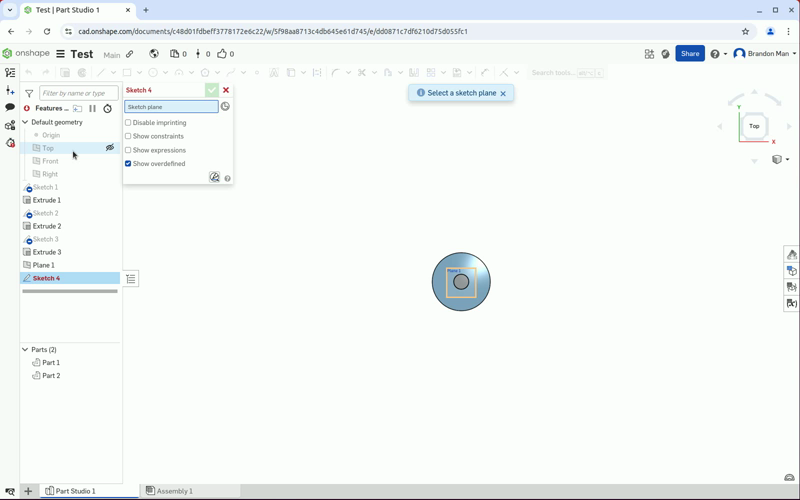
mouse_move(73, 267)
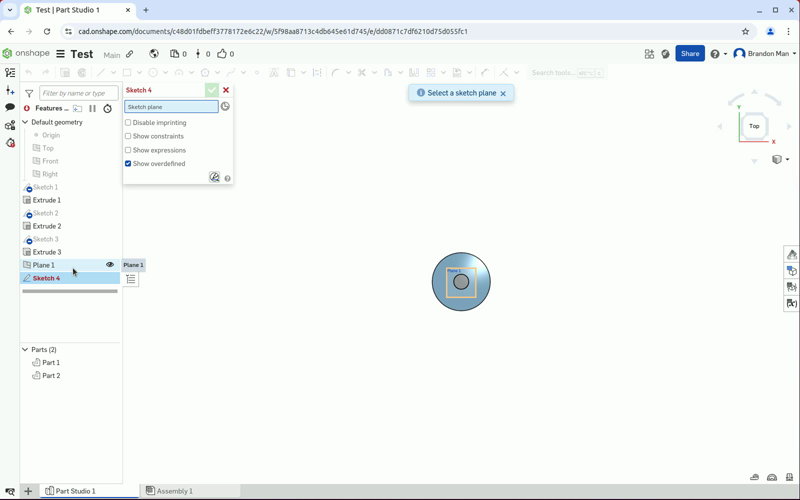
click(73, 267)
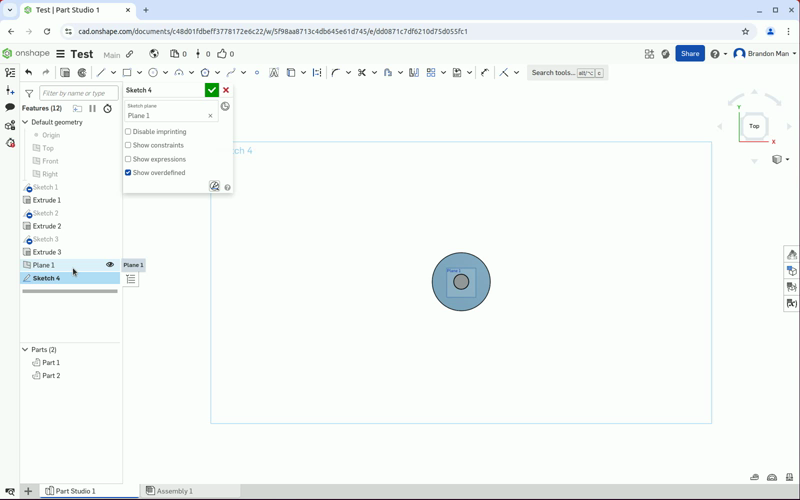
mouse_move(73, 352)
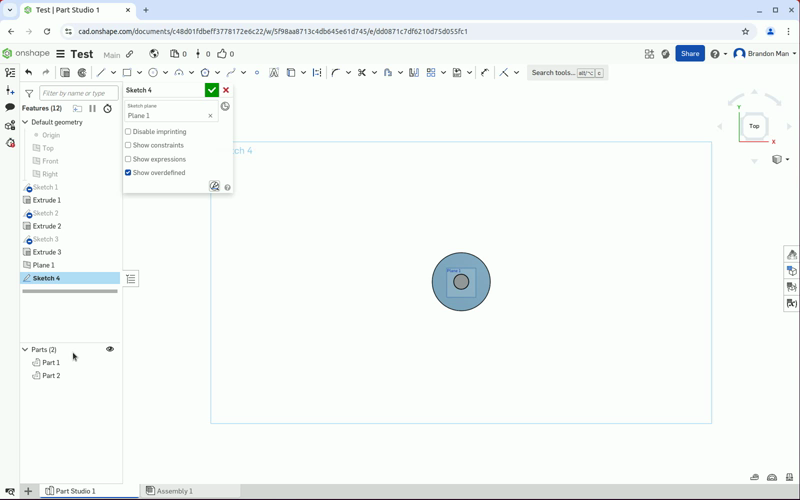
key(y)
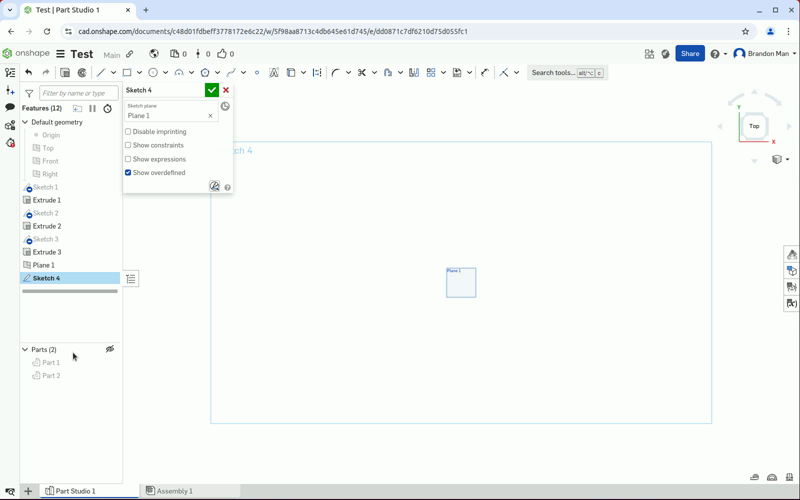
key(l)
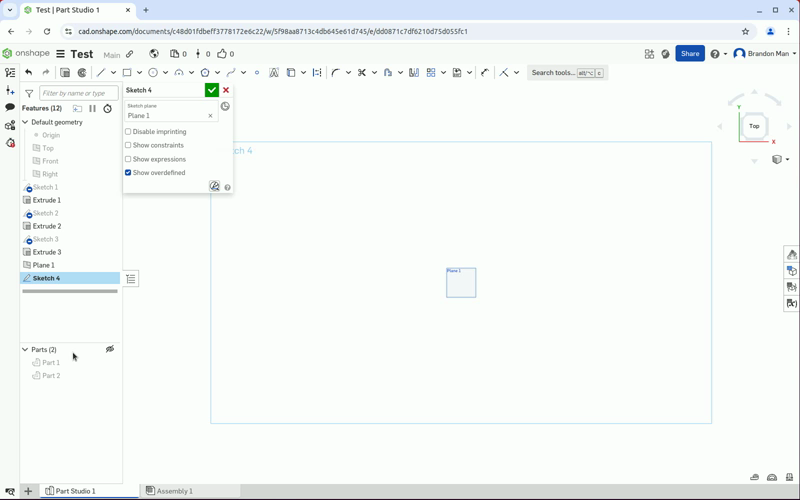
key_down(shift)
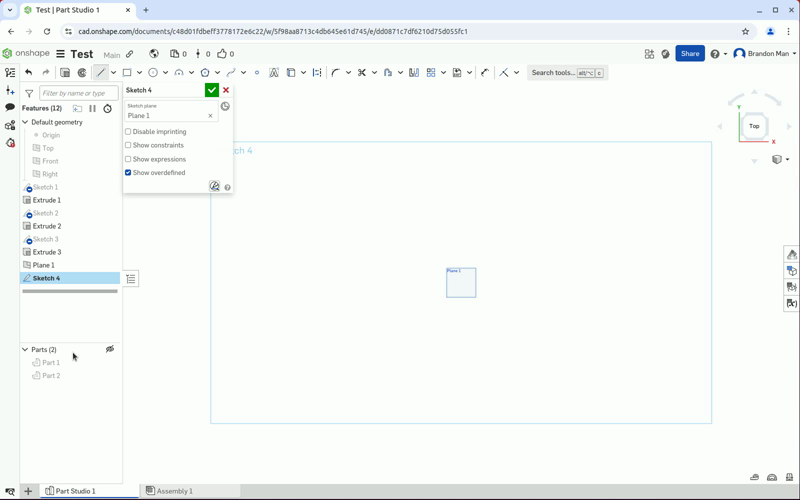
mouse_move(487, 288)
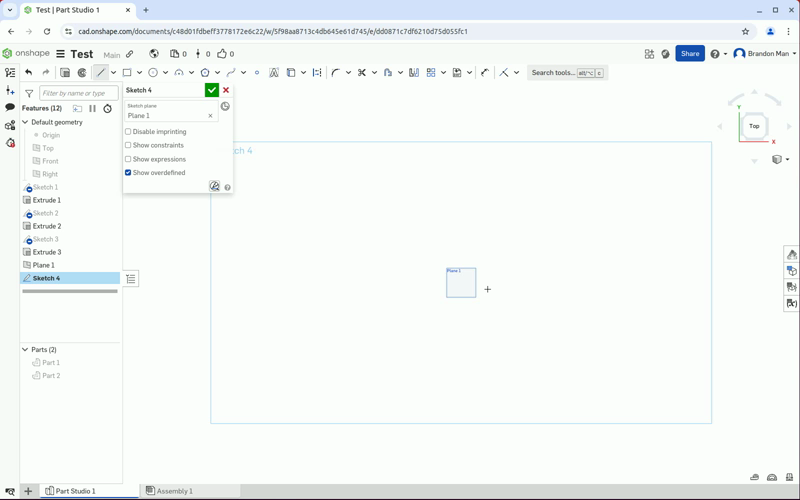
click(487, 288)
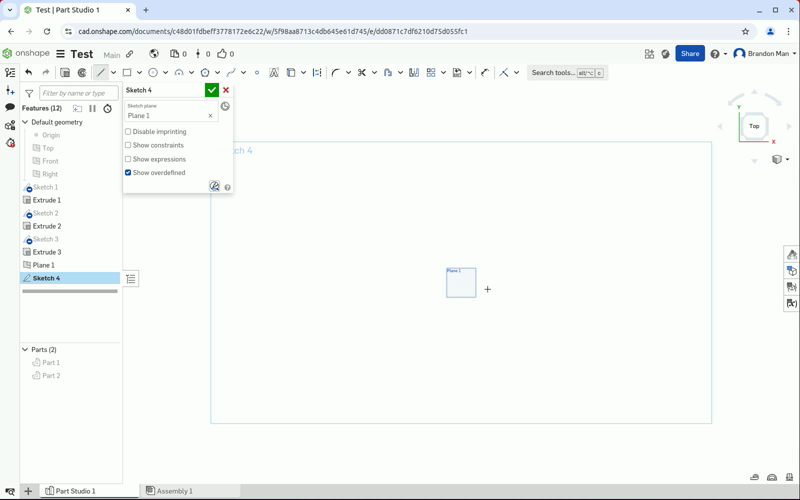
key_up(shift)
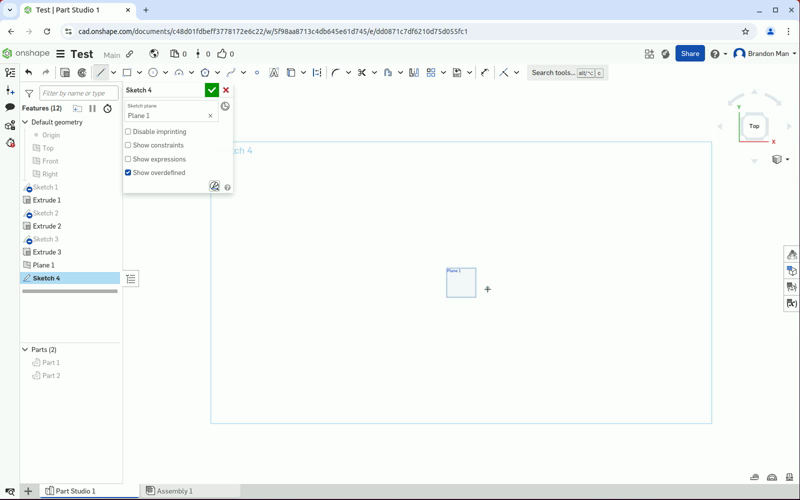
key_down(shift)
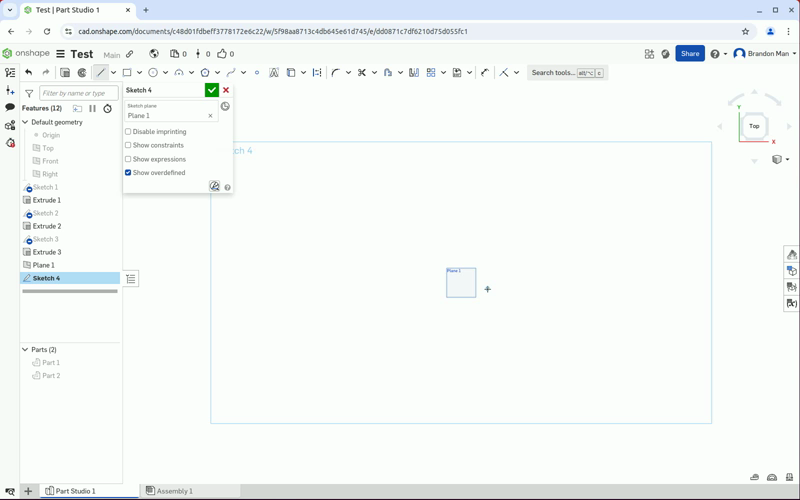
mouse_move(517, 288)
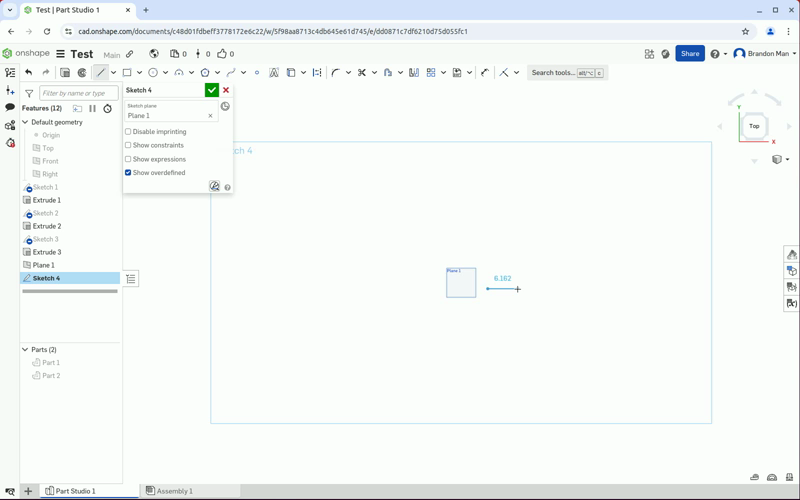
mouse_move(530, 288)
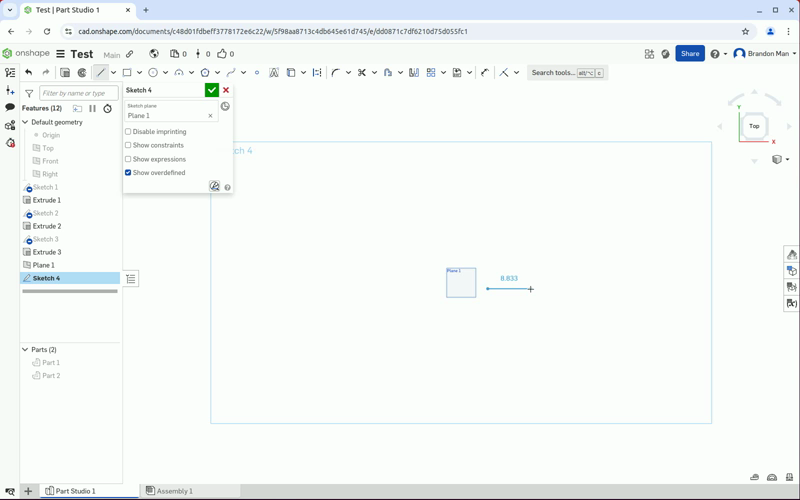
click(530, 288)
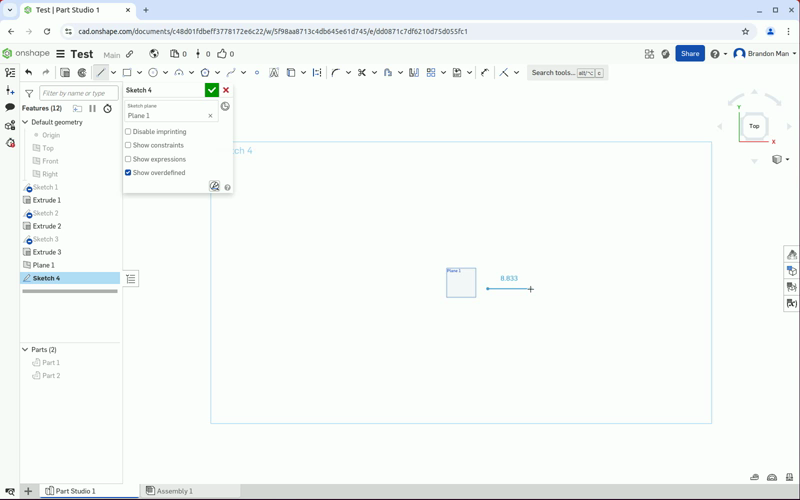
key_up(shift)
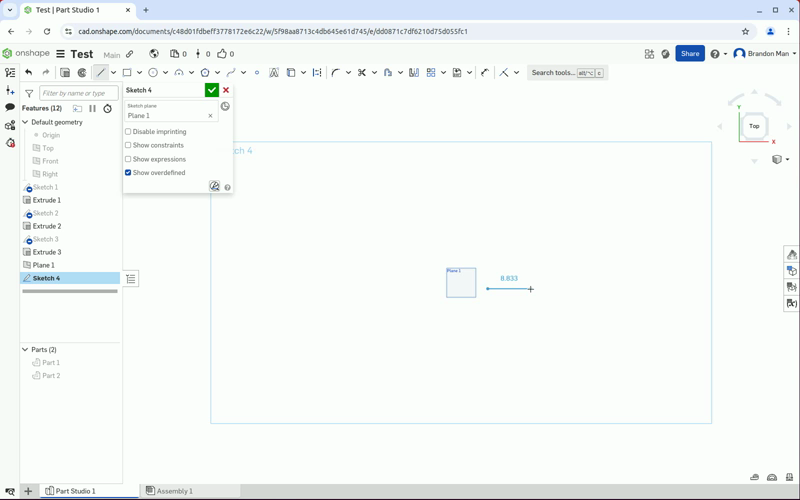
key_down(shift)
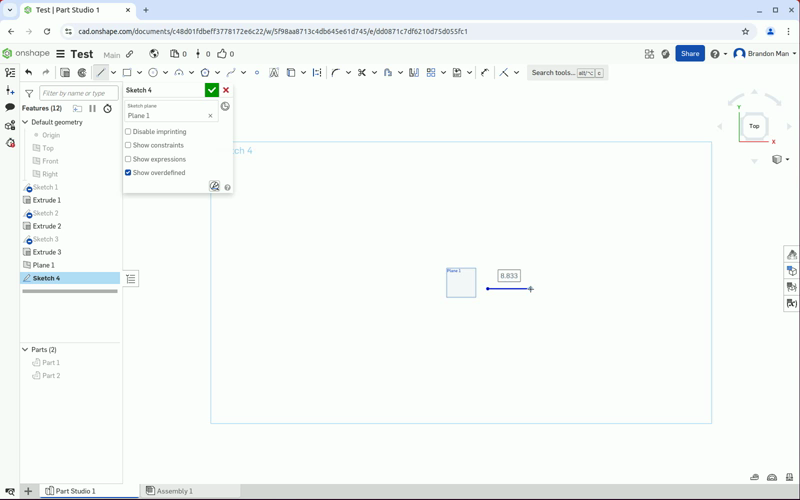
mouse_move(560, 288)
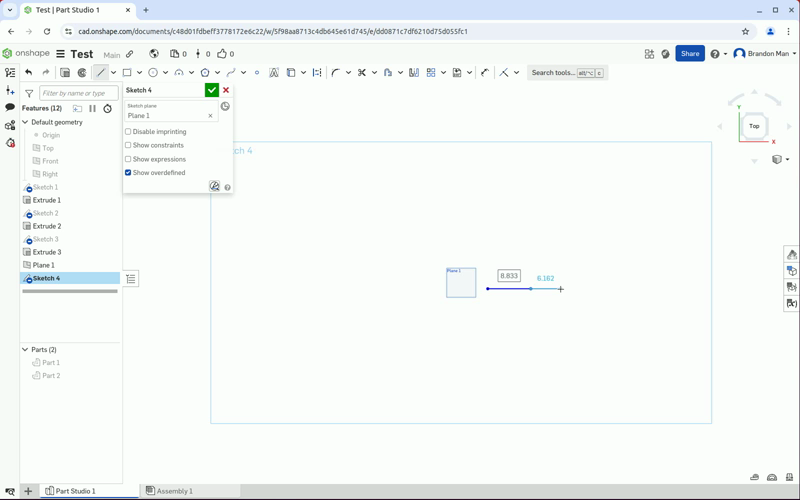
mouse_move(530, 279)
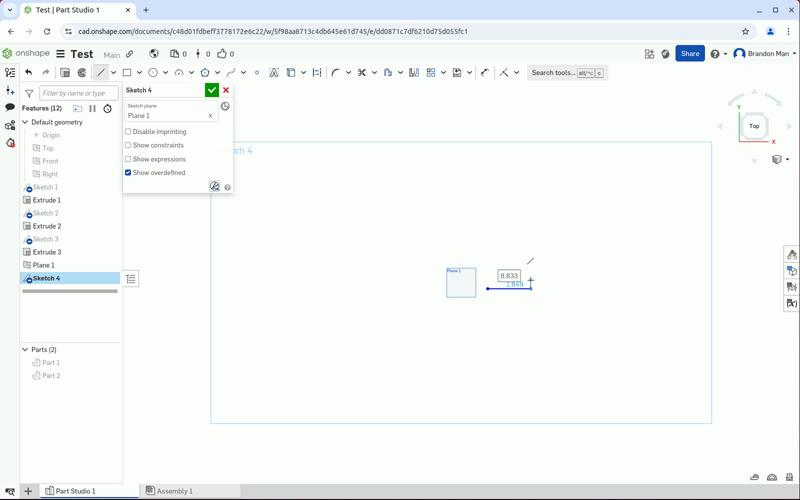
click(530, 279)
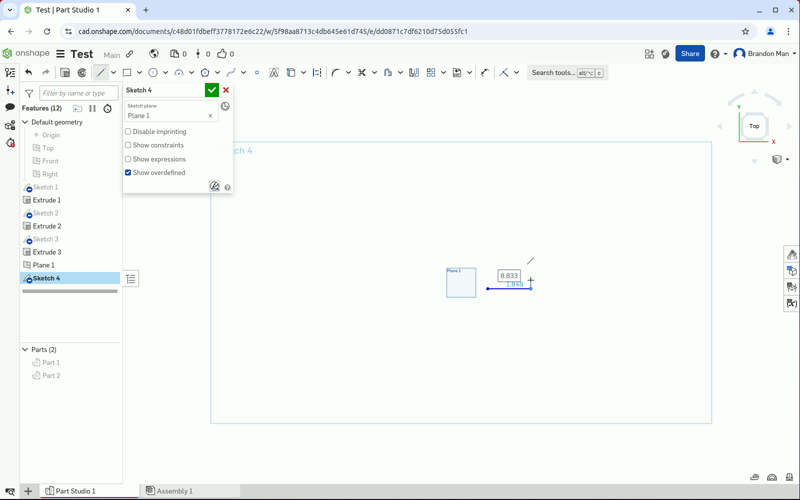
key_up(shift)
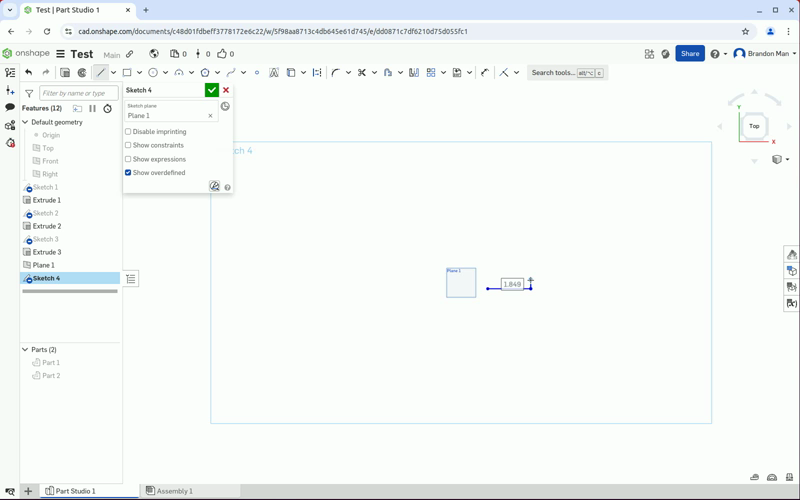
key_down(shift)
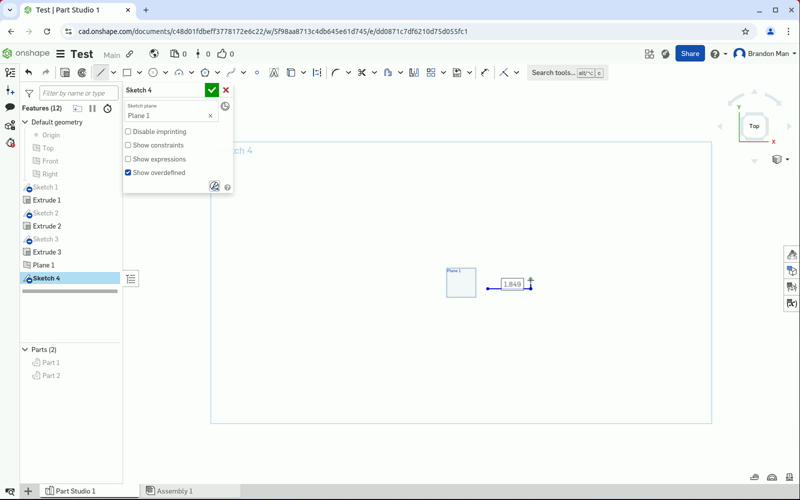
mouse_move(560, 279)
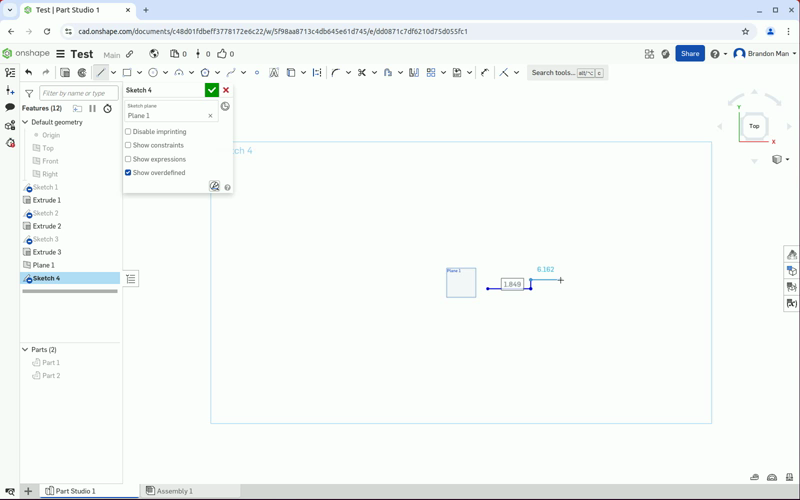
mouse_move(488, 279)
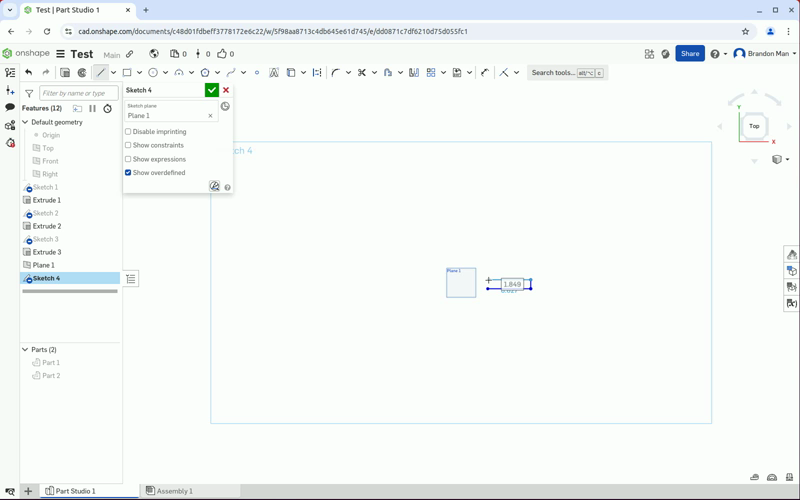
click(488, 279)
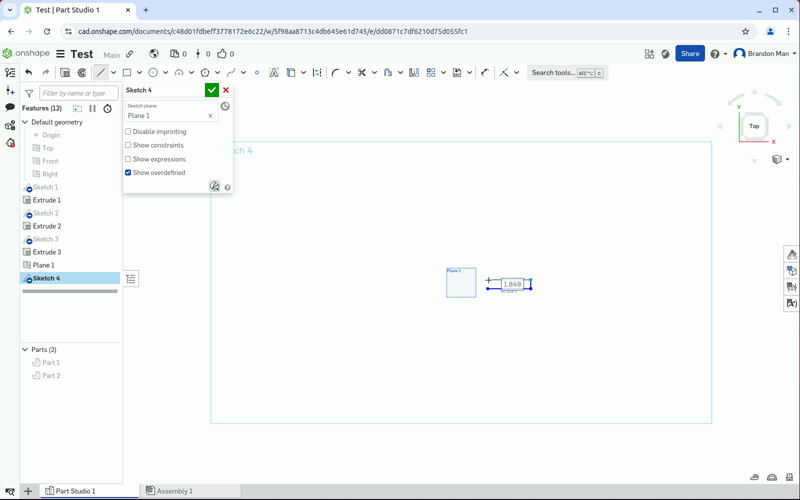
key_up(shift)
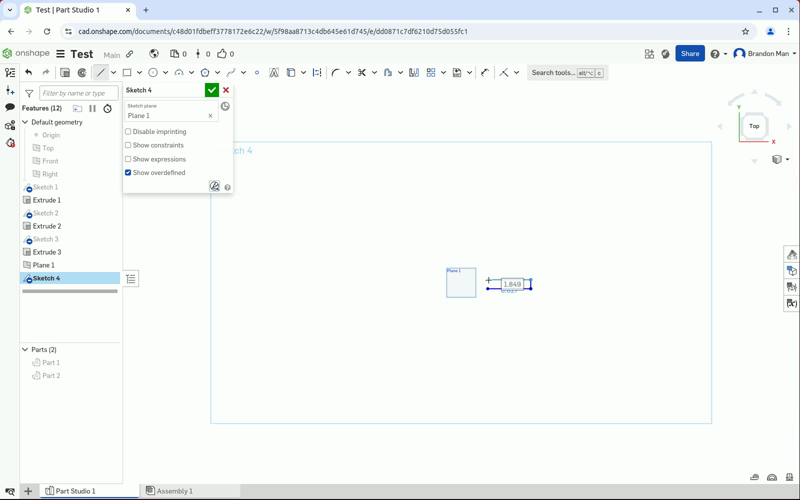
key(esc)
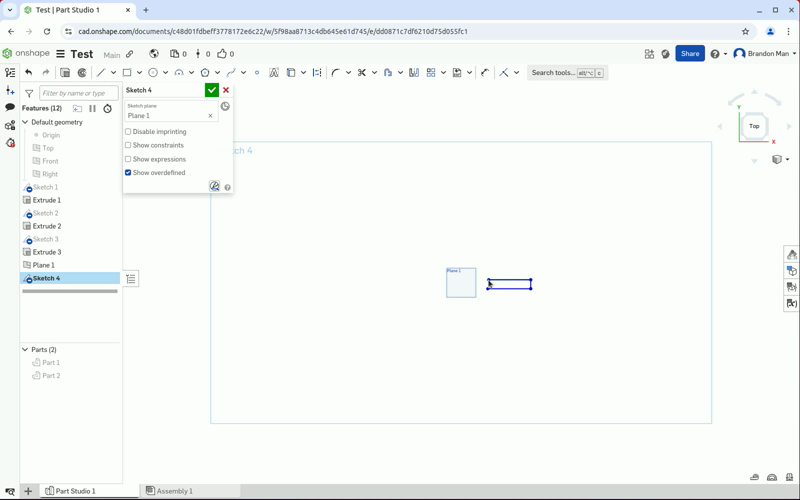
key(a)
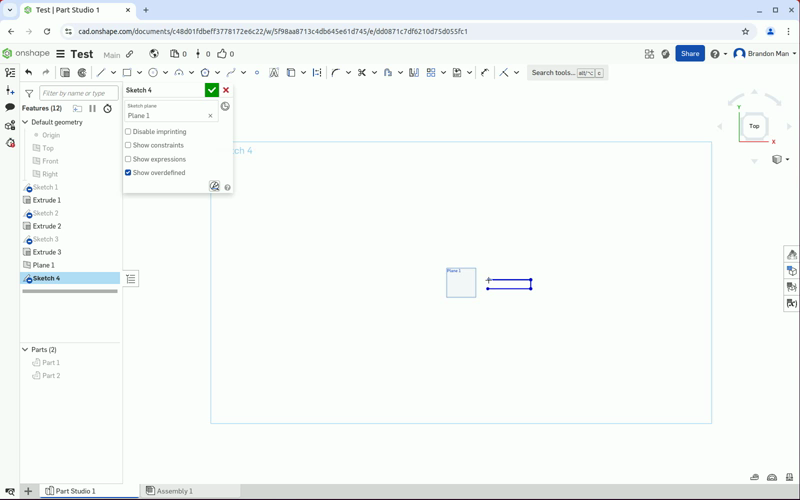
mouse_move(488, 279)
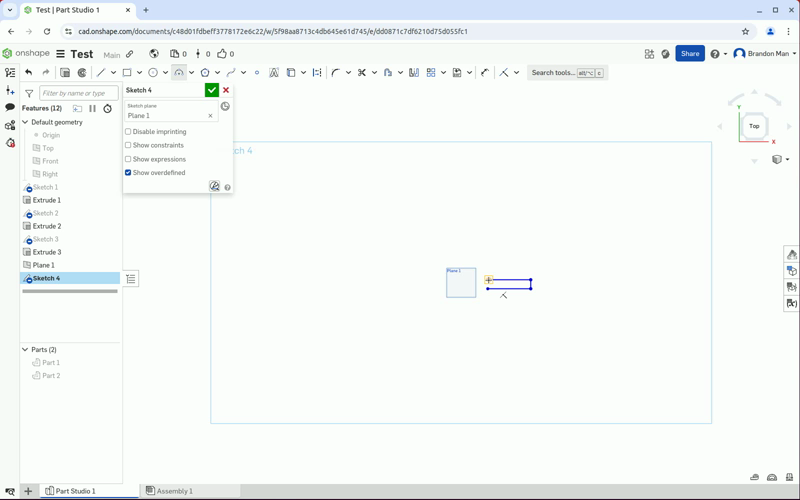
click(488, 279)
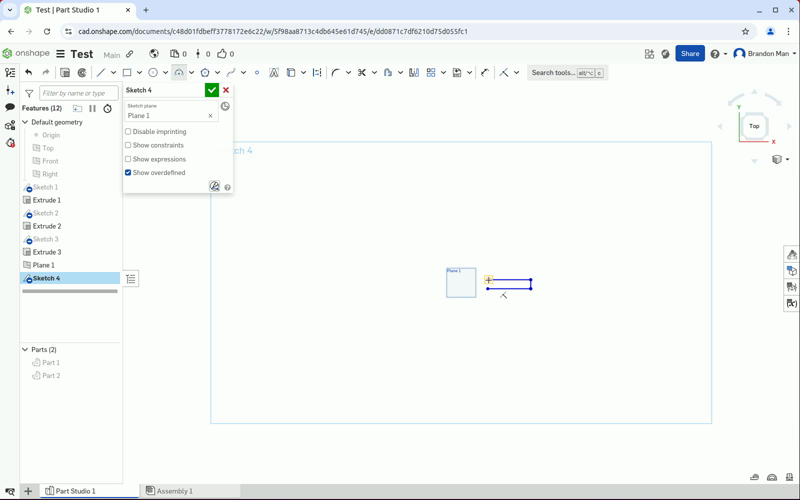
mouse_move(487, 288)
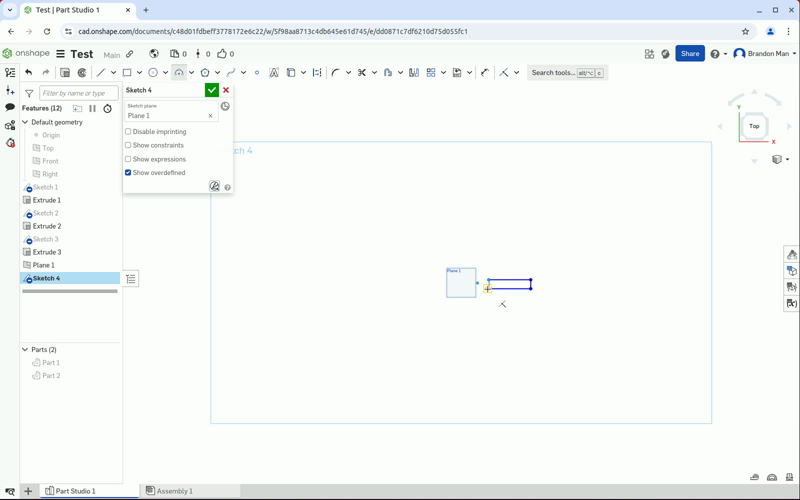
click(487, 288)
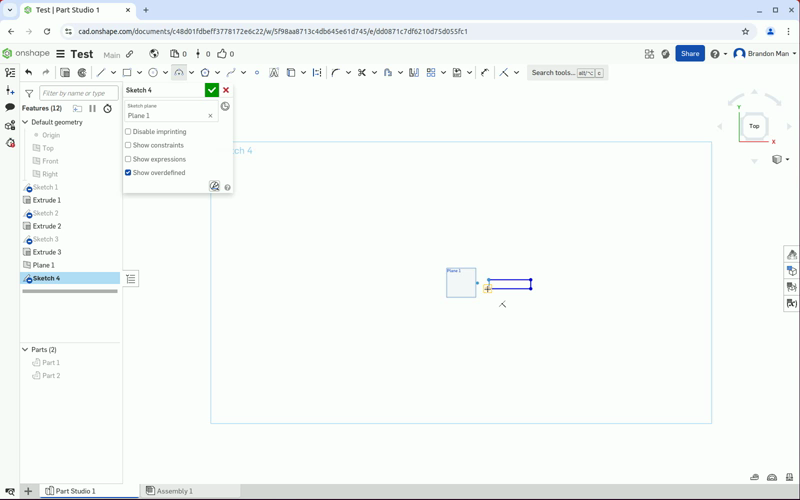
key_down(shift)
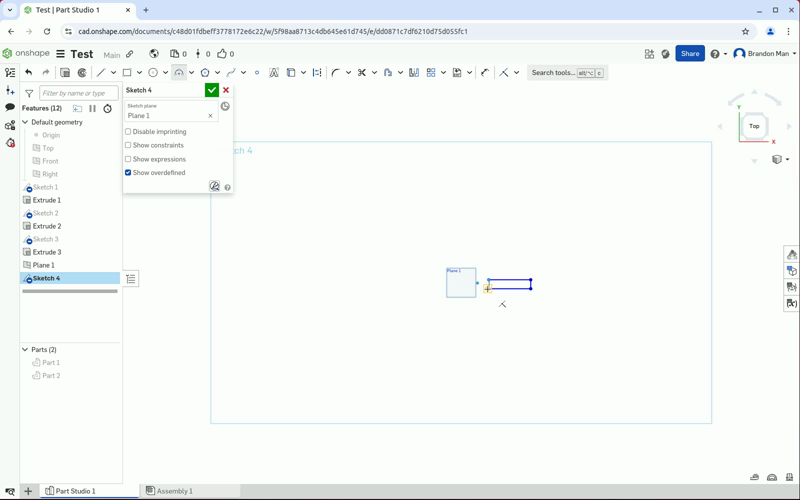
mouse_move(489, 284)
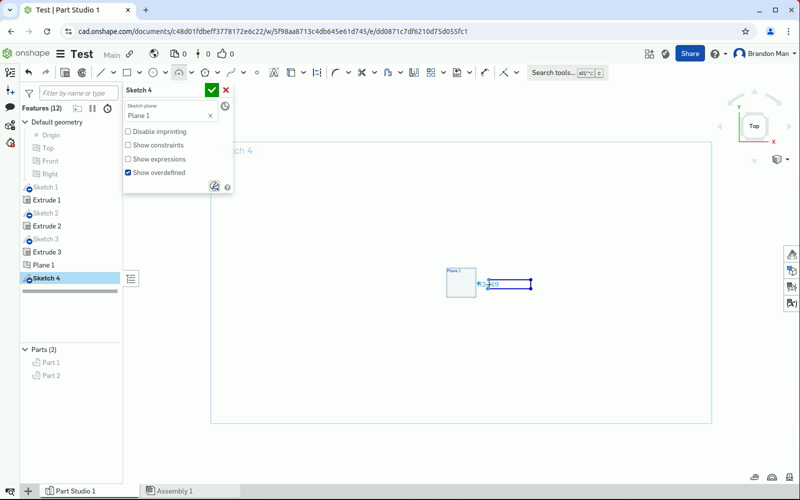
click(489, 284)
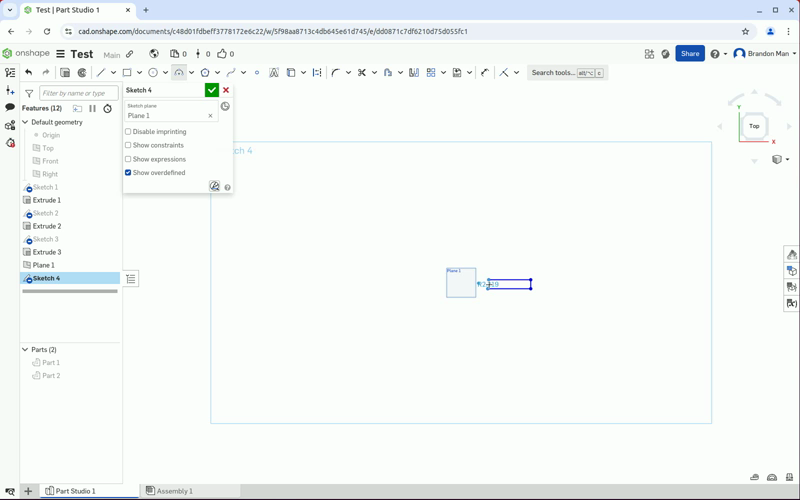
key_up(shift)
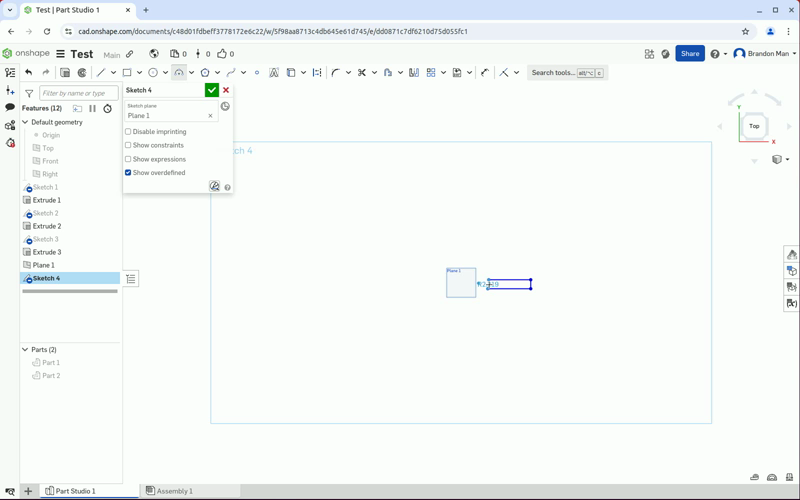
key(esc)
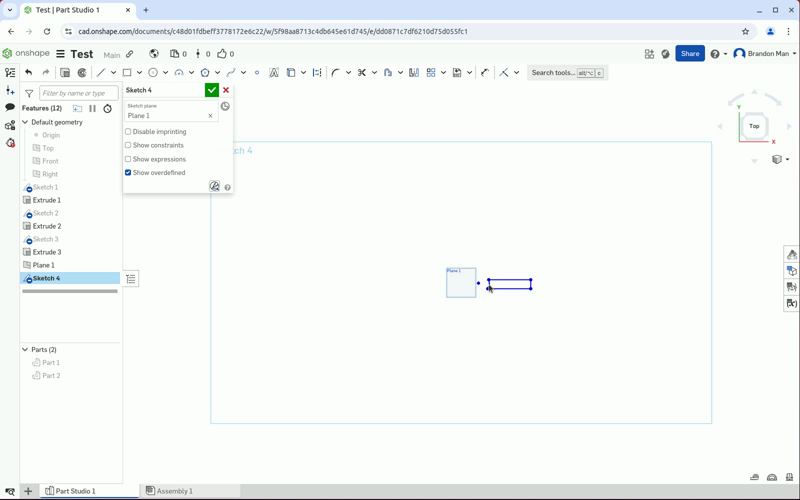
mouse_move(520, 281)
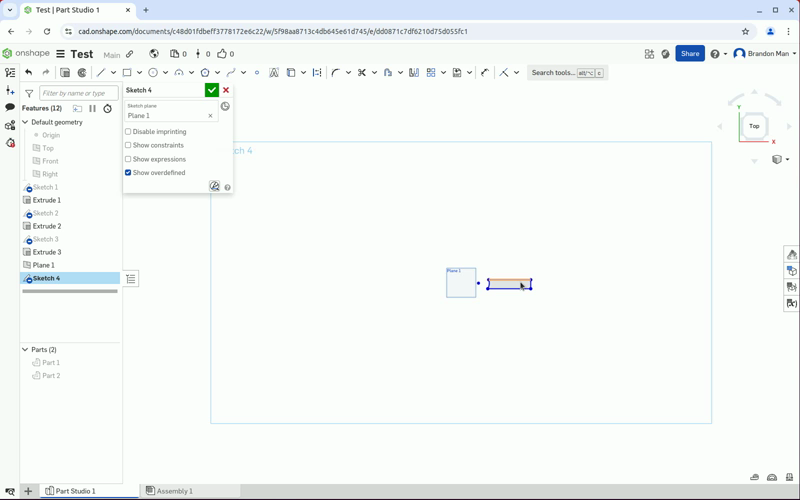
scroll(6)
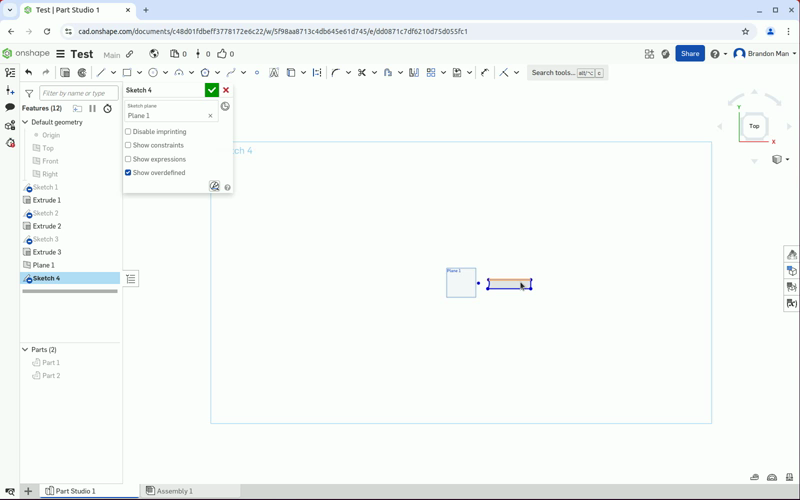
scroll(6)
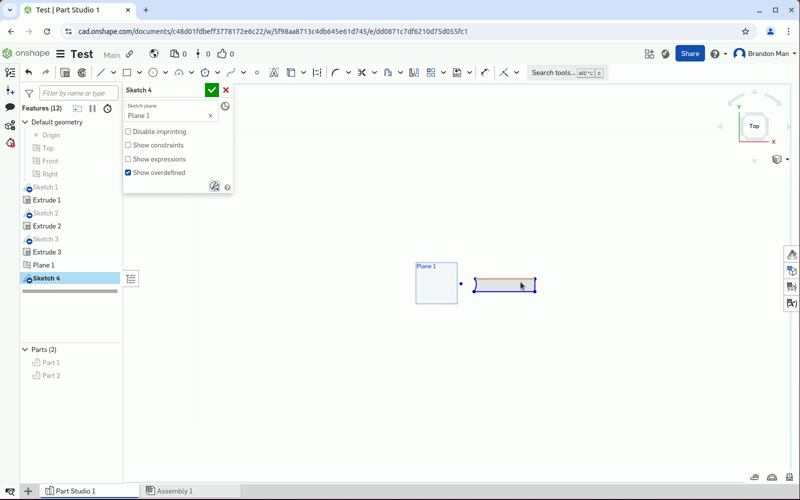
scroll(6)
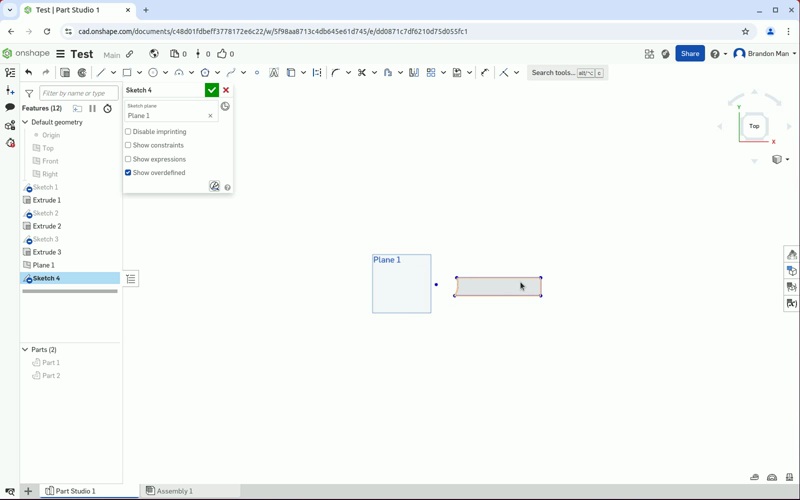
scroll(6)
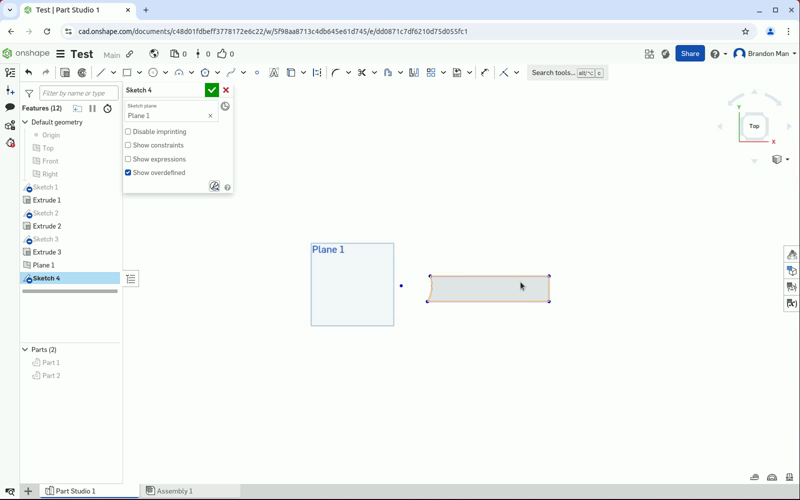
scroll(6)
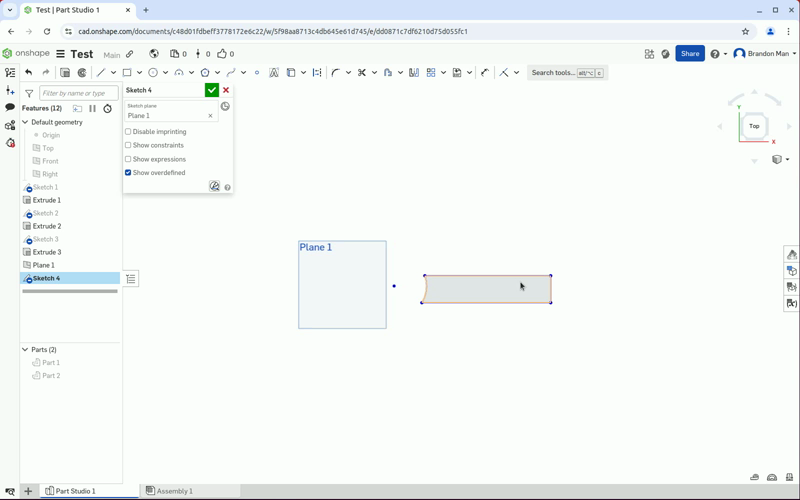
scroll(6)
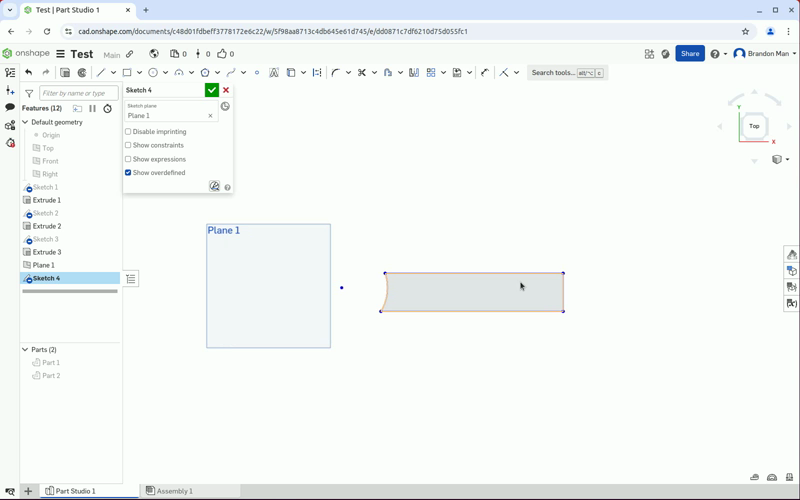
scroll(6)
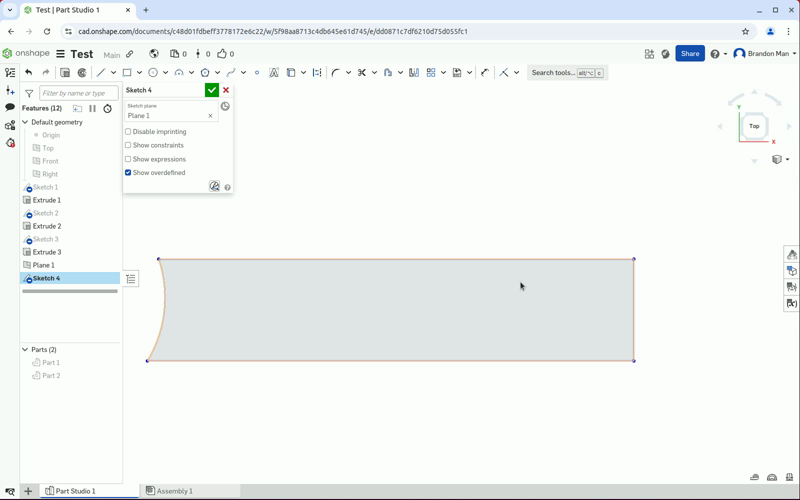
click(520, 281)
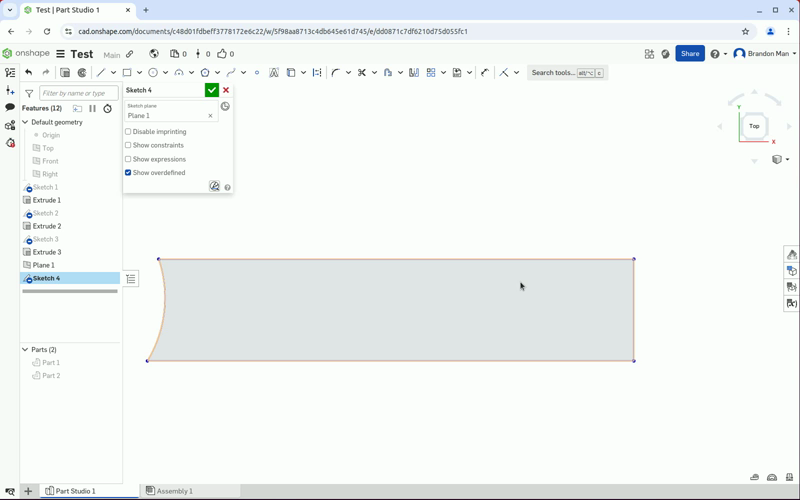
scroll(-6)
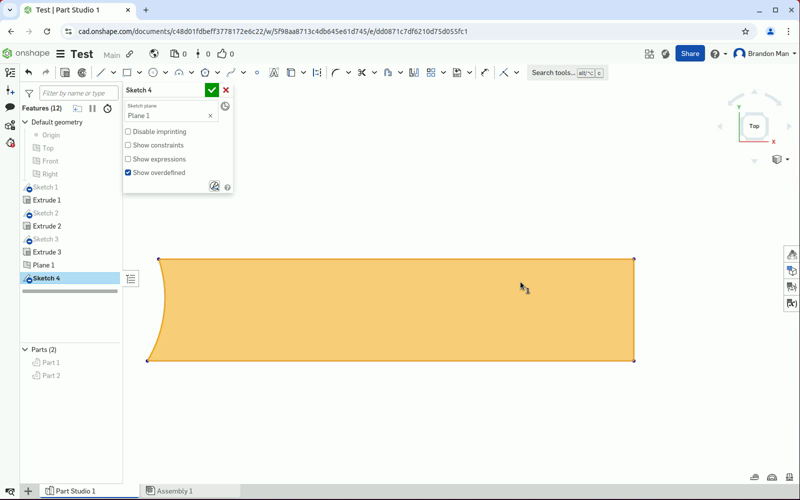
scroll(-6)
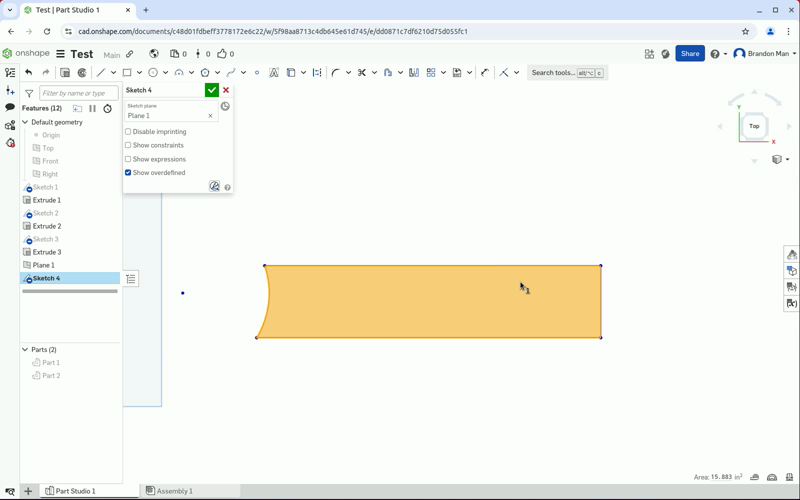
scroll(-6)
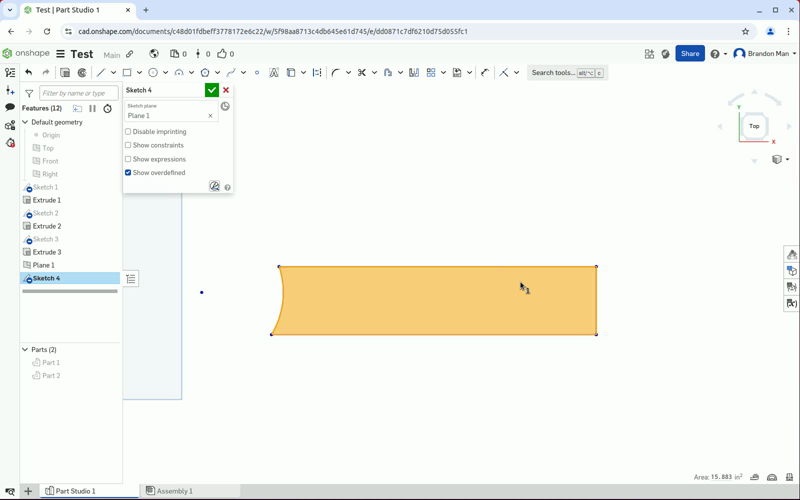
scroll(-6)
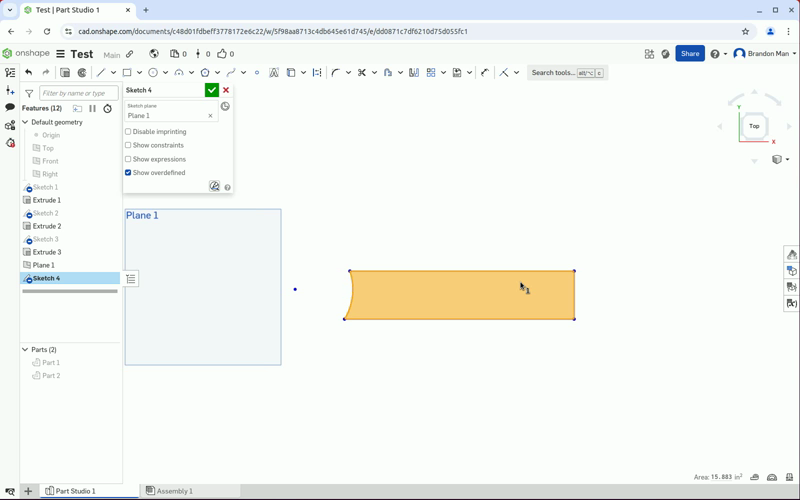
scroll(-6)
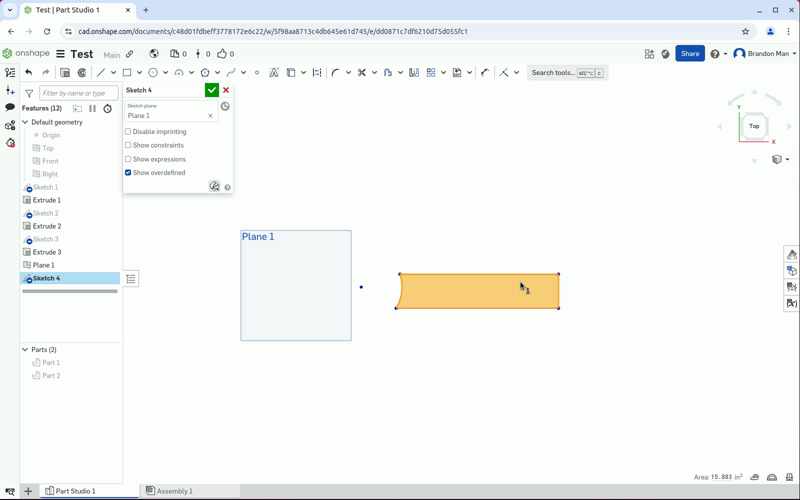
scroll(-6)
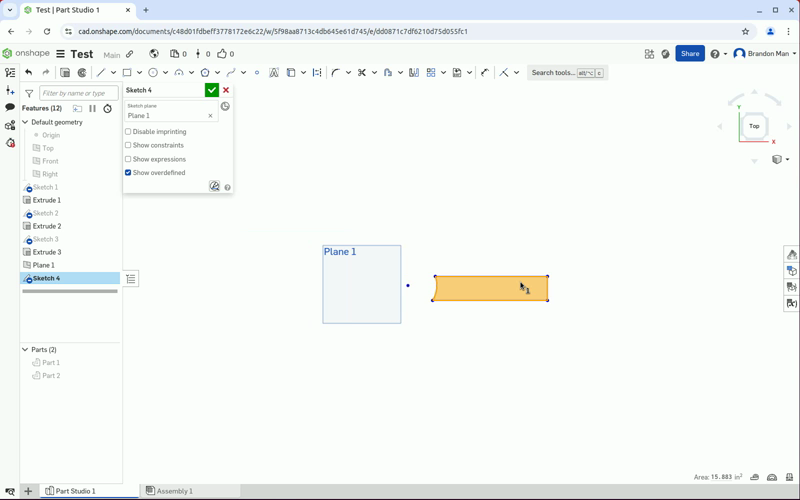
scroll(-6)
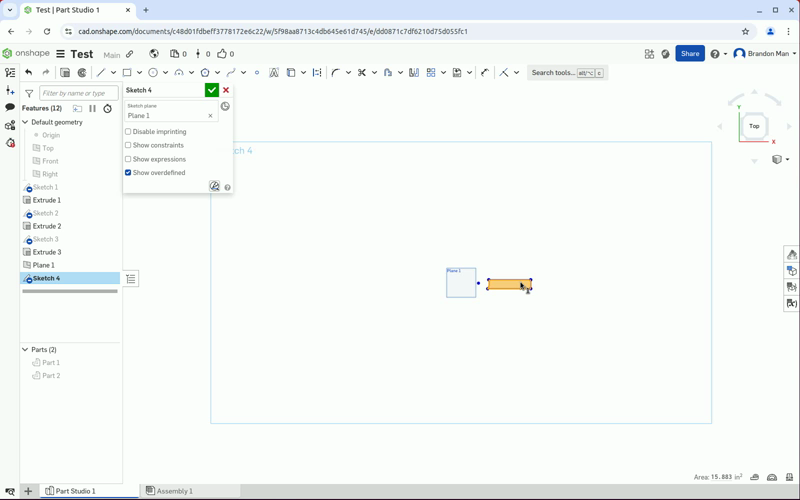
mouse_move(73, 352)
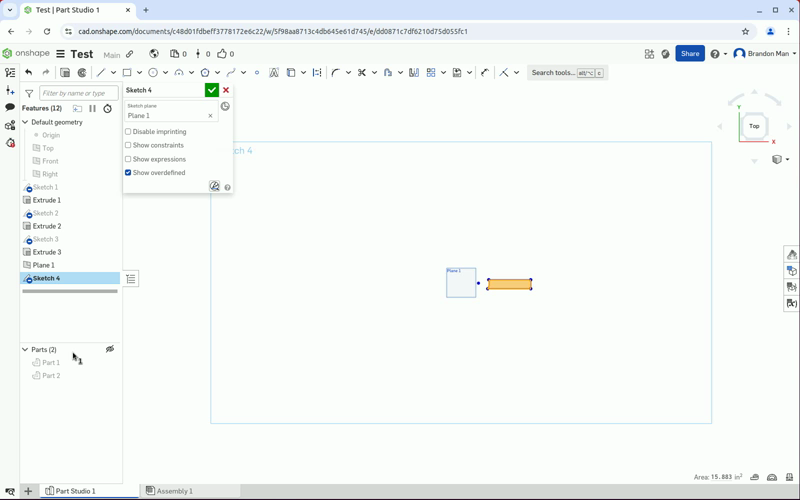
key(shift+y)
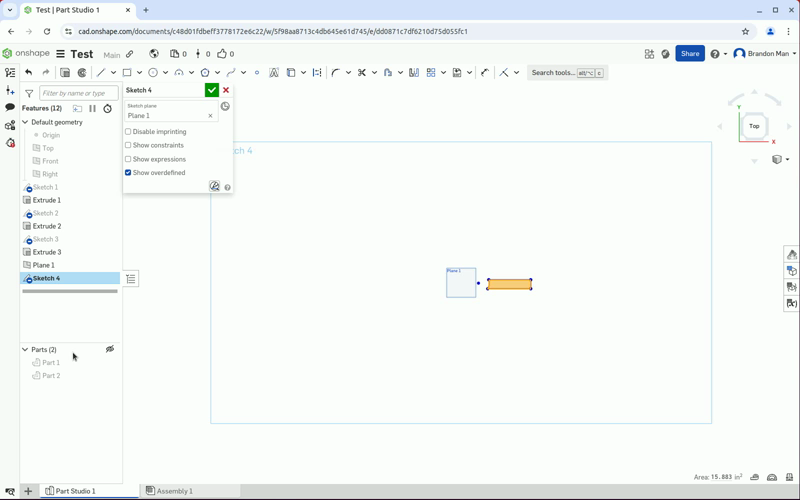
key(shift+e)
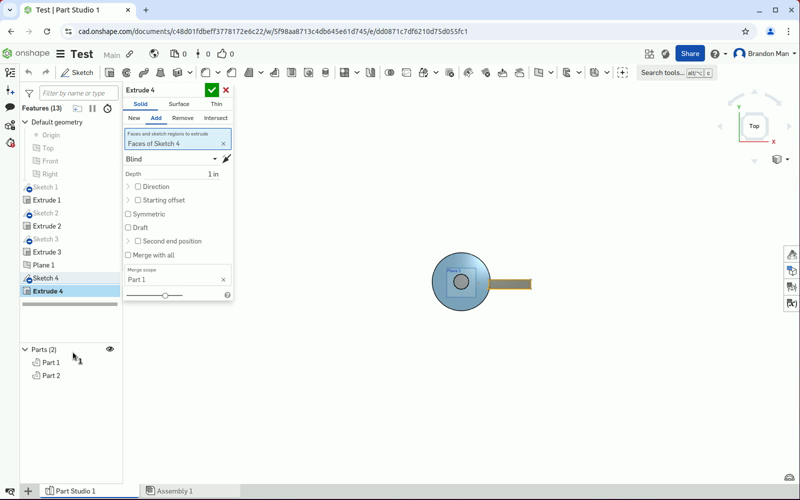
mouse_move(143, 106)
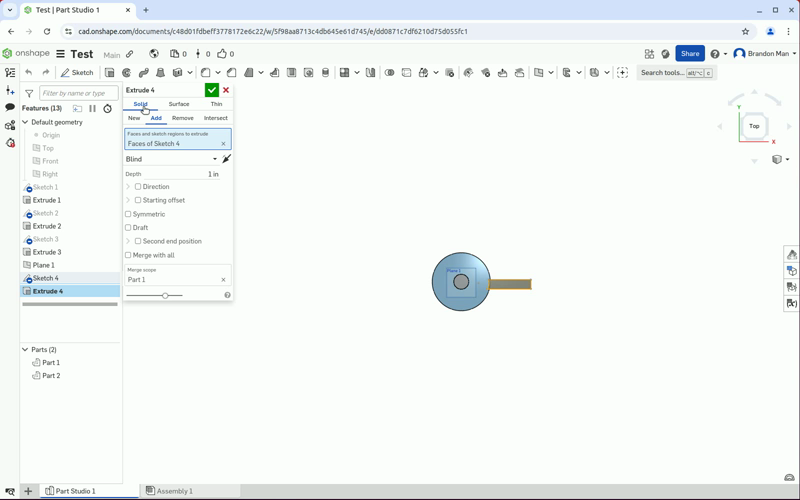
click(143, 106)
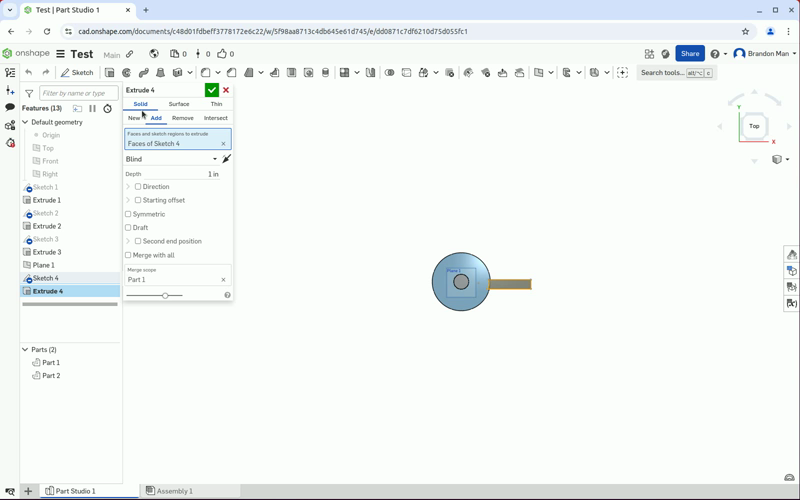
mouse_move(137, 120)
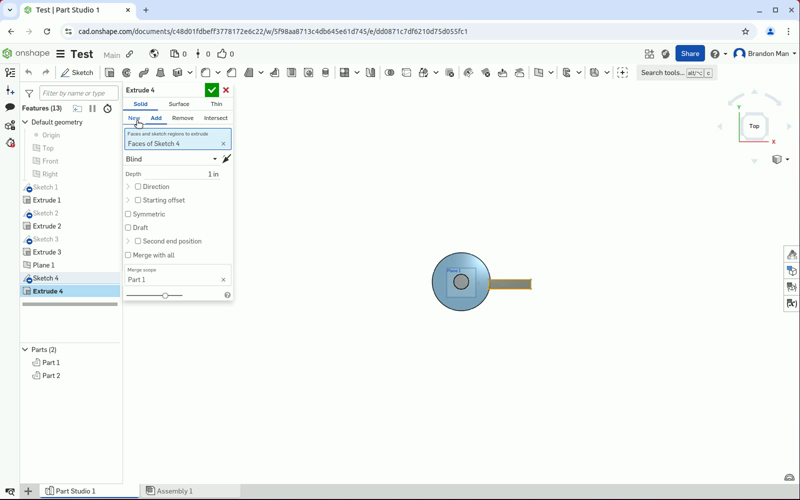
click(137, 120)
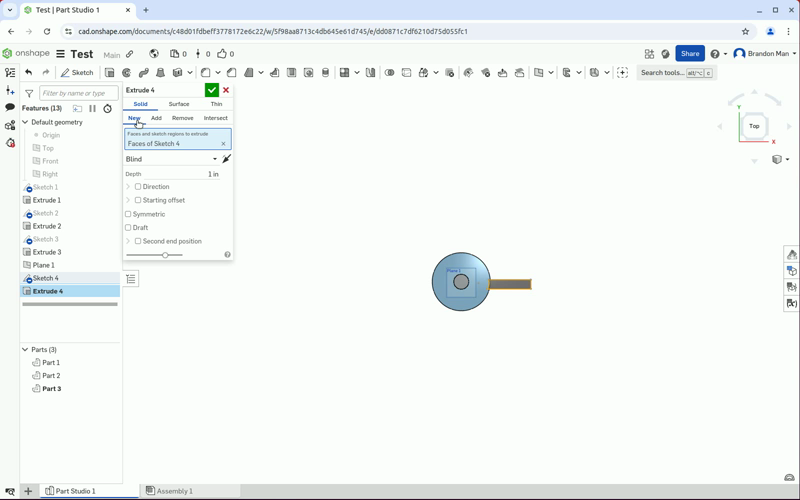
key(tab, 4)
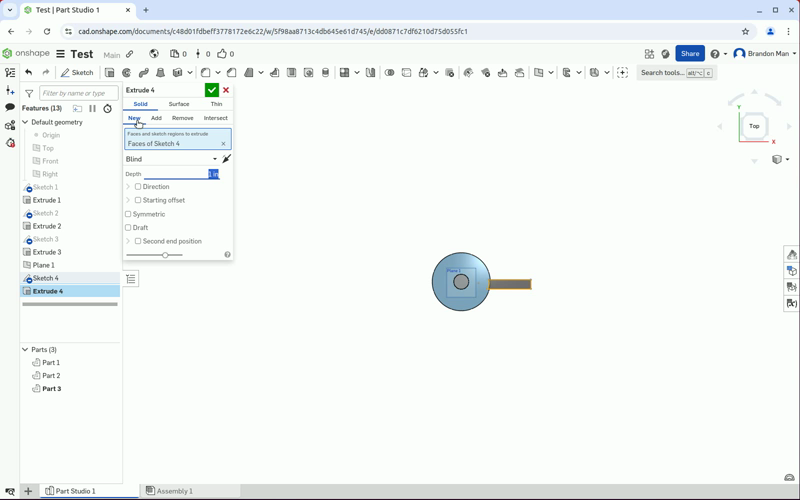
text(11.554)
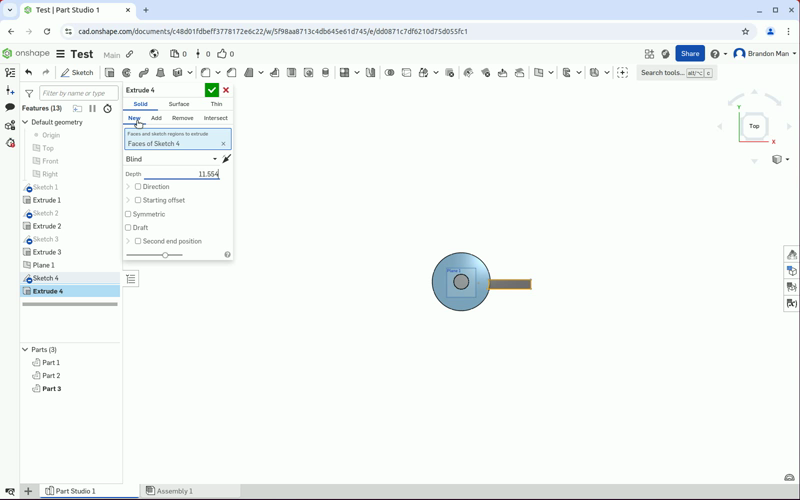
key(enter)
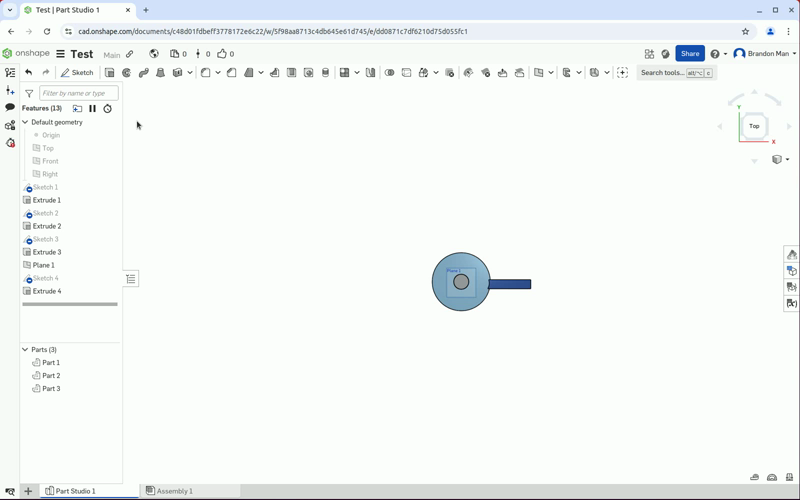
key(shift+h)
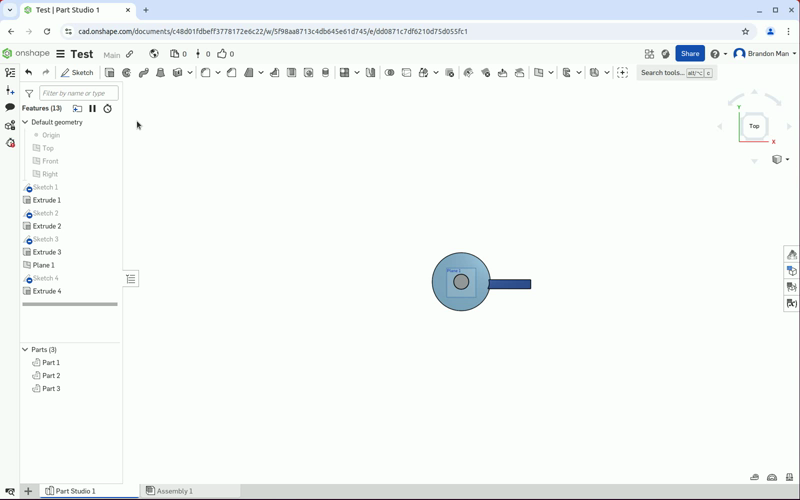
key(shift+h)
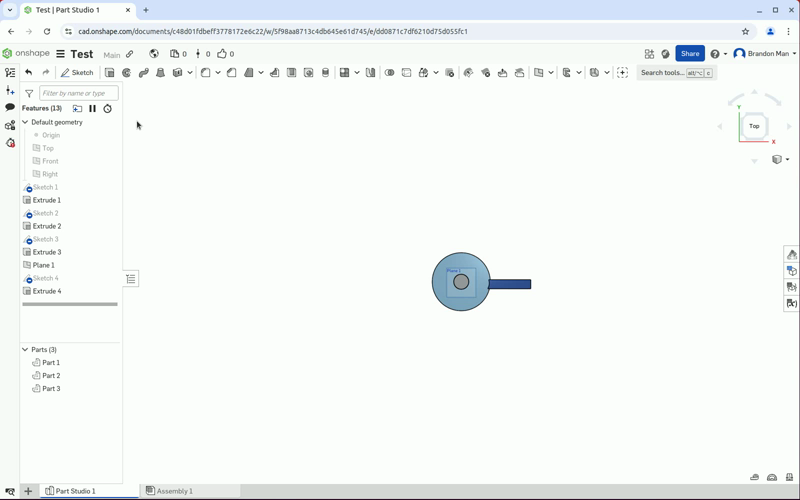
mouse_move(73, 189)
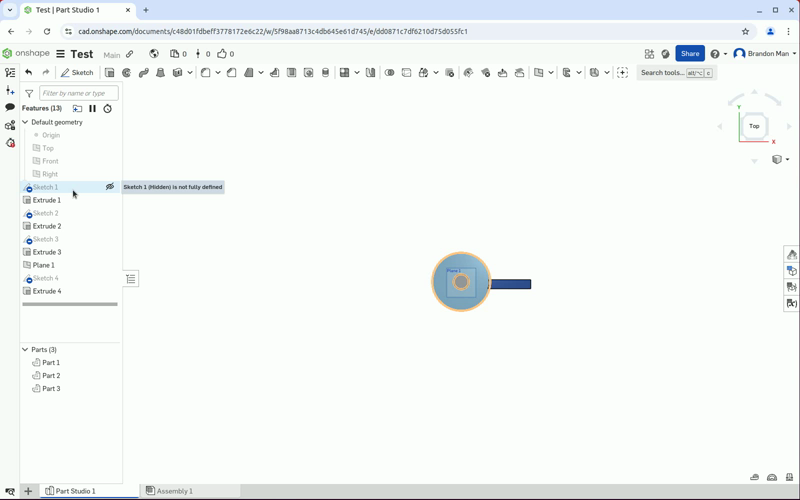
click(73, 189)
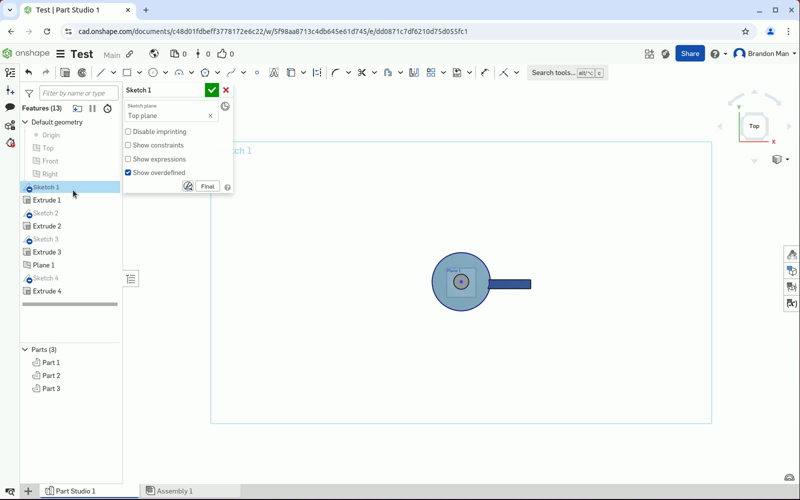
mouse_move(229, 92)
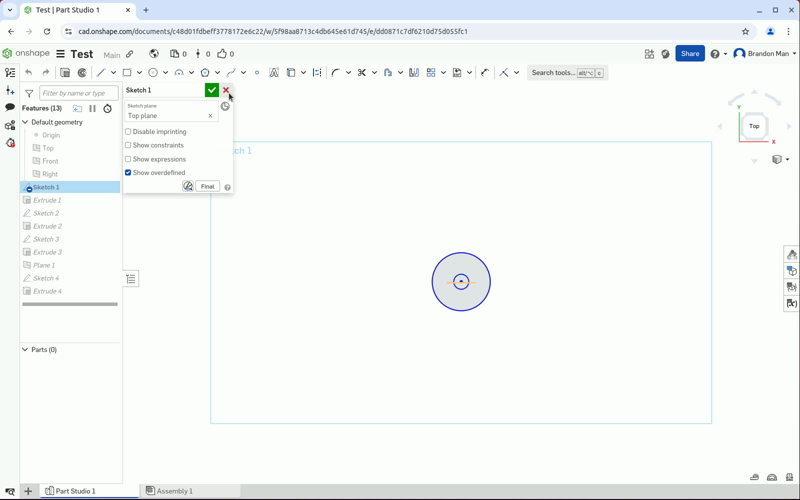
click(229, 92)
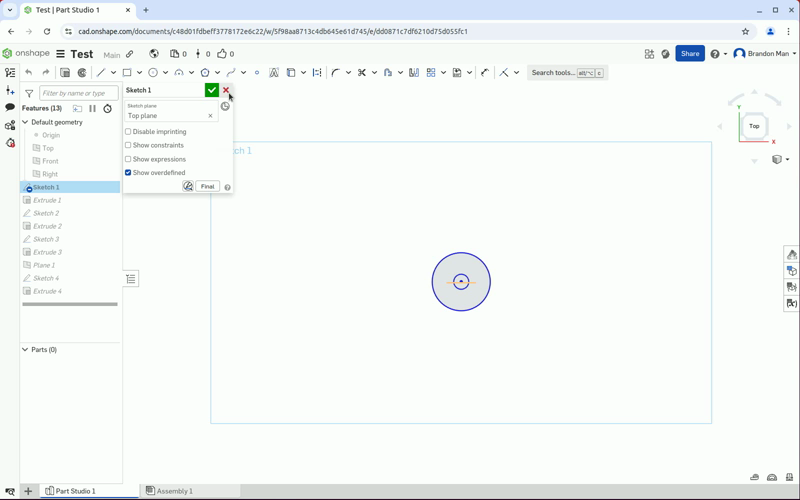
key(shift+s)
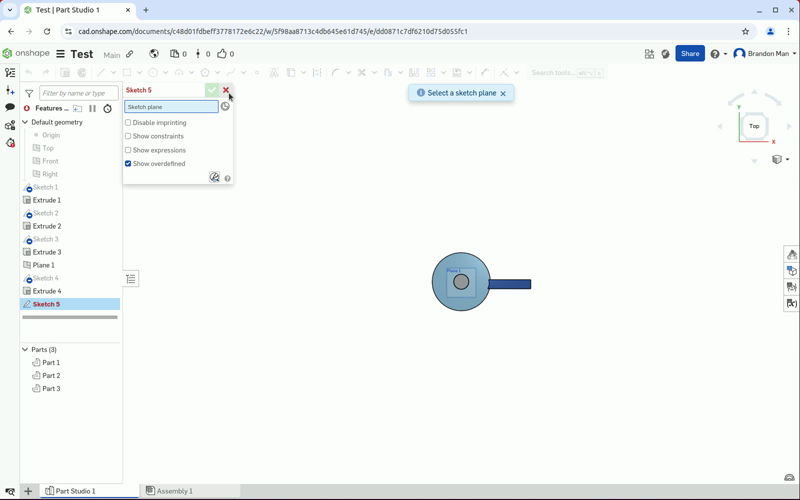
mouse_move(73, 267)
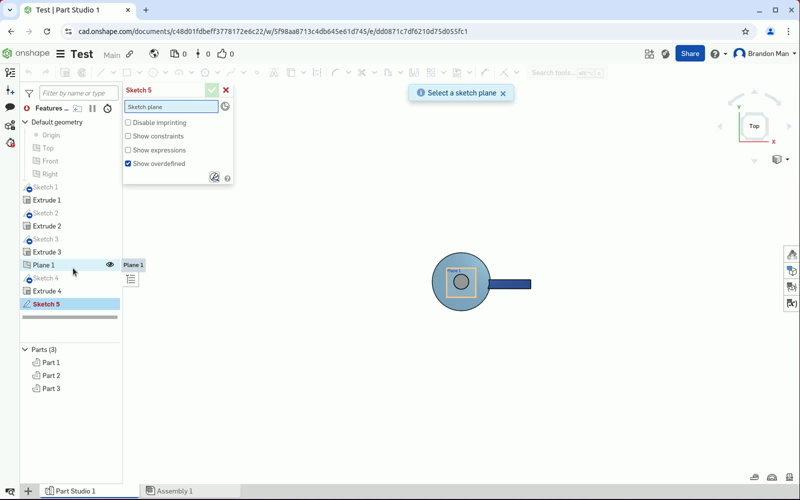
click(73, 267)
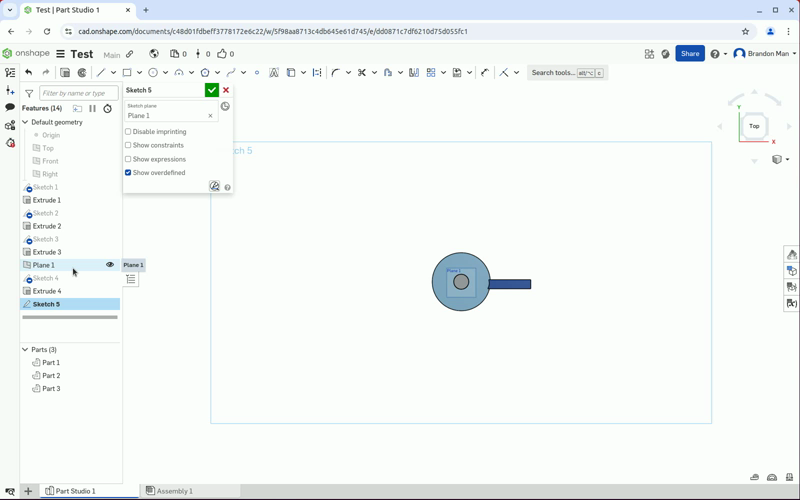
mouse_move(73, 352)
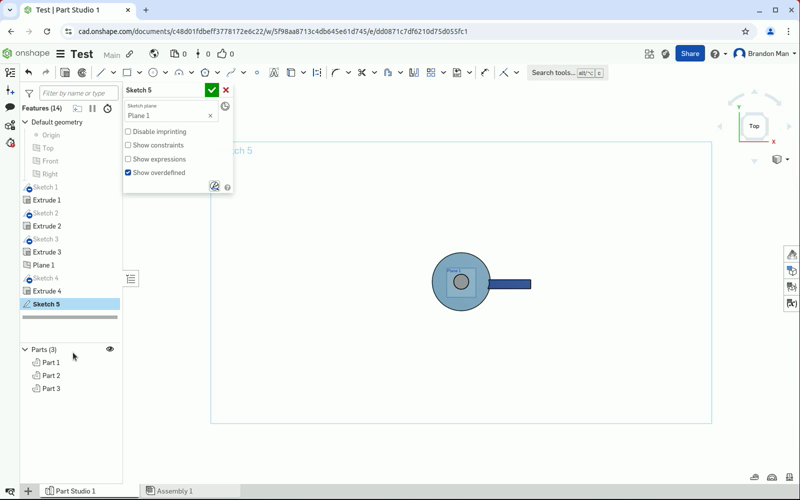
key(y)
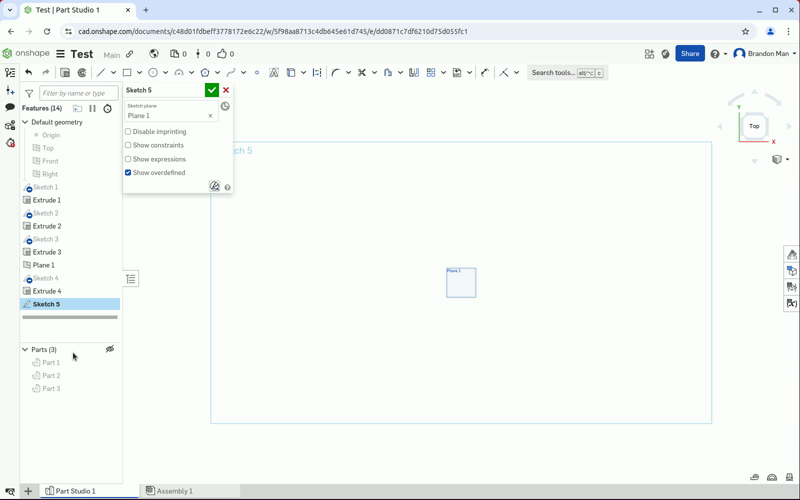
key(l)
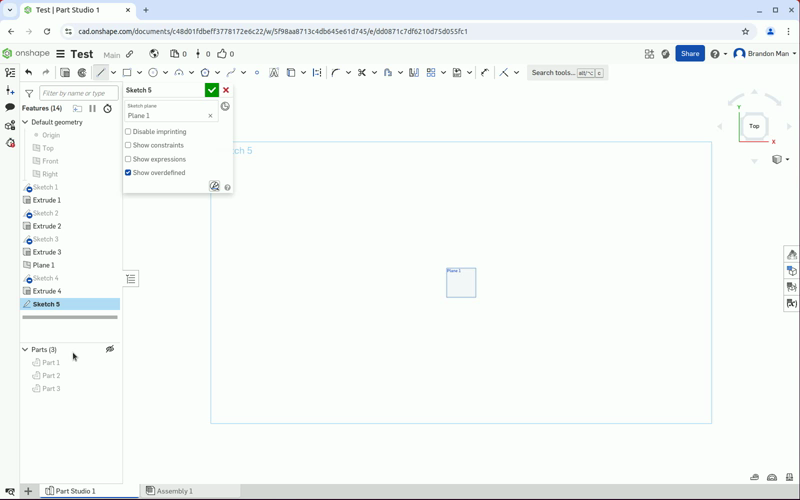
key_down(shift)
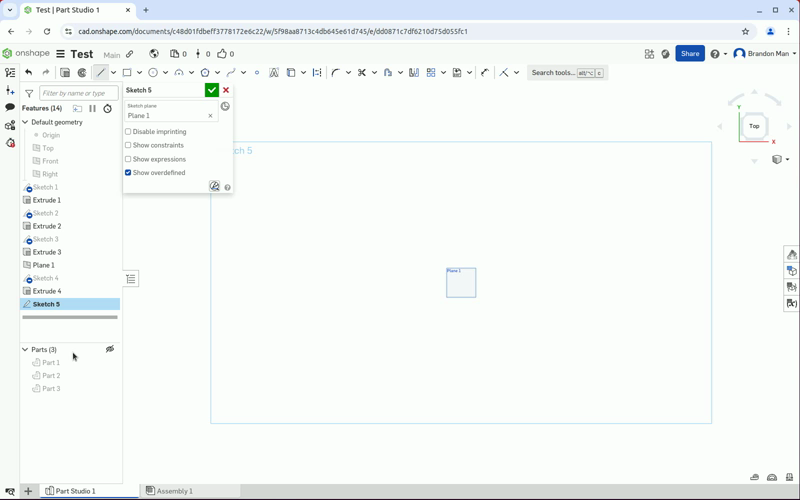
mouse_move(465, 288)
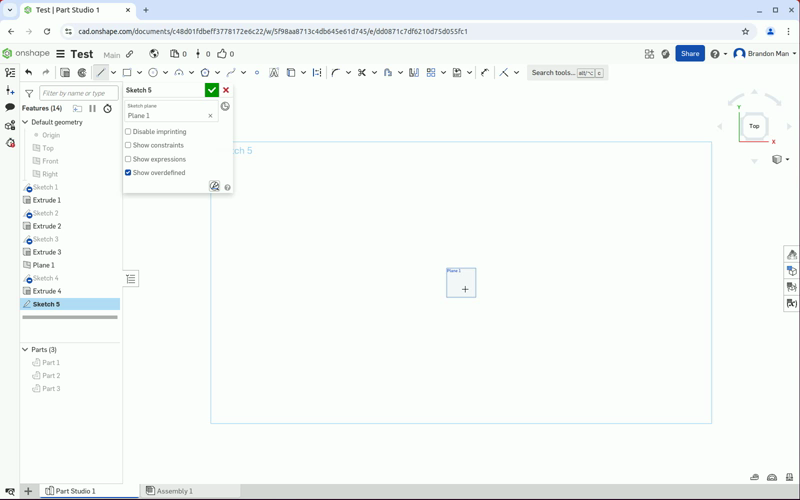
click(465, 288)
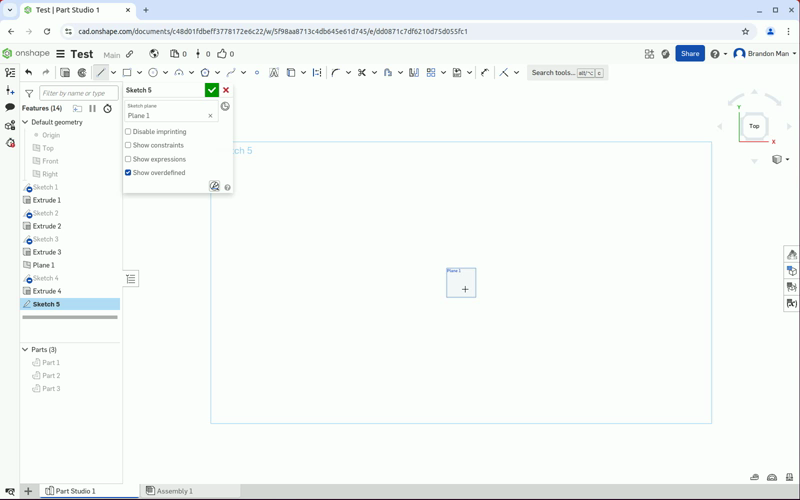
key_up(shift)
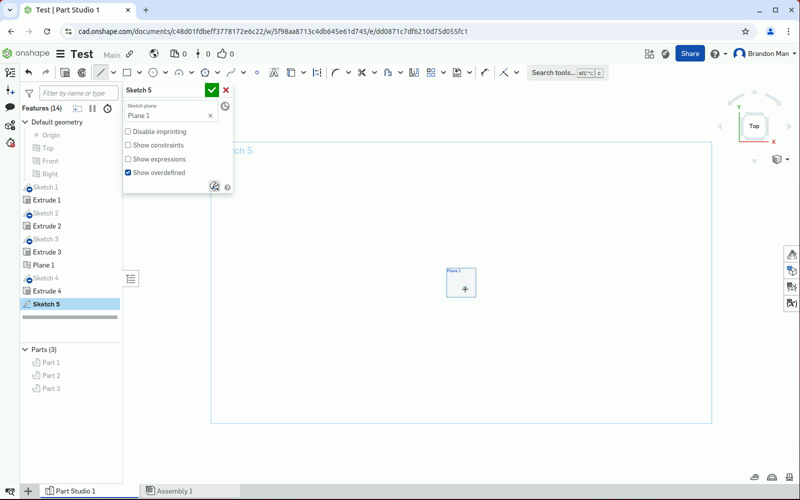
key_down(shift)
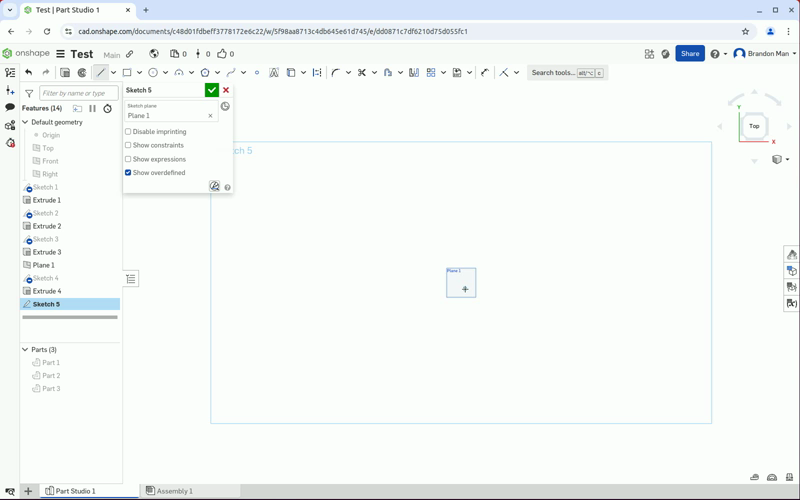
mouse_move(495, 288)
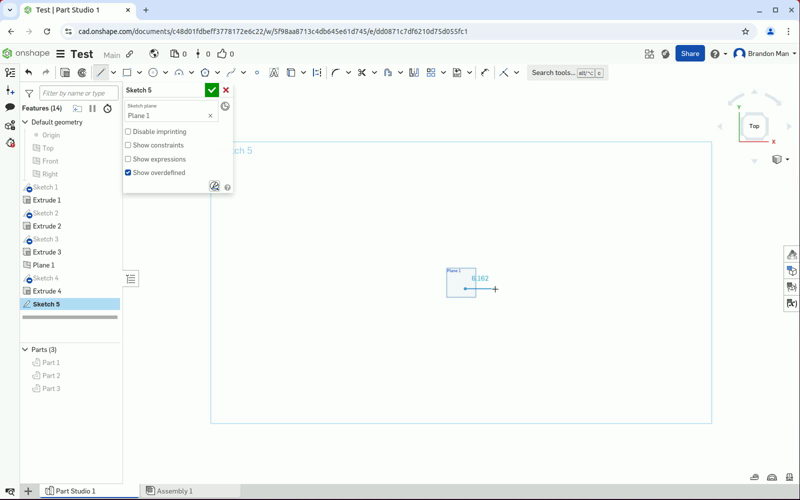
mouse_move(488, 288)
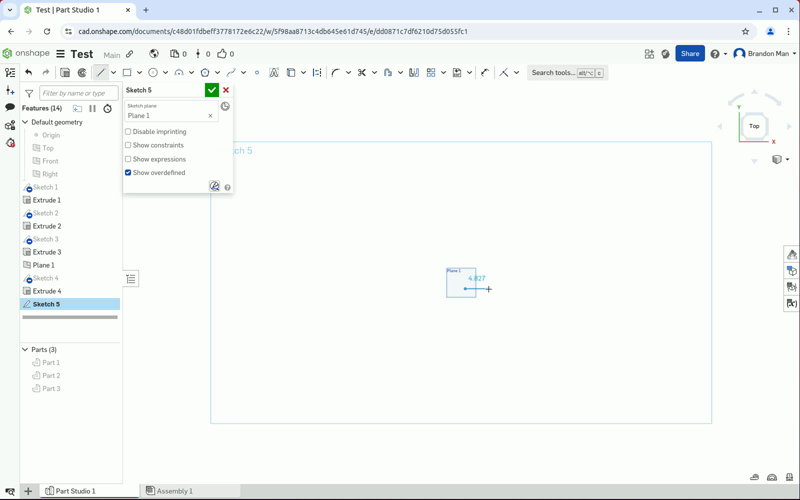
click(488, 288)
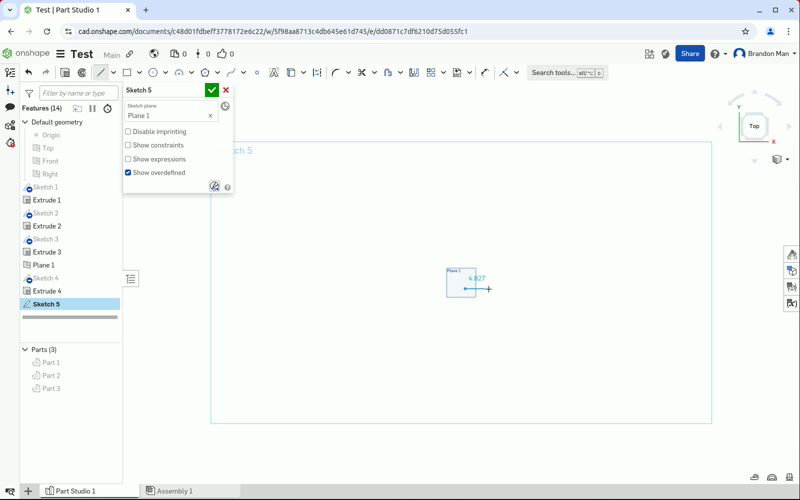
key_up(shift)
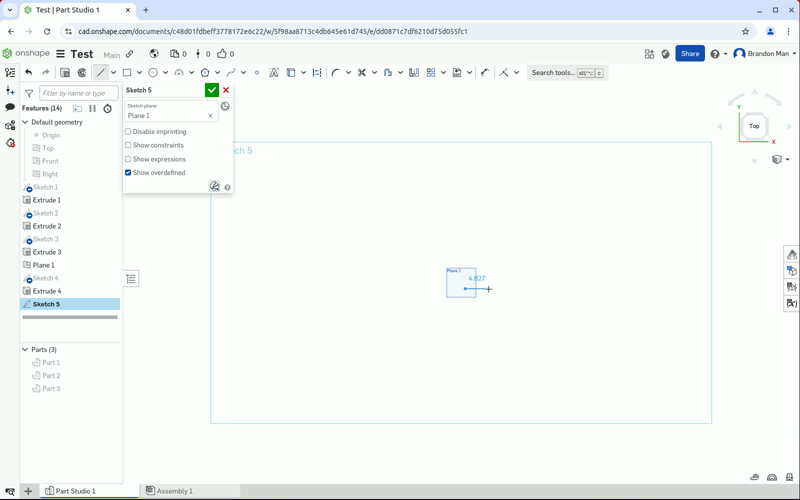
key(esc)
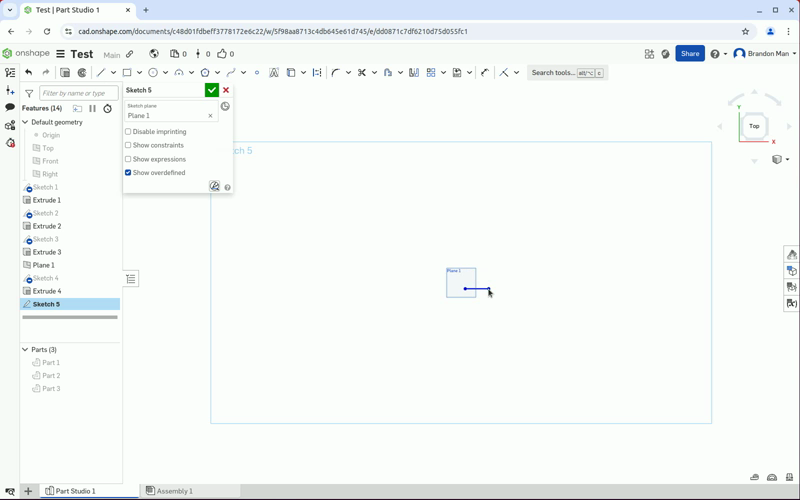
key(a)
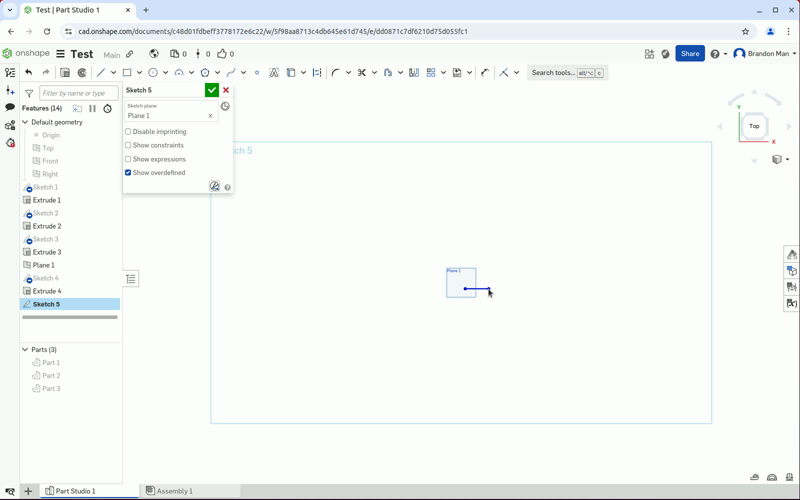
mouse_move(488, 288)
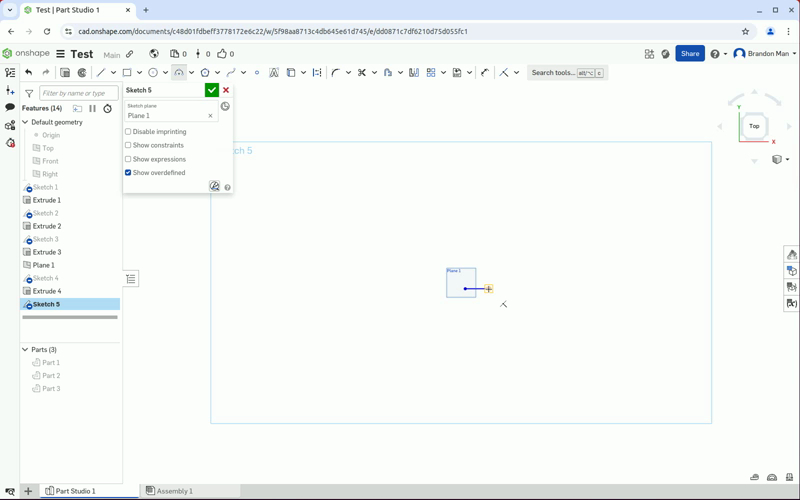
click(488, 288)
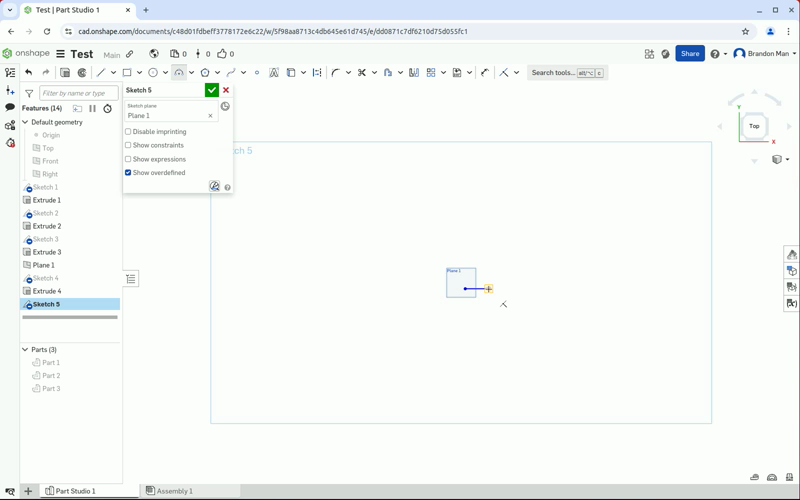
key_down(shift)
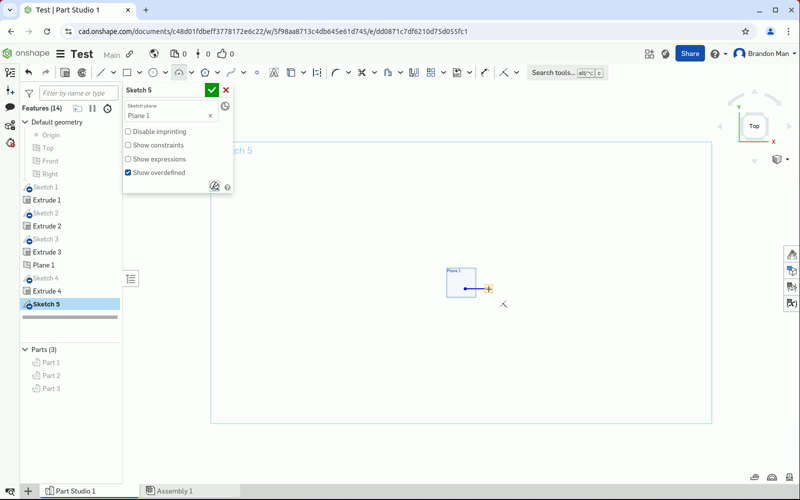
mouse_move(489, 279)
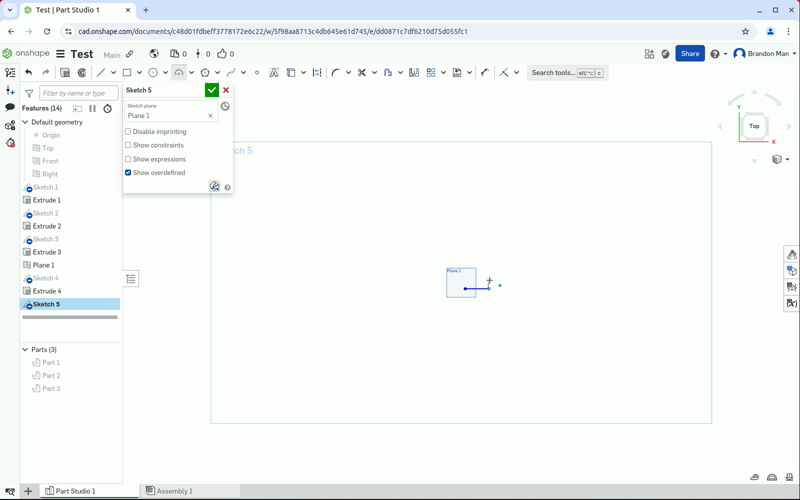
click(489, 279)
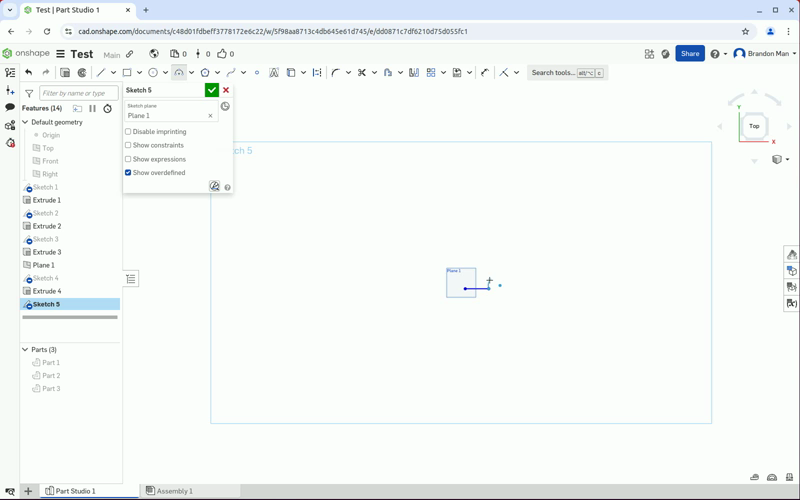
mouse_move(490, 284)
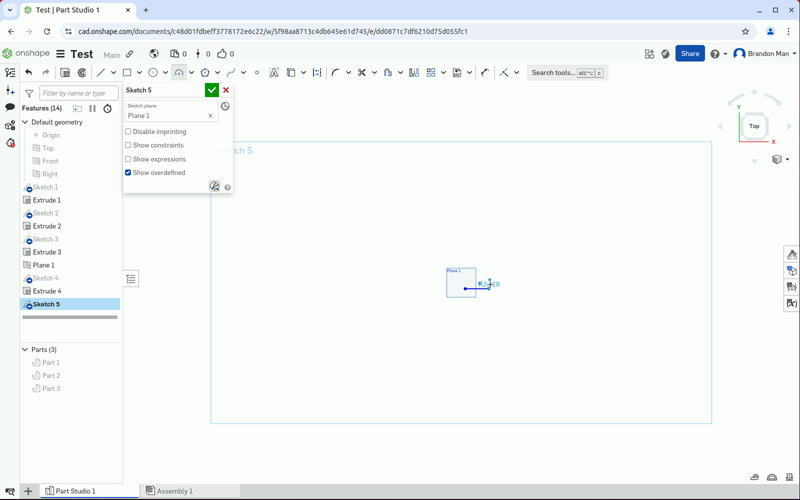
click(490, 284)
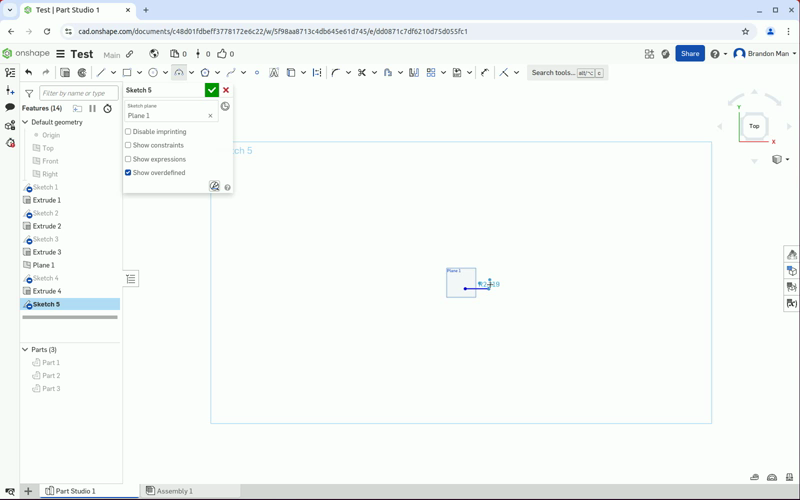
key_up(shift)
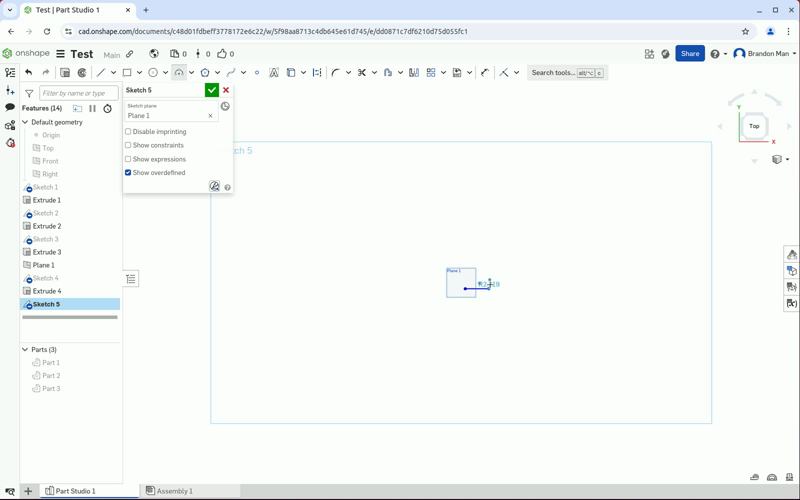
key(esc)
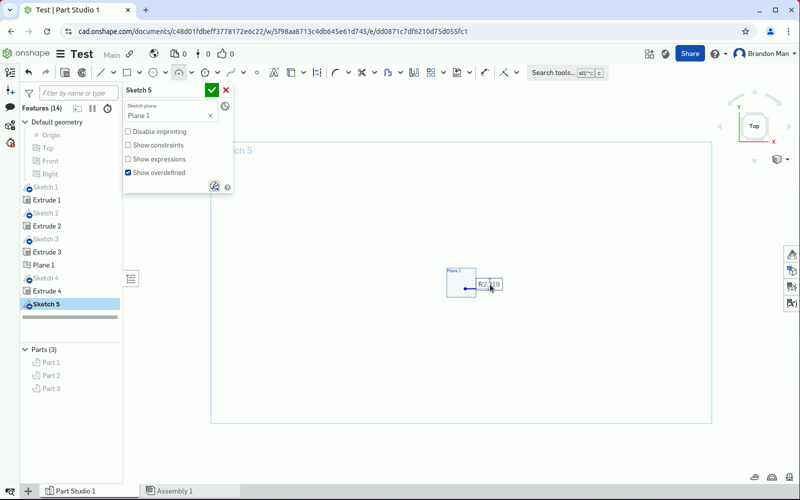
key(l)
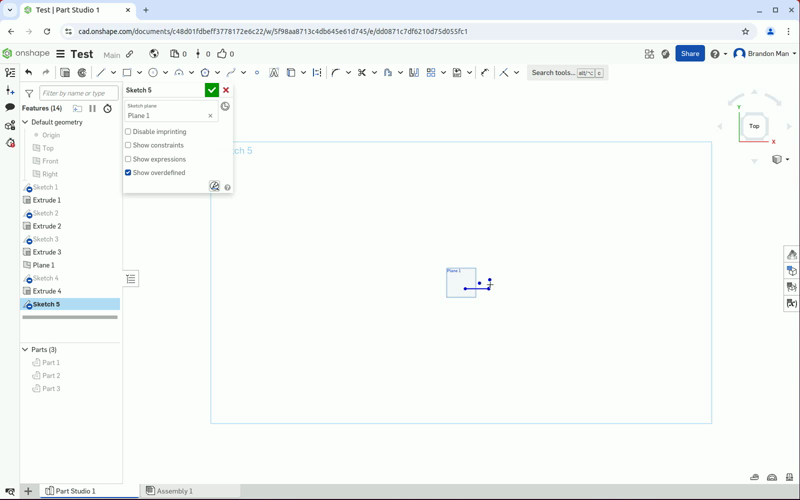
mouse_move(489, 279)
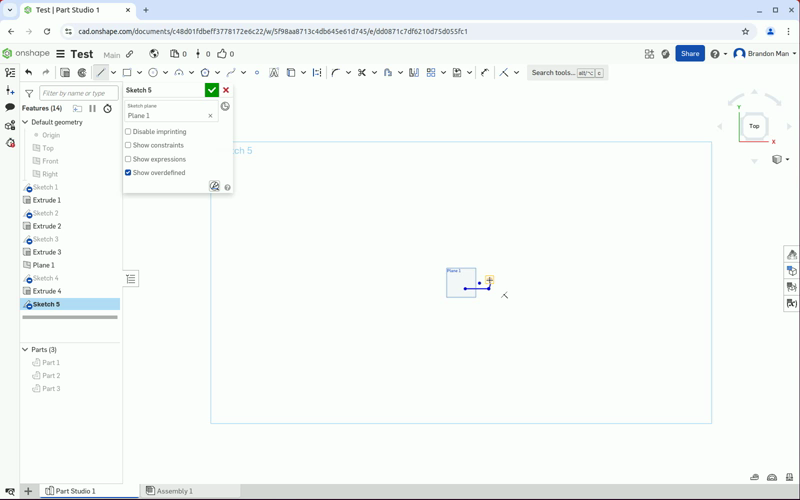
click(489, 279)
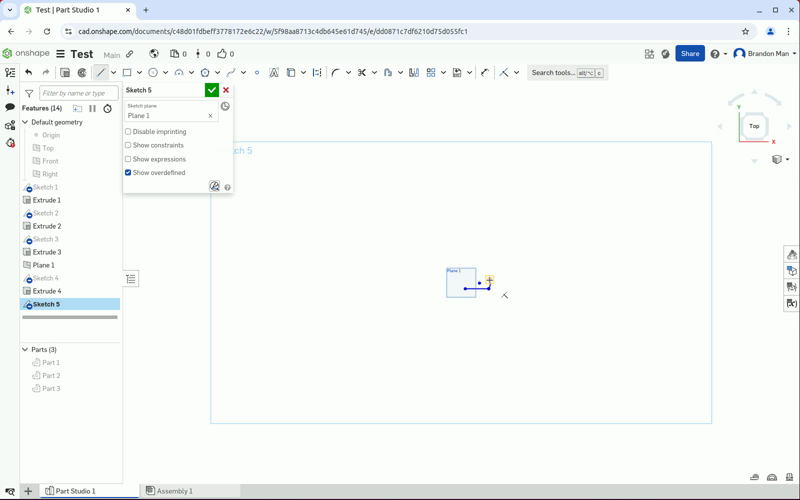
key_down(shift)
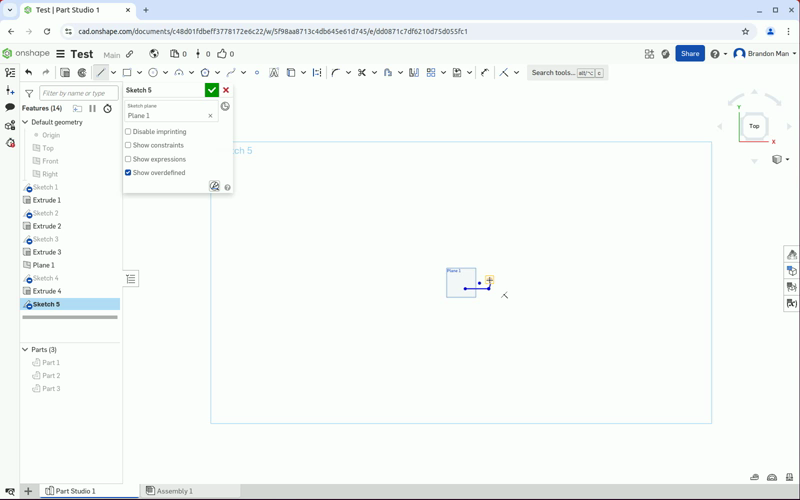
mouse_move(519, 279)
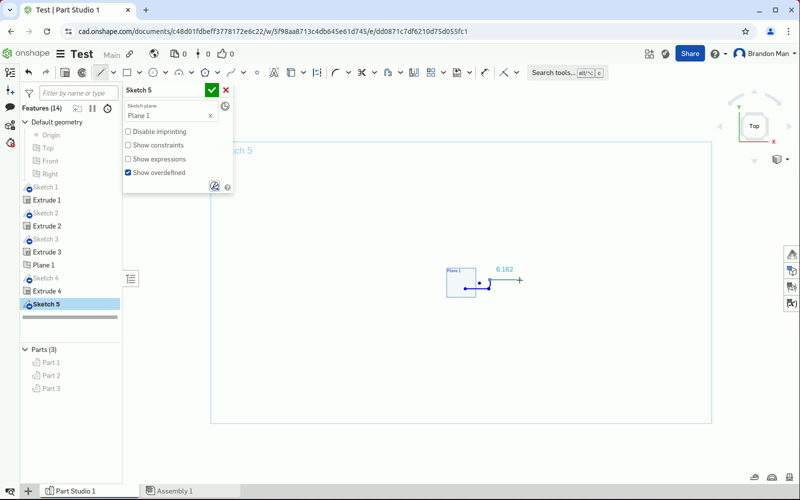
mouse_move(465, 279)
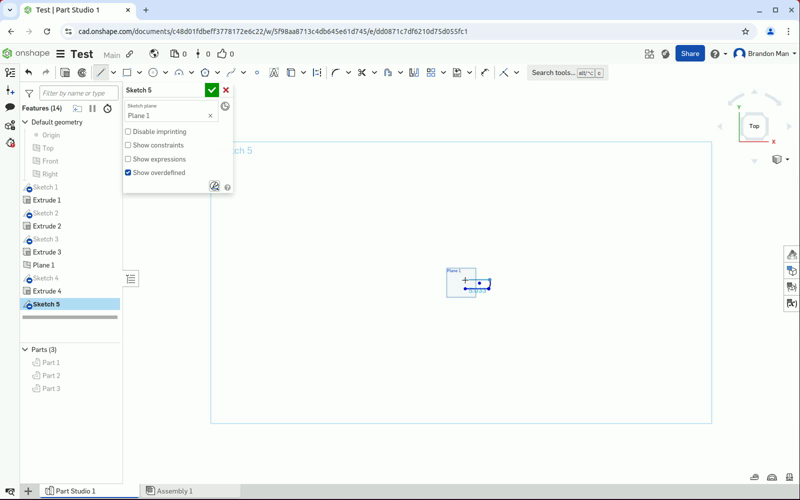
click(465, 279)
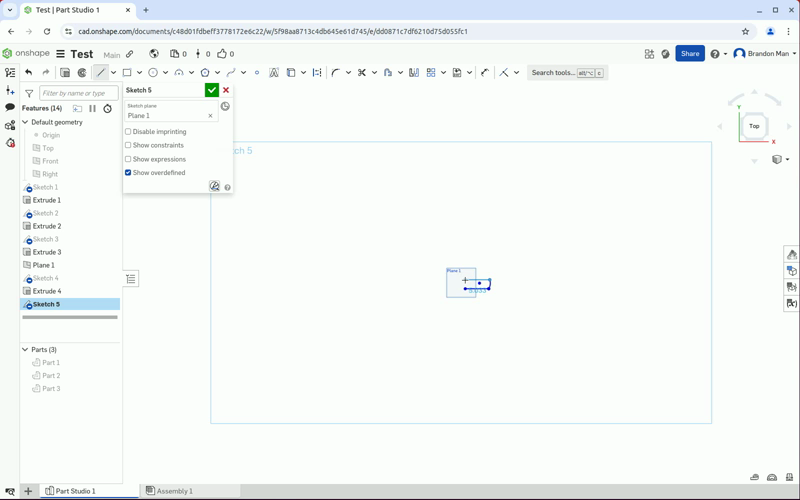
key_up(shift)
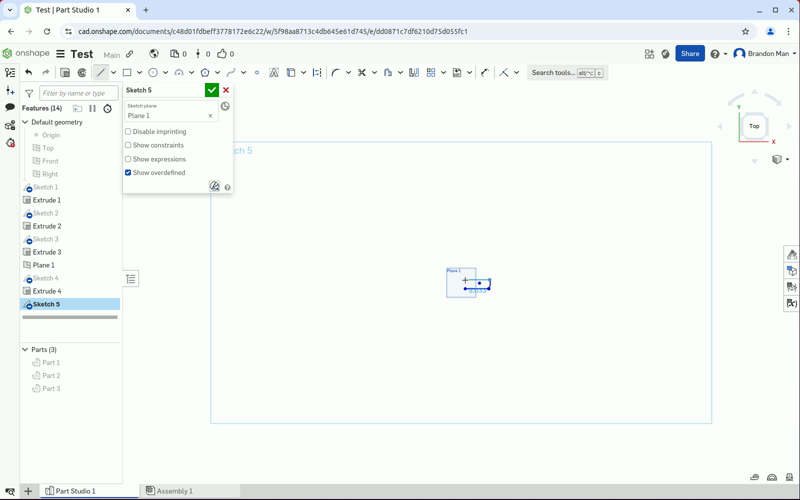
mouse_move(495, 279)
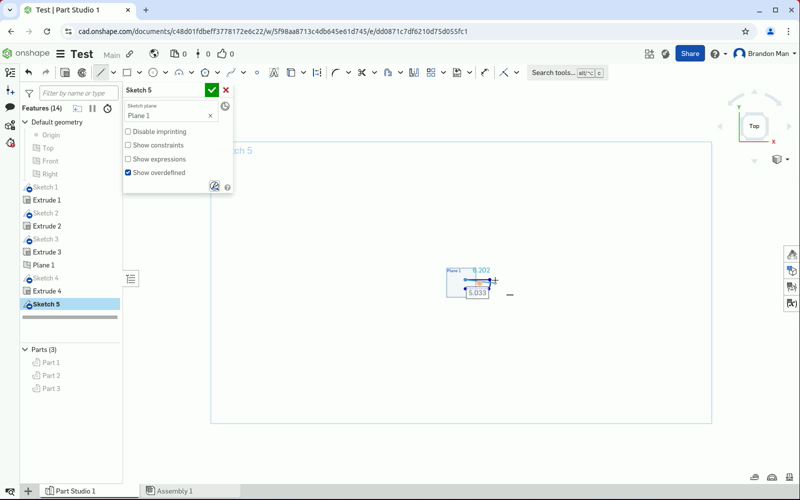
key_down(shift)
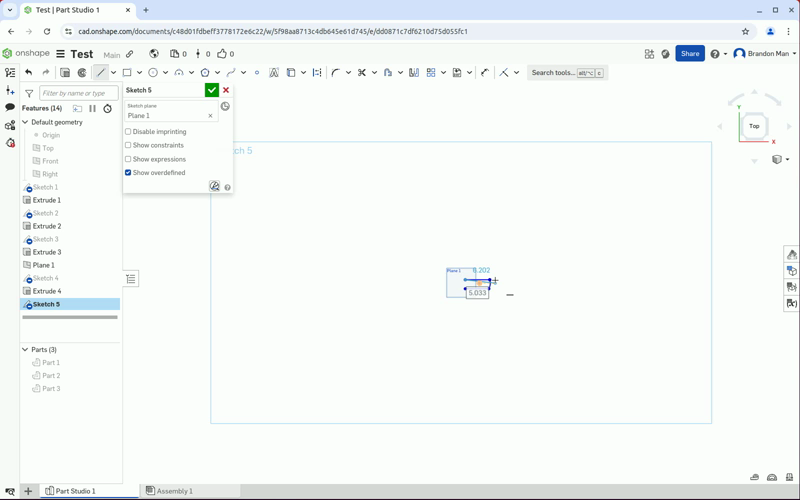
mouse_move(465, 288)
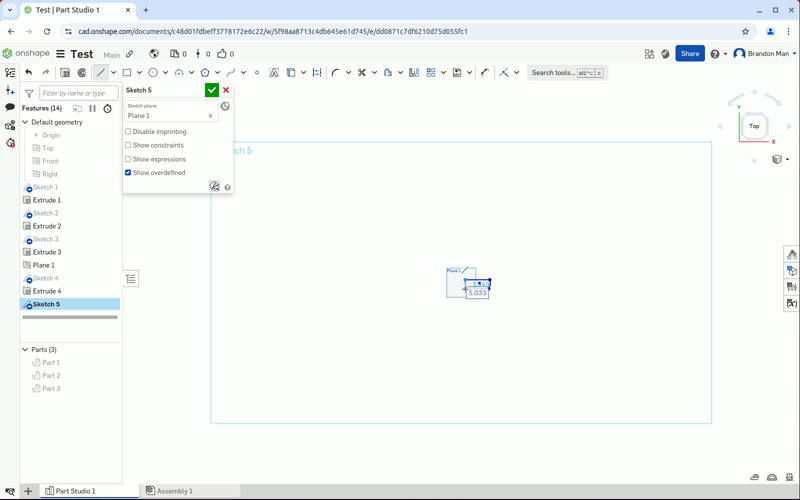
key_up(shift)
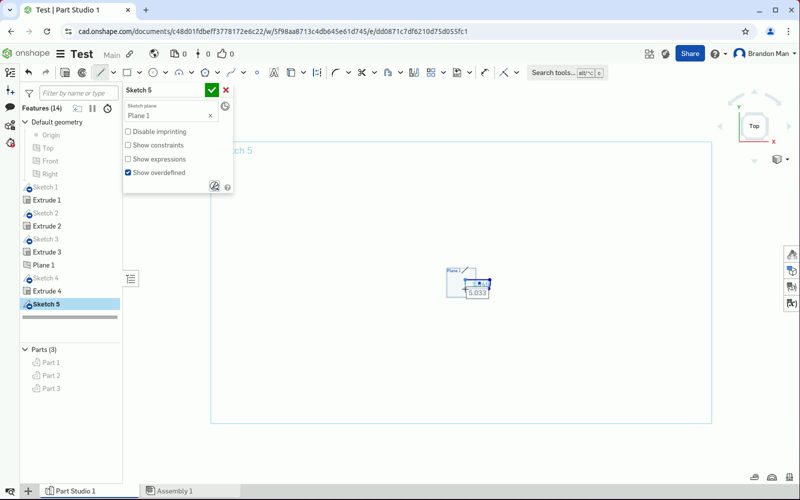
click(465, 288)
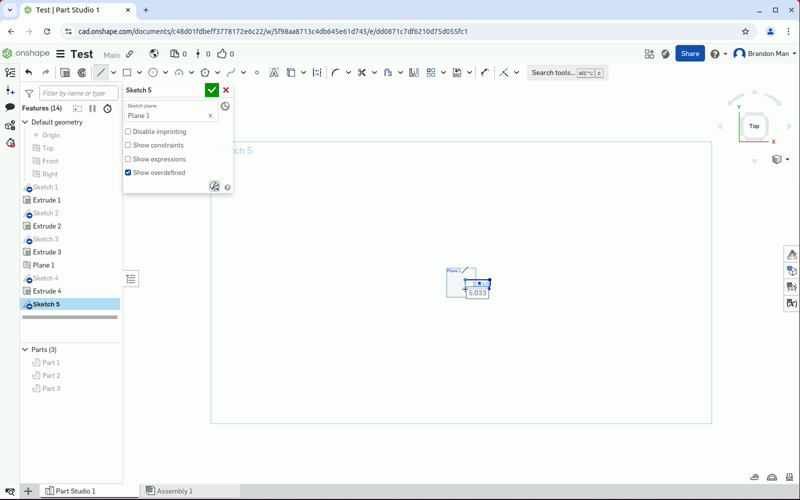
key(esc)
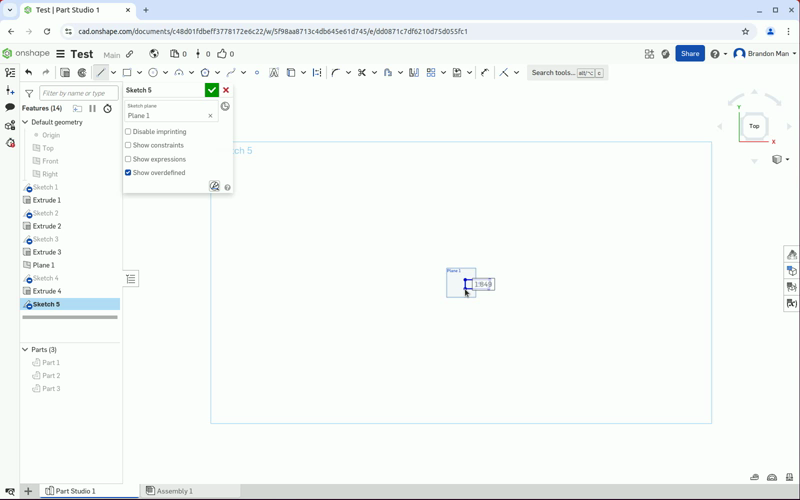
mouse_move(467, 283)
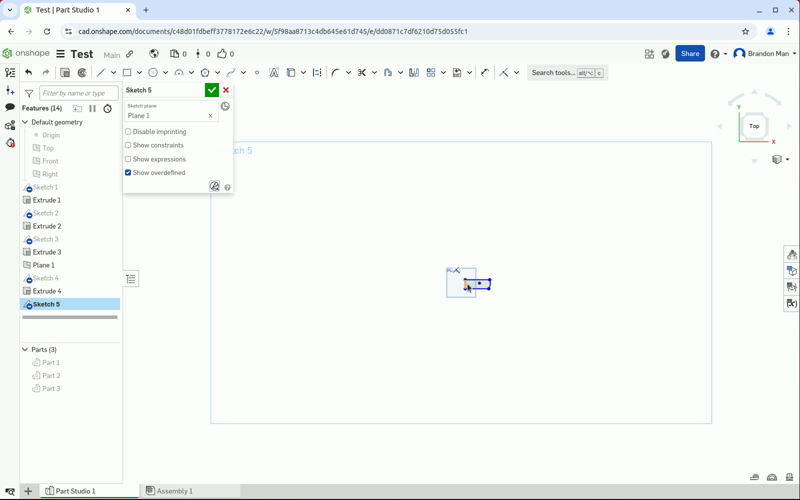
scroll(6)
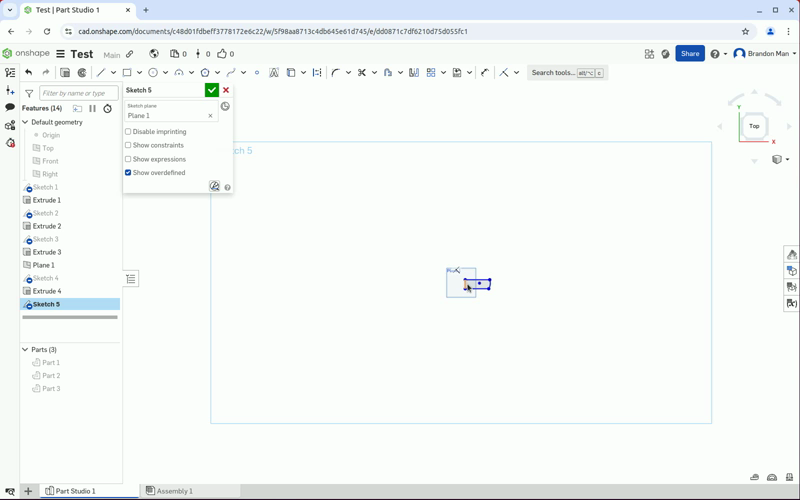
scroll(6)
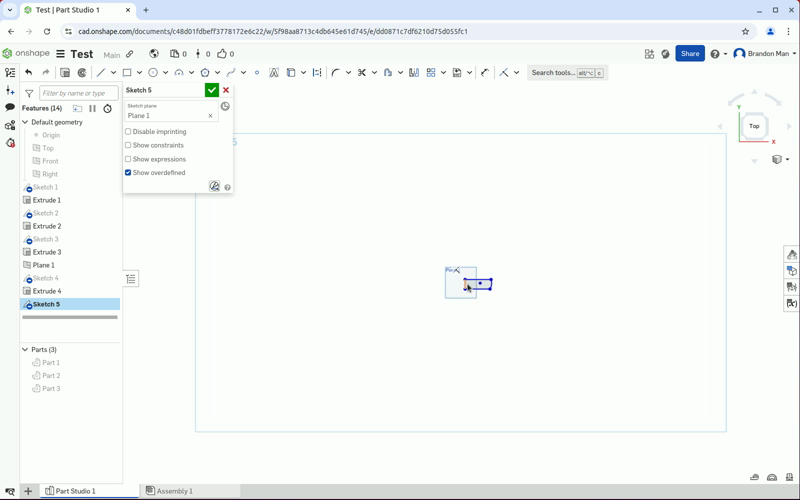
scroll(6)
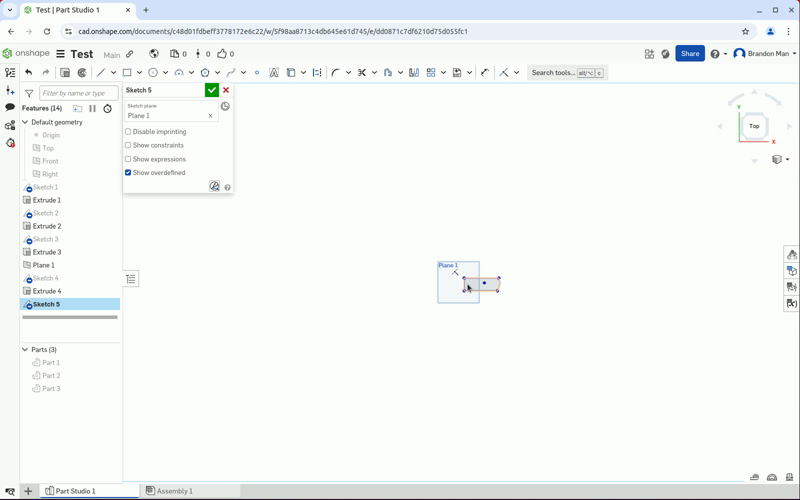
scroll(6)
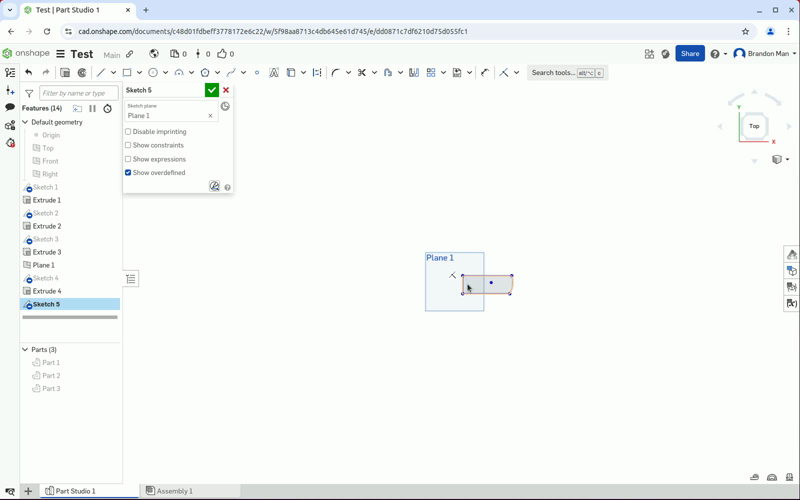
scroll(6)
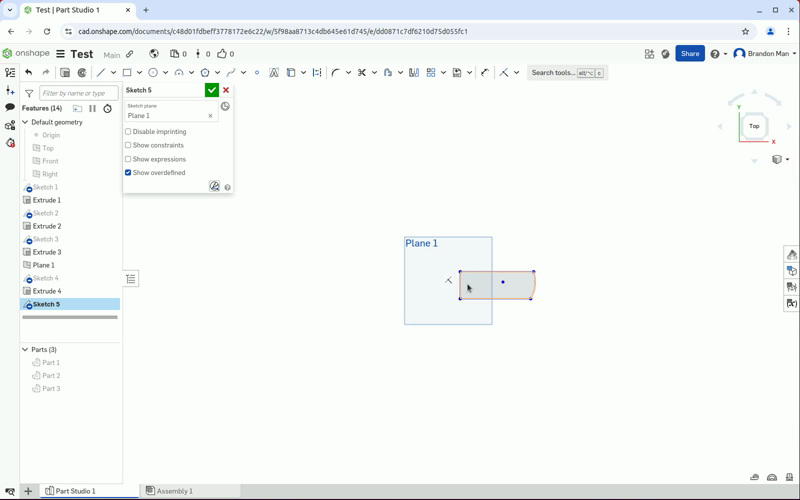
scroll(6)
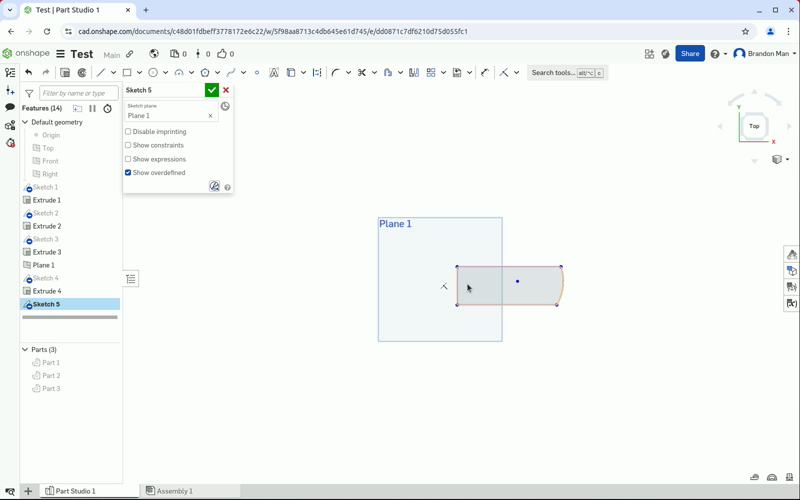
scroll(6)
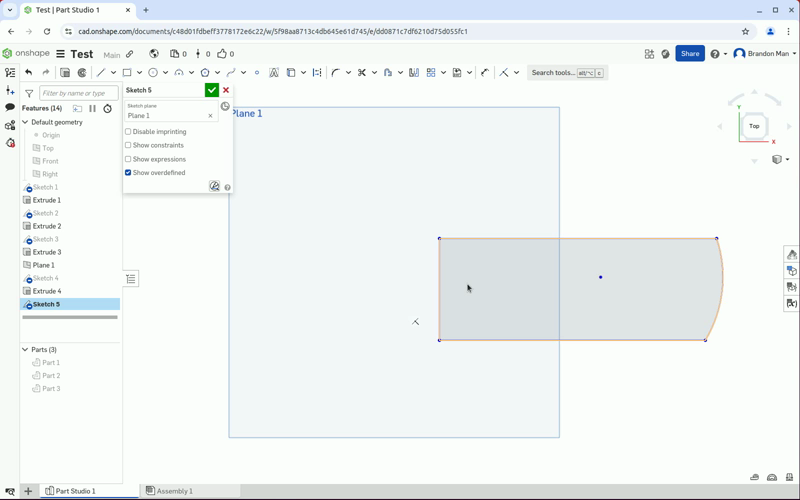
click(467, 283)
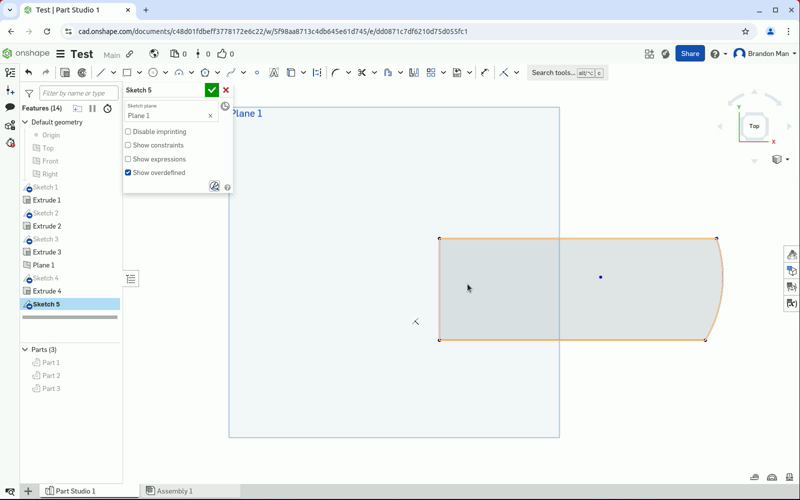
scroll(-6)
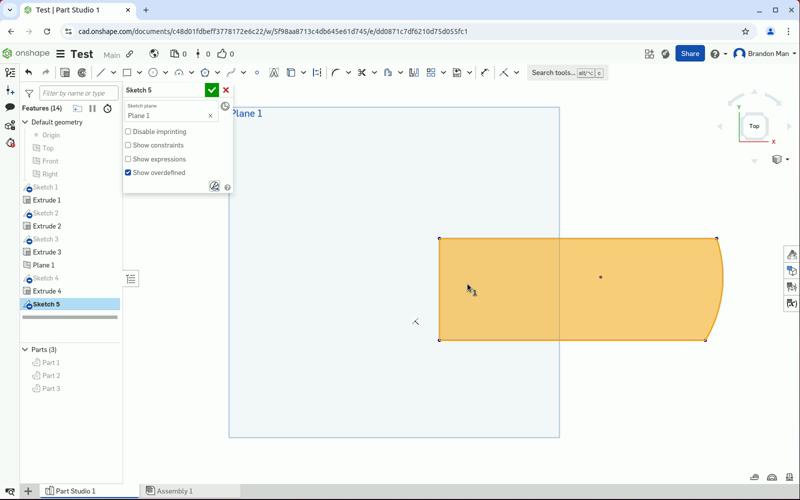
scroll(-6)
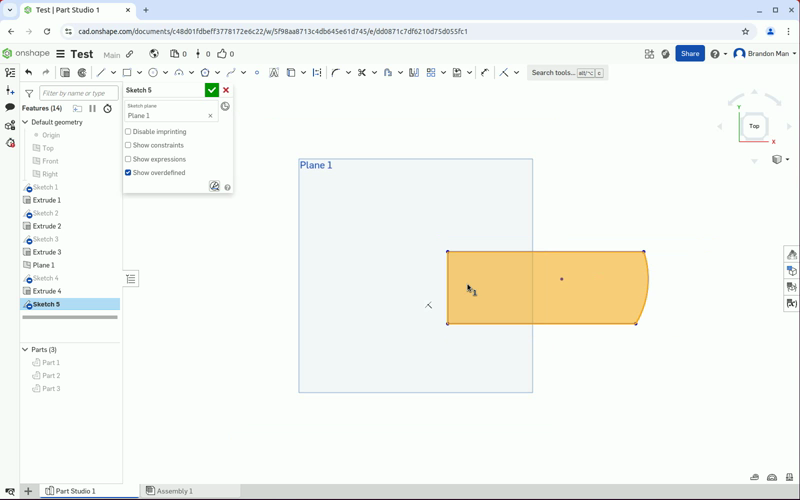
scroll(-6)
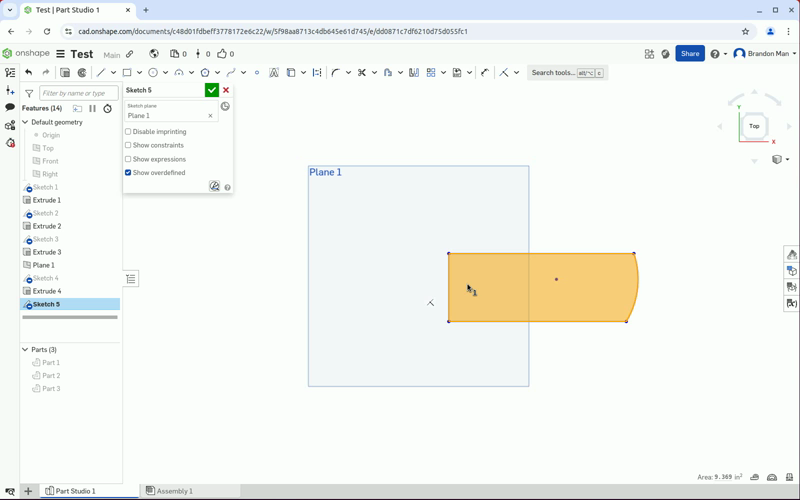
scroll(-6)
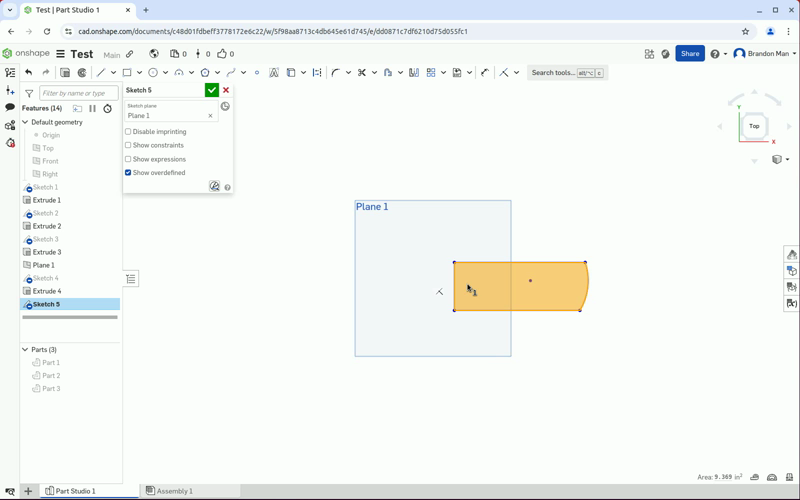
scroll(-6)
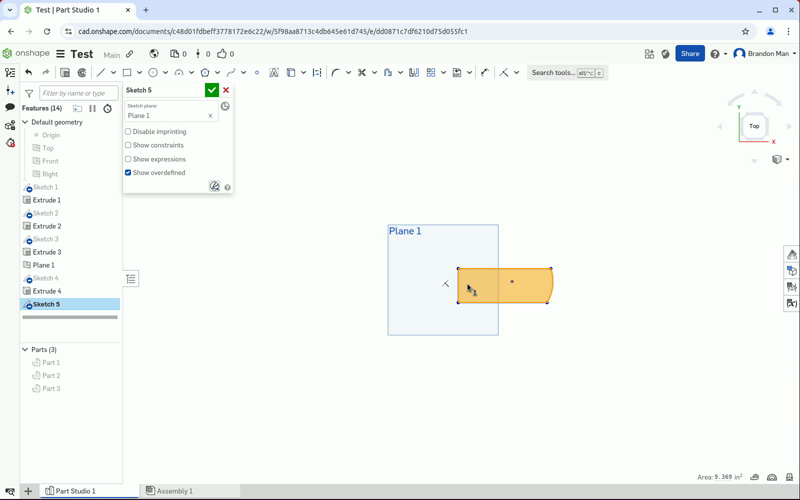
scroll(-6)
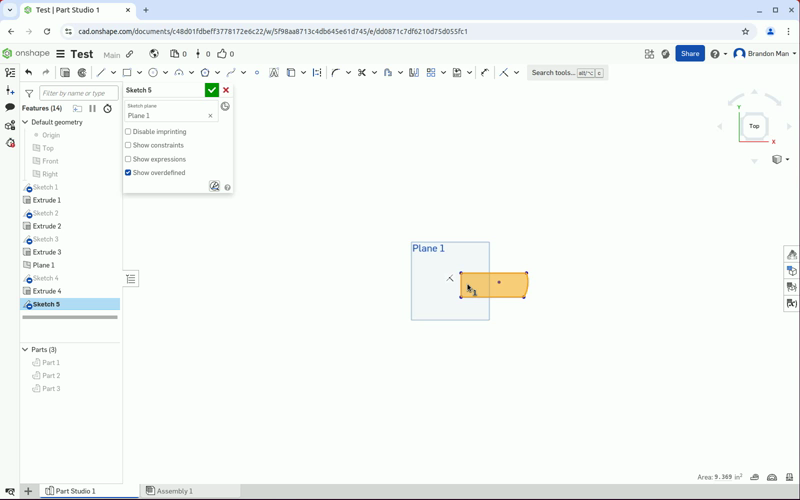
scroll(-6)
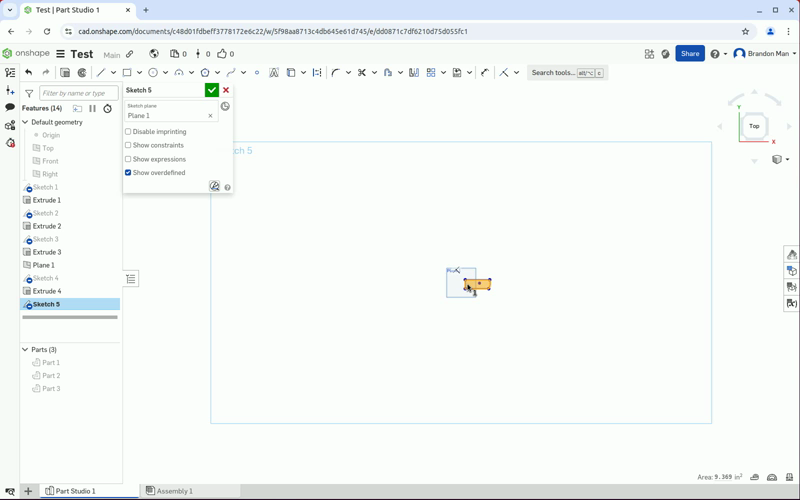
mouse_move(73, 352)
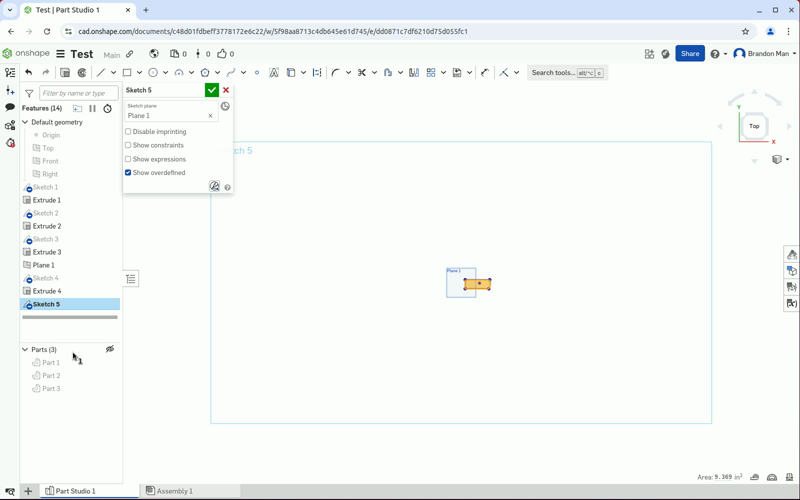
key(shift+y)
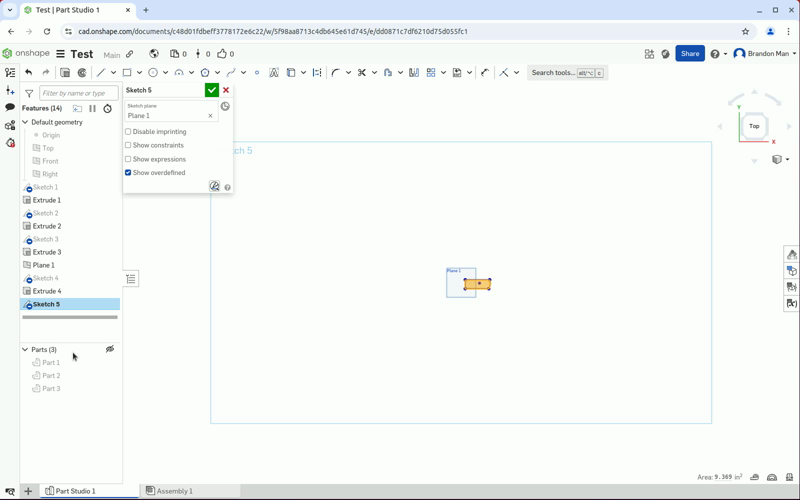
key(shift+e)
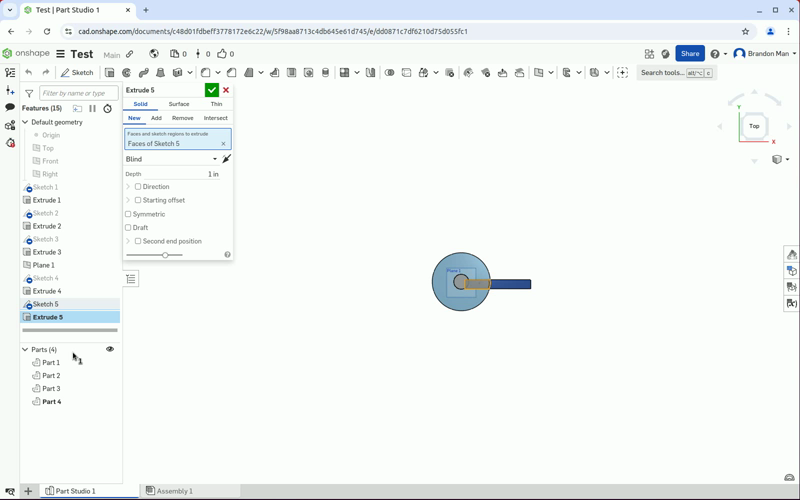
mouse_move(143, 106)
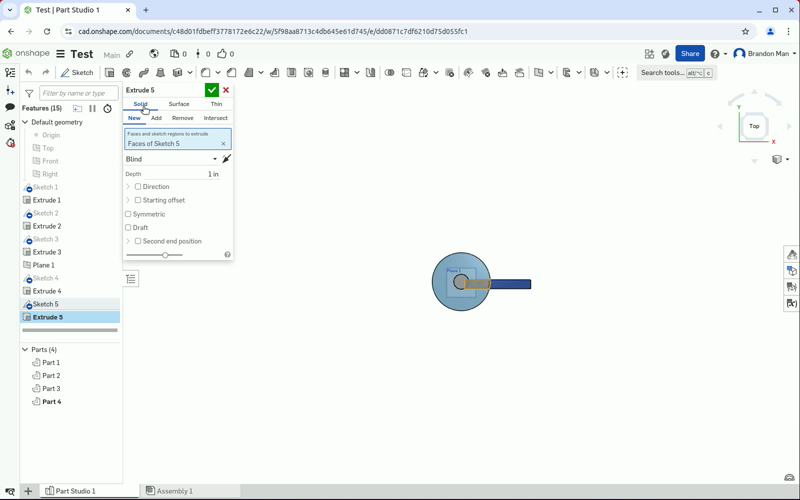
click(143, 106)
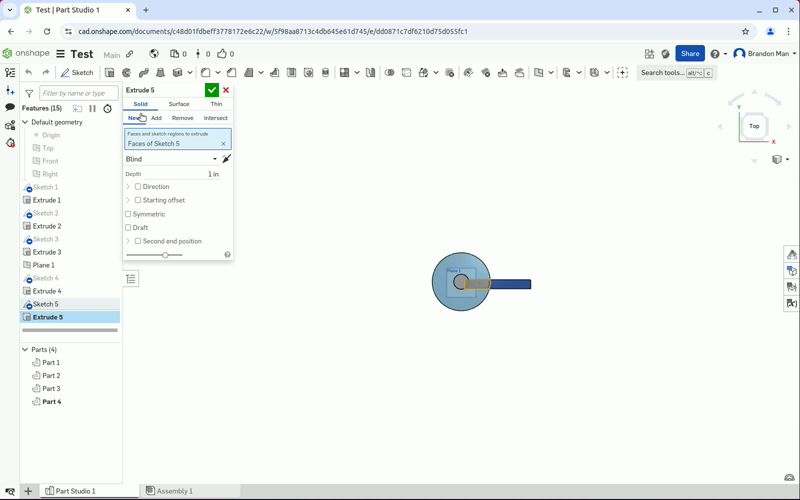
mouse_move(137, 120)
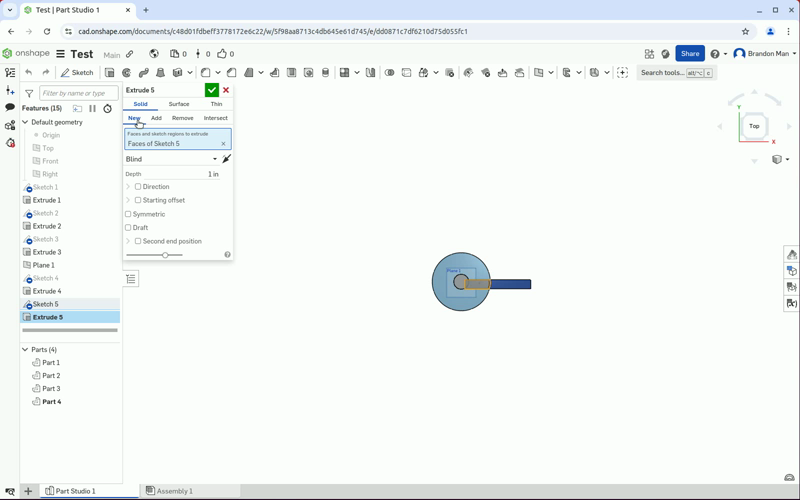
click(137, 120)
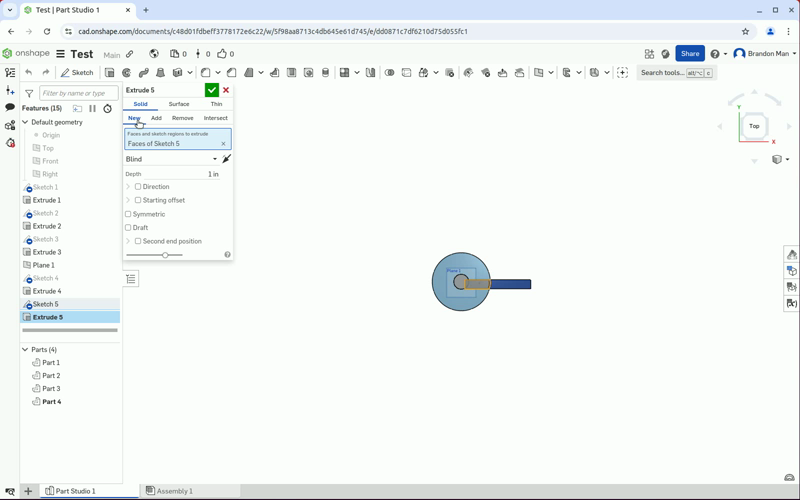
key(tab, 4)
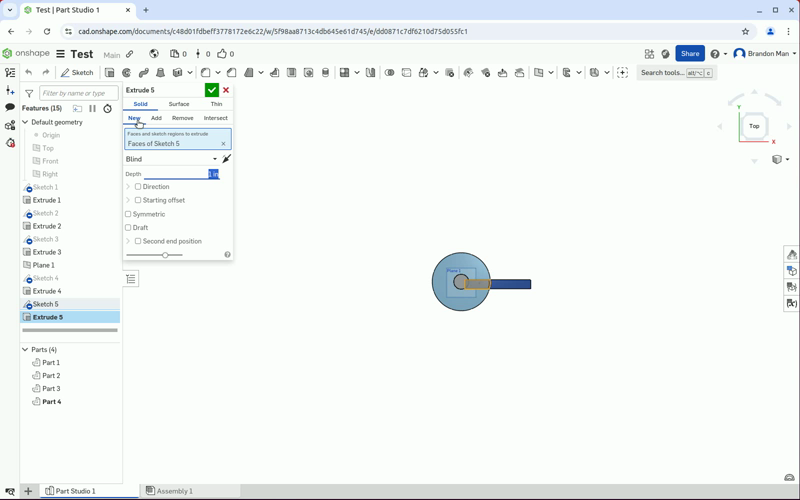
text(11.554)
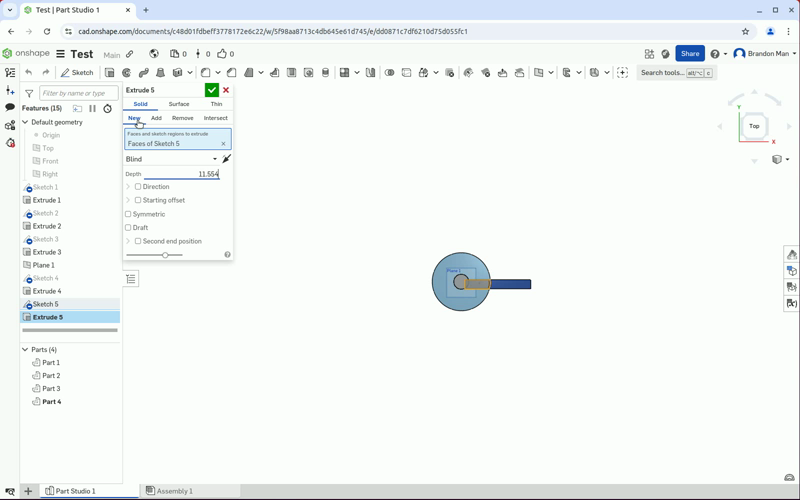
key(enter)
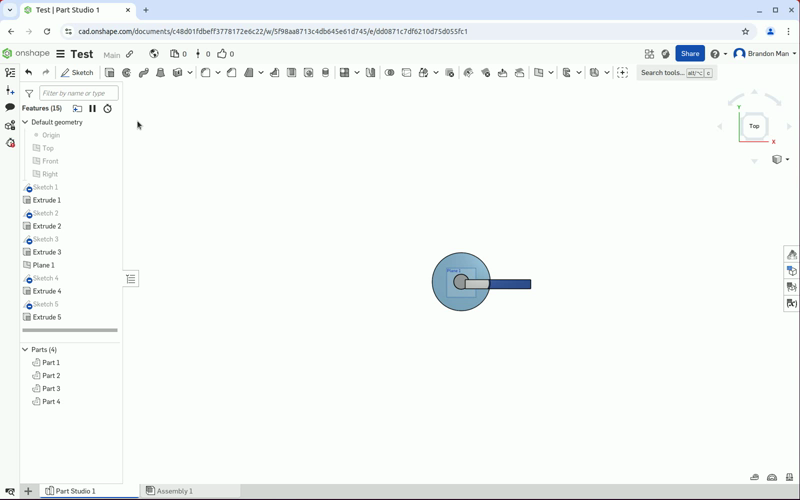
key(shift+h)
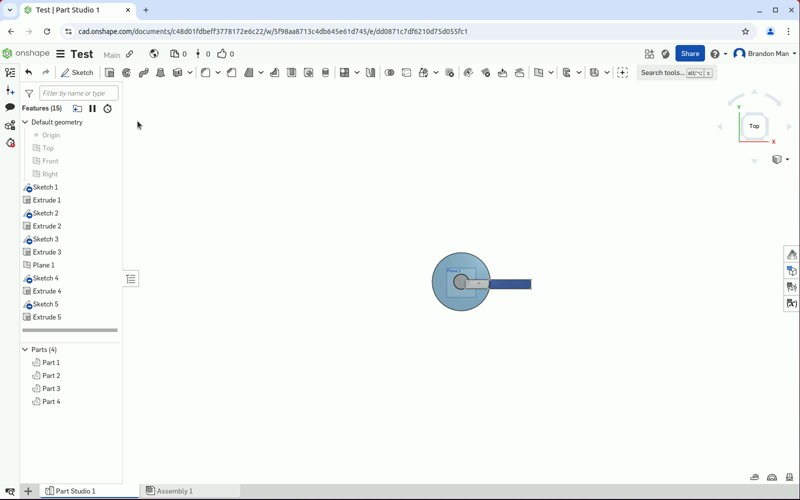
key(shift+h)
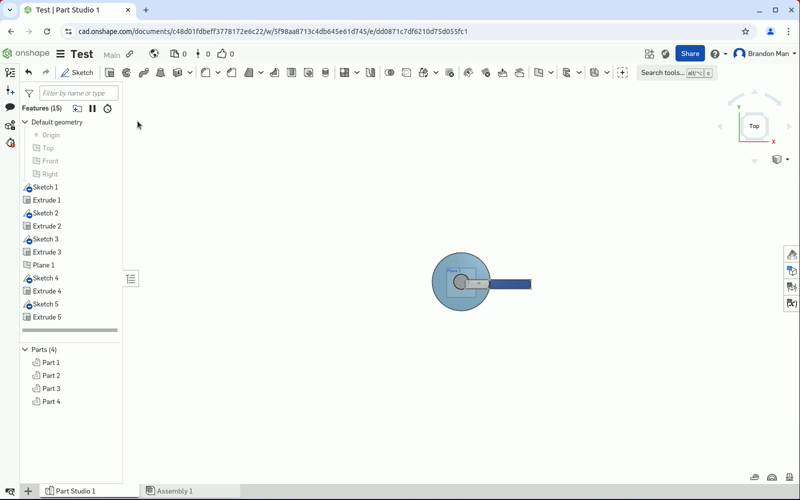
key(shift+7)
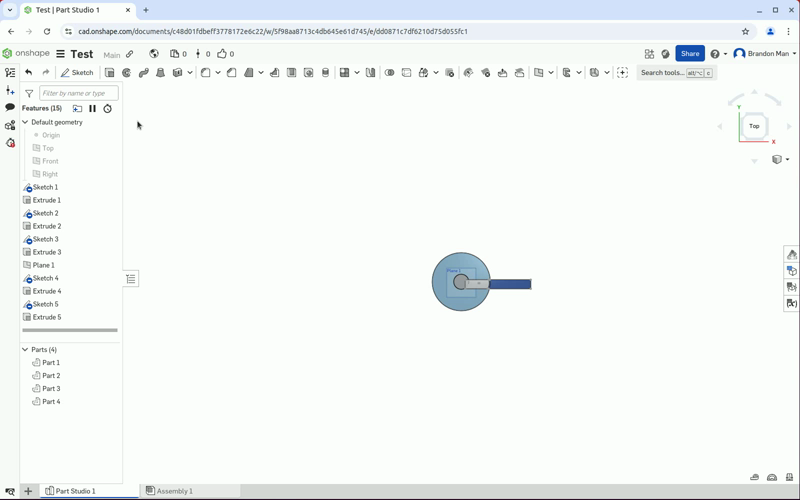
key(up, 3)
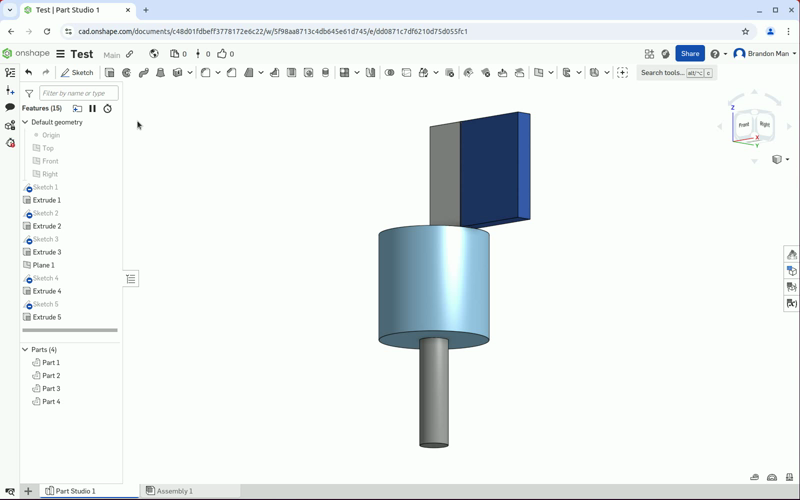
key(left, 3)
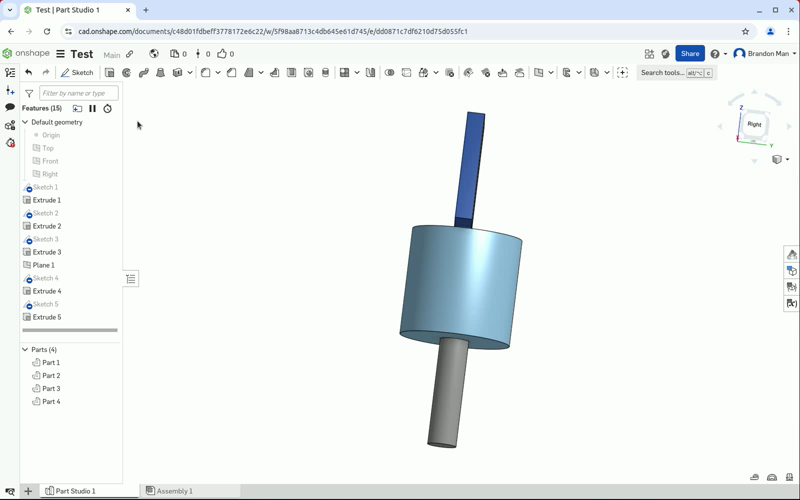
key(right, 3)
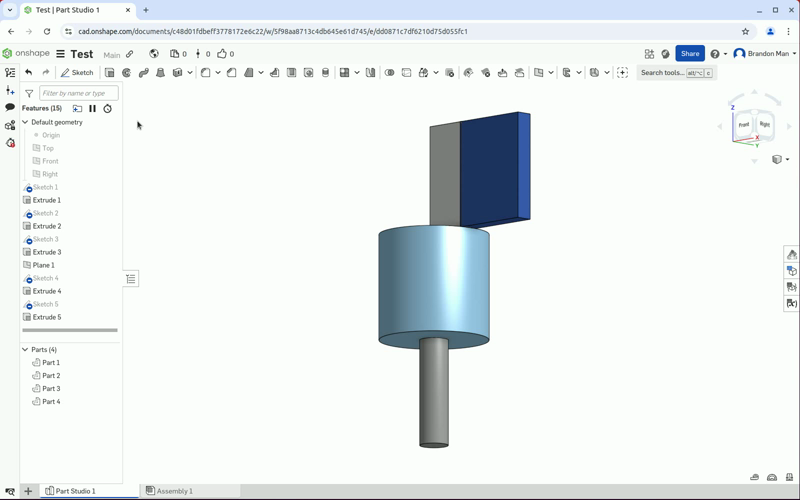
key(down, 3)
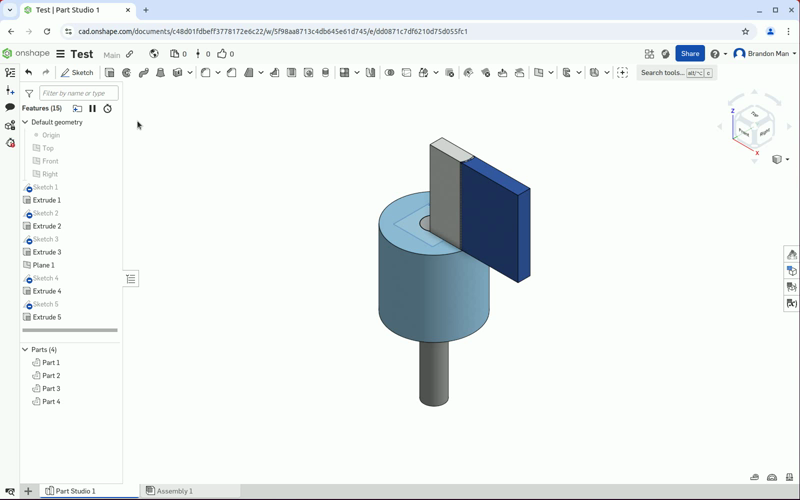
mouse_move(73, 189)
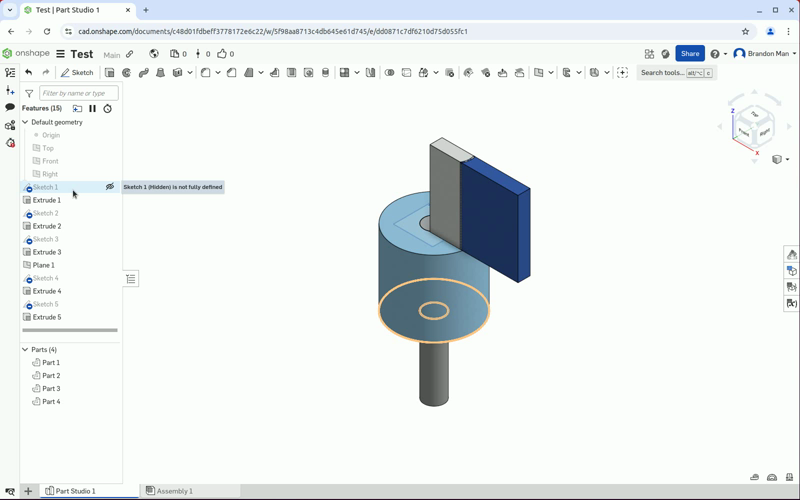
click(73, 189)